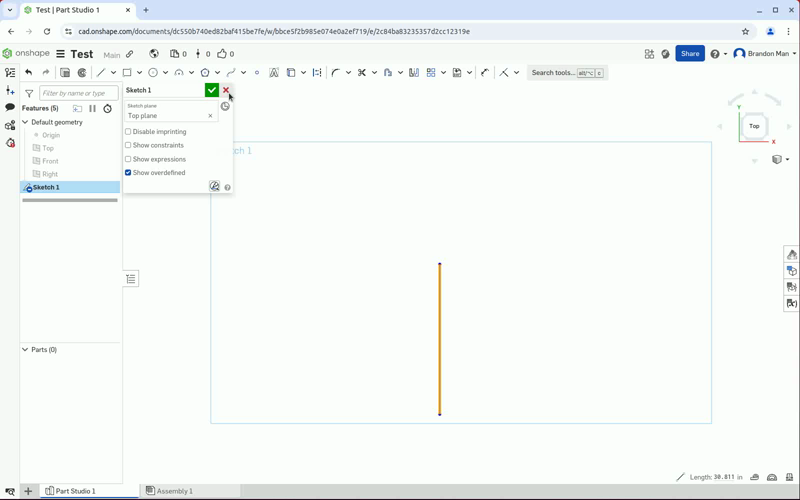
key(shift+h)
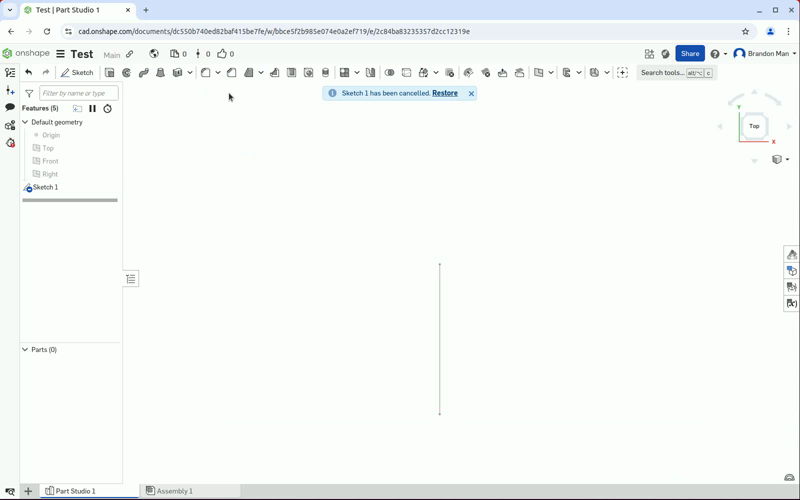
key(shift+s)
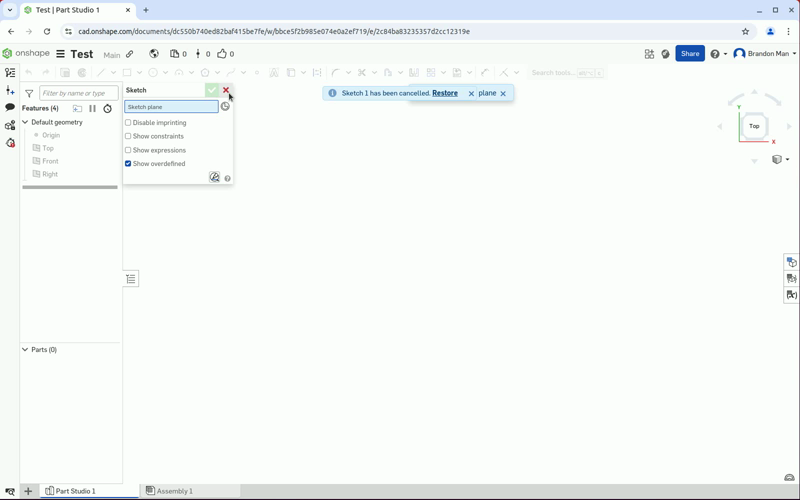
mouse_move(73, 150)
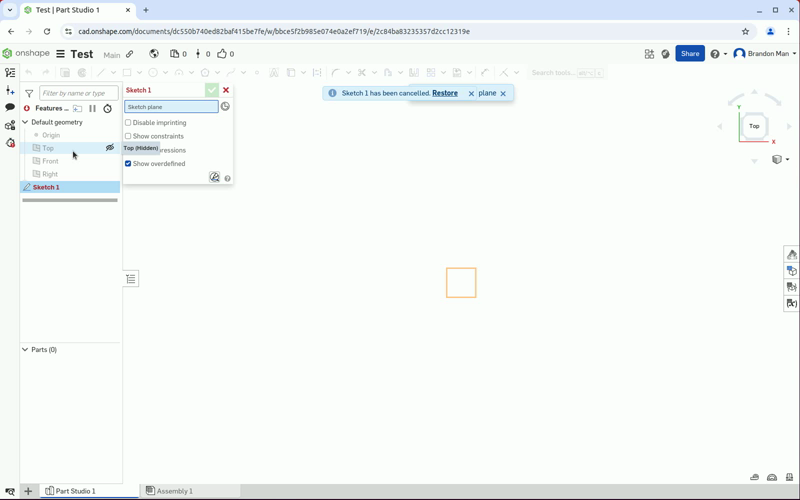
click(73, 150)
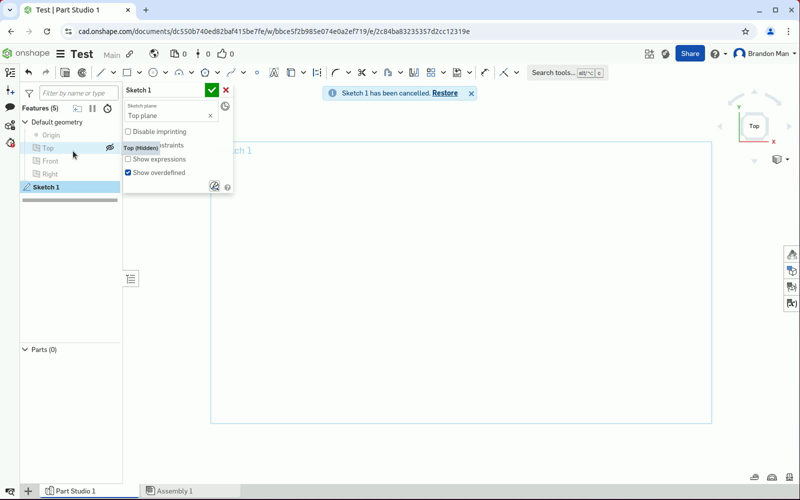
mouse_move(73, 352)
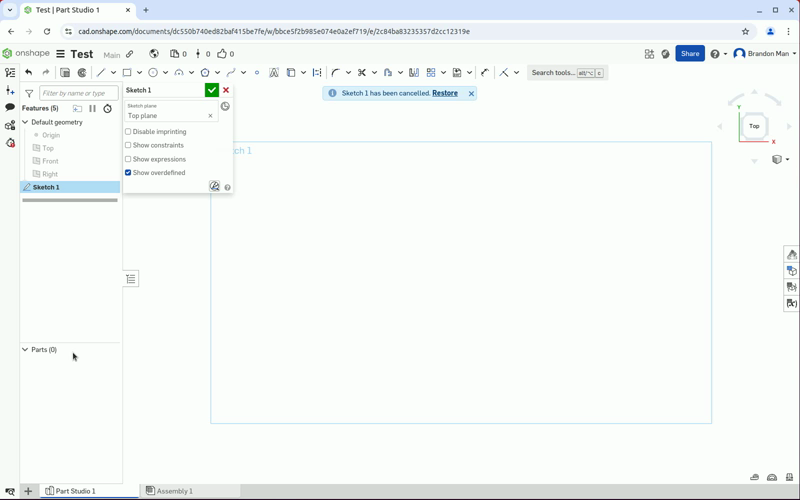
key(y)
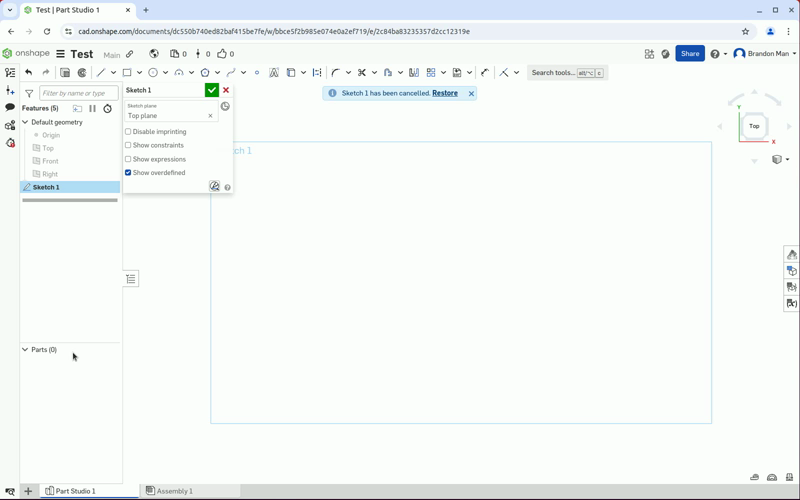
key(l)
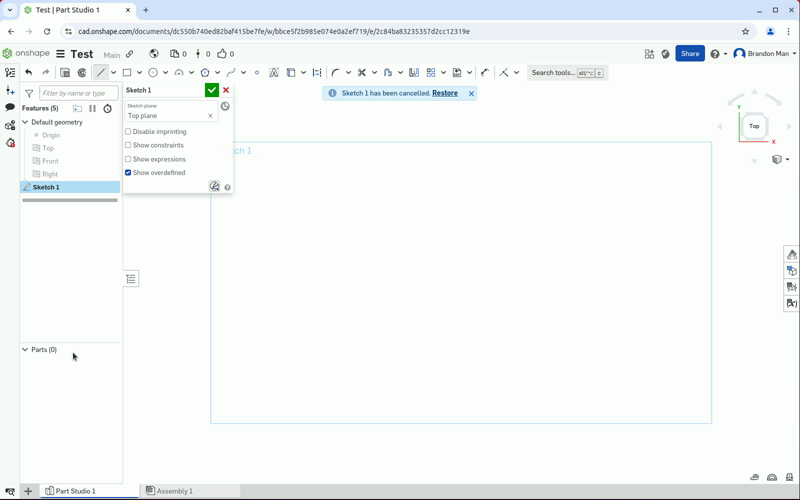
key_down(shift)
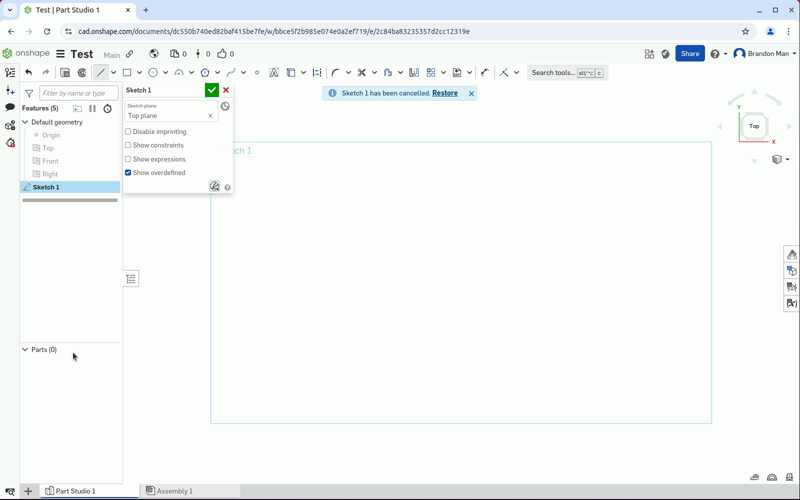
mouse_move(456, 287)
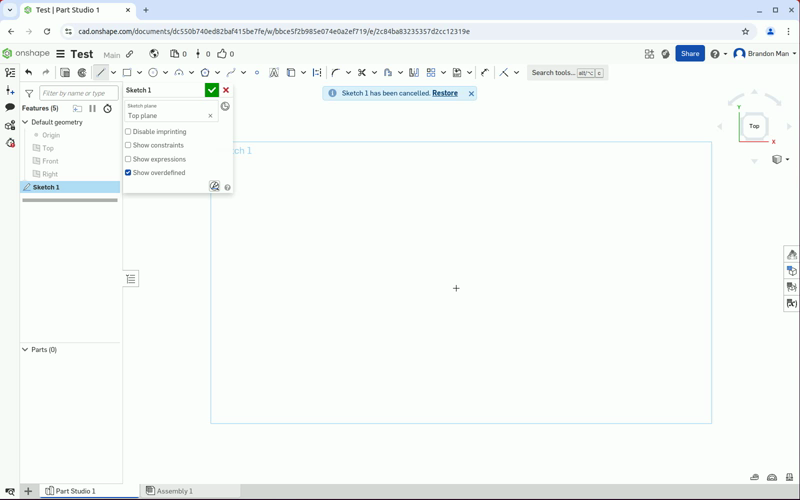
click(456, 287)
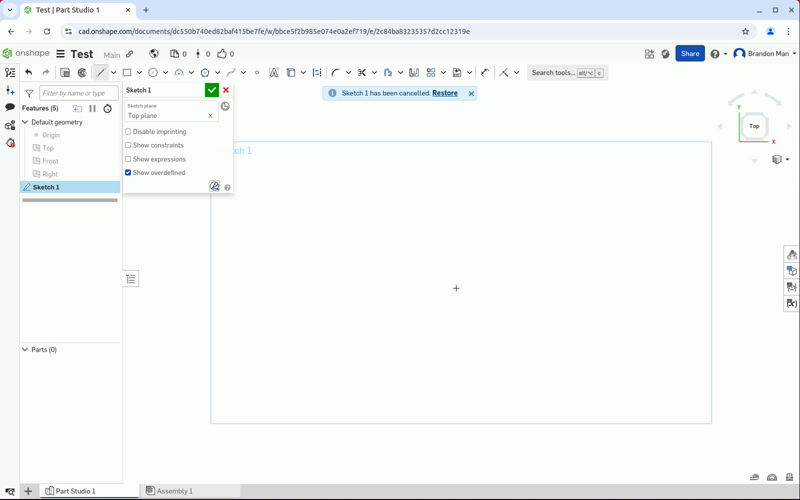
key_up(shift)
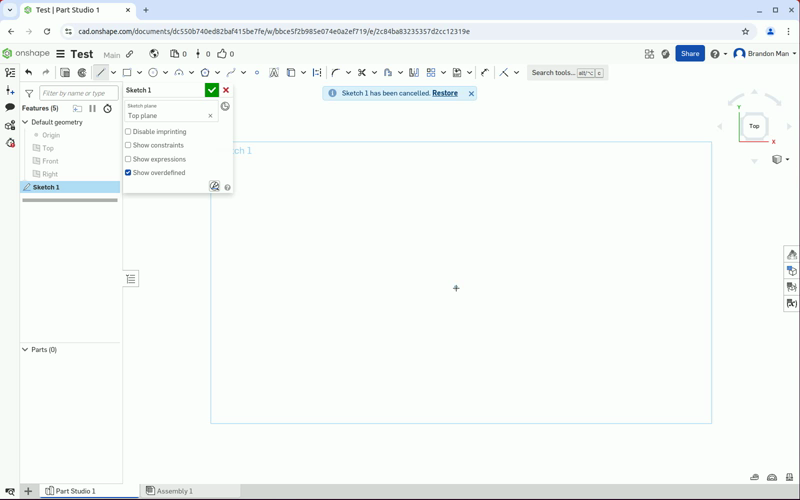
key_down(shift)
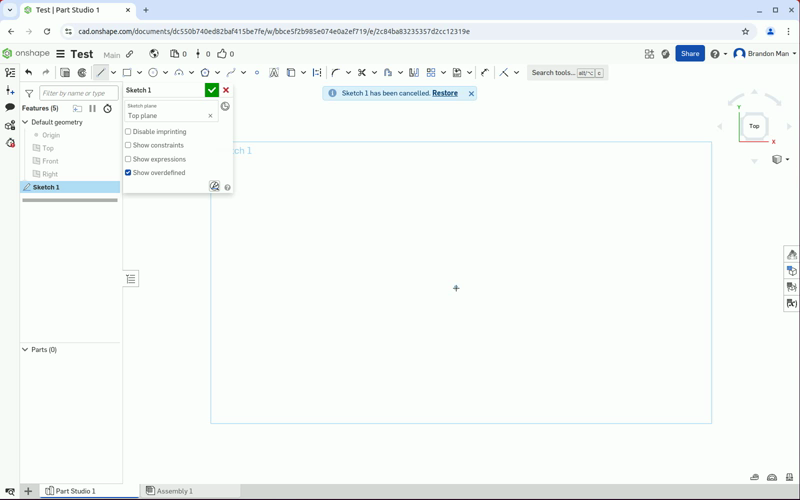
mouse_move(486, 287)
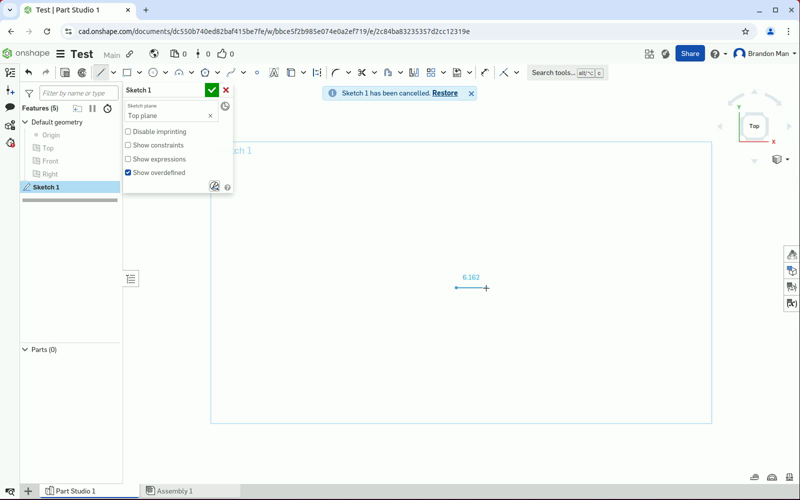
mouse_move(466, 287)
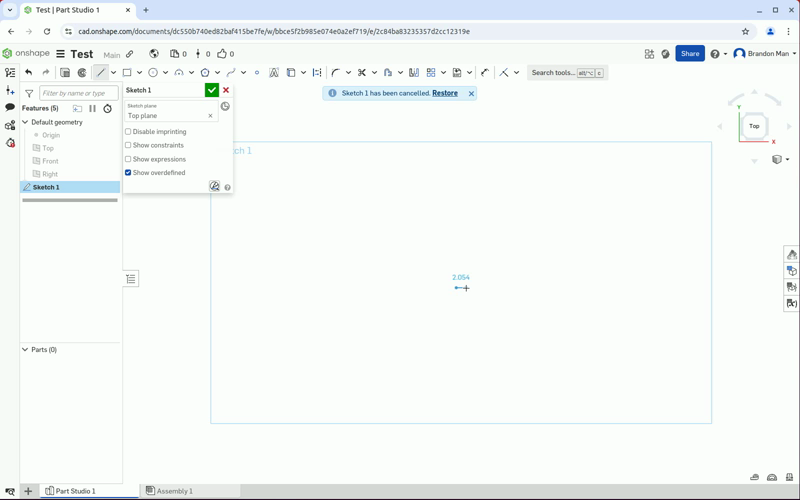
click(466, 287)
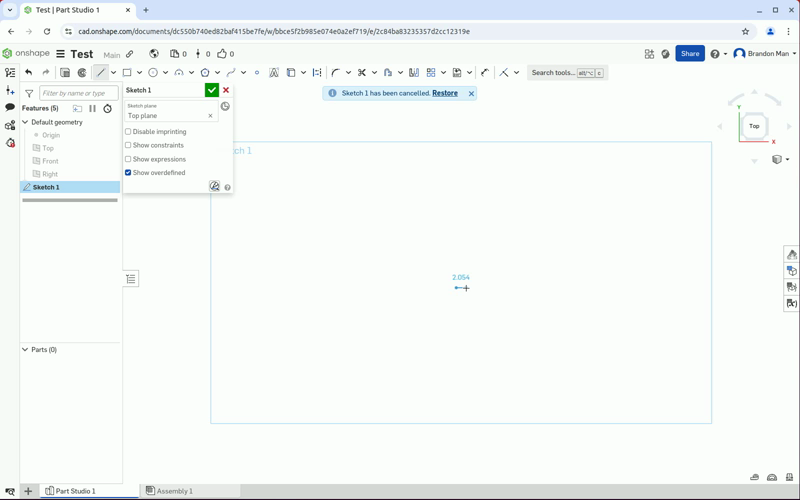
key_up(shift)
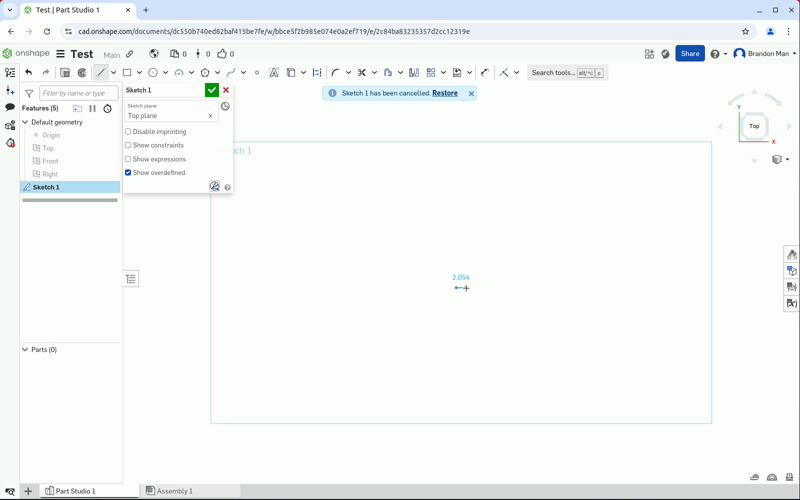
key_down(shift)
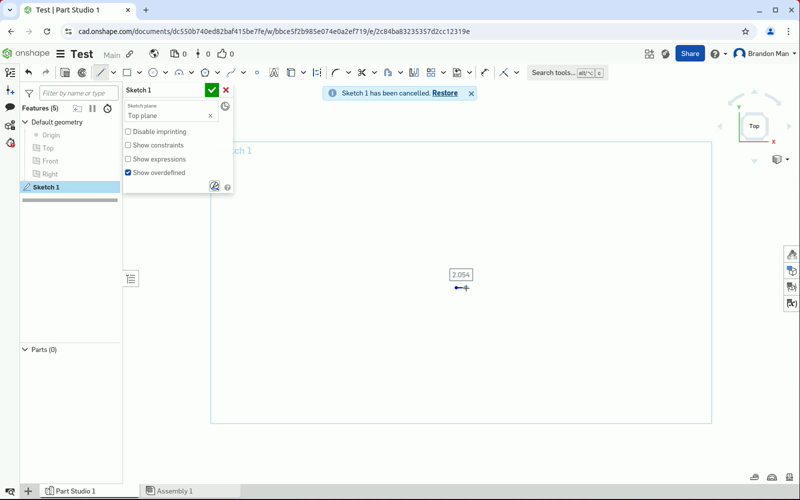
mouse_move(496, 287)
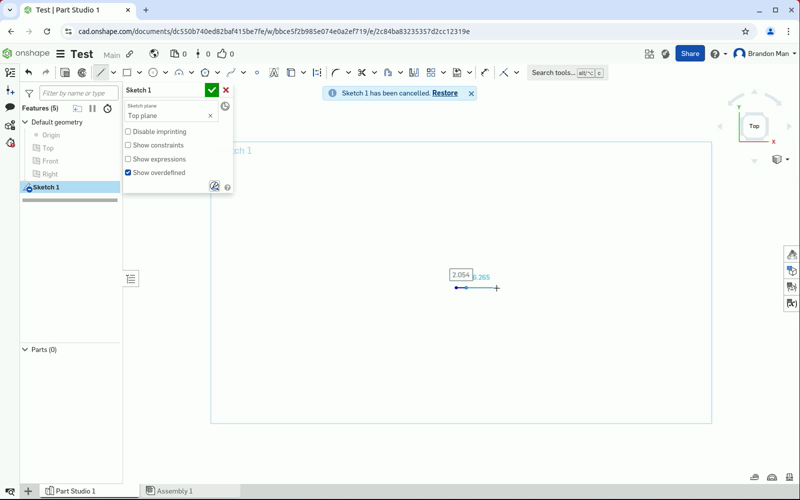
mouse_move(466, 277)
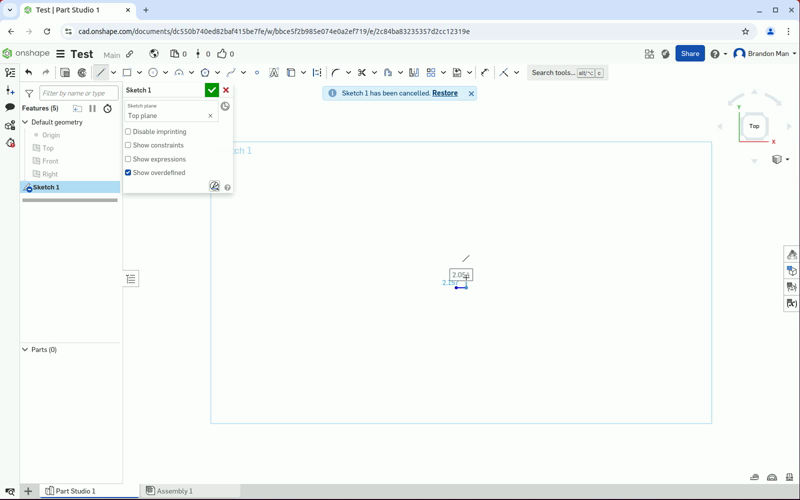
click(466, 277)
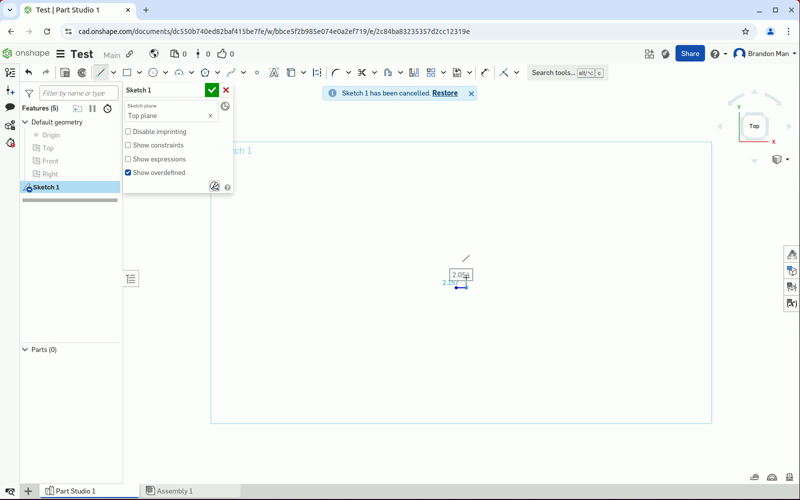
key_up(shift)
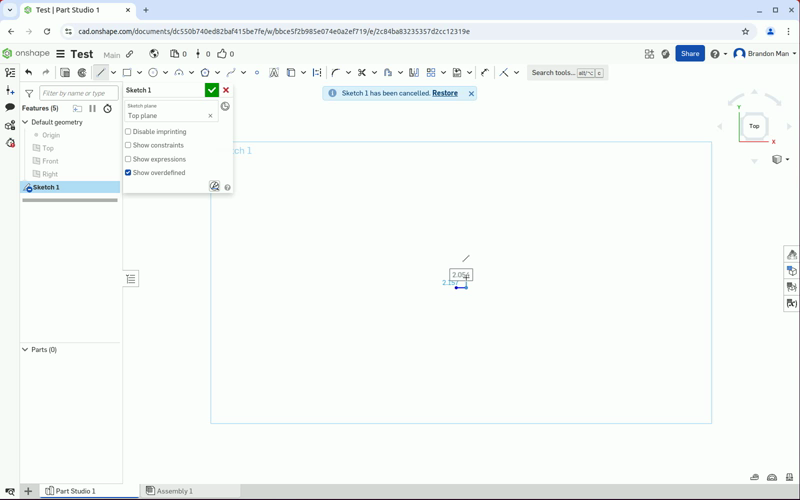
key_down(shift)
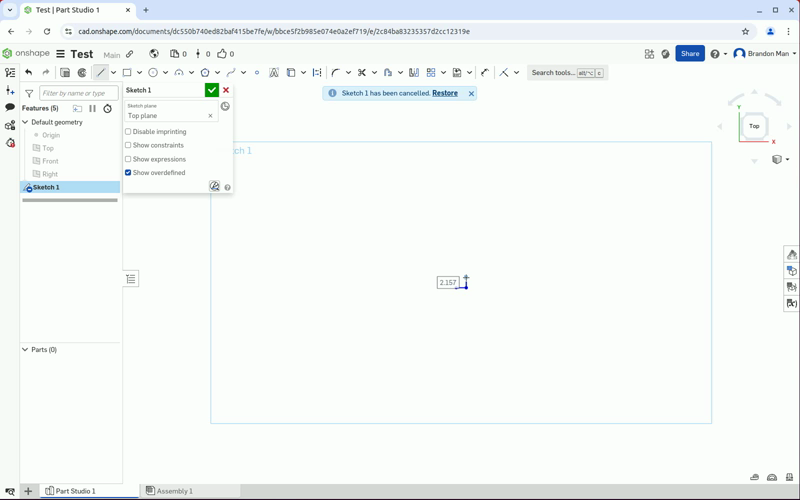
mouse_move(496, 277)
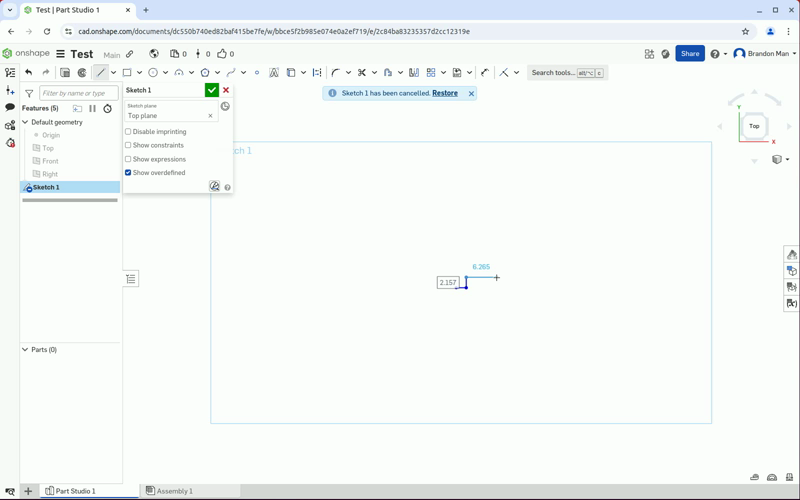
mouse_move(456, 277)
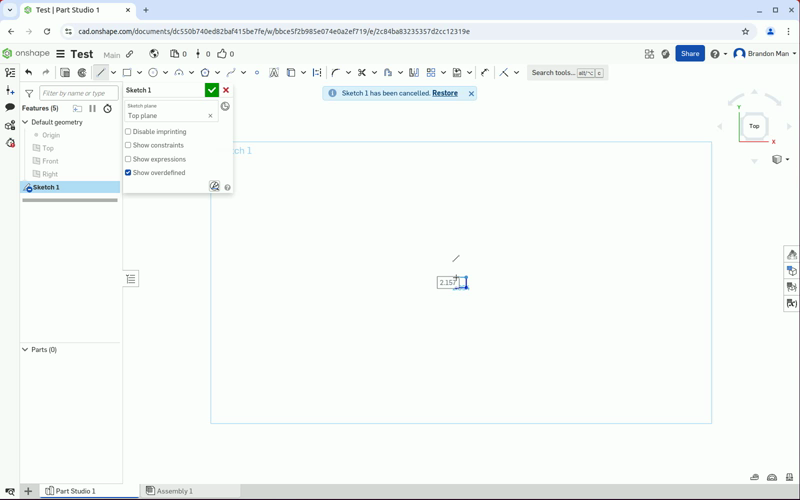
click(456, 277)
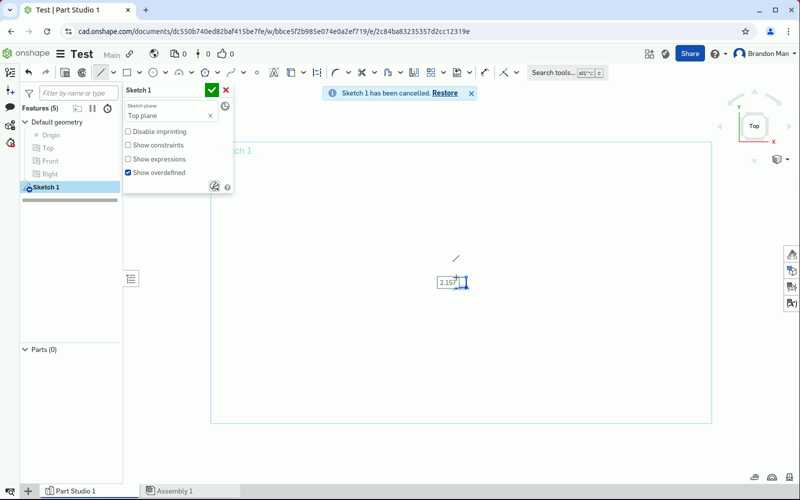
key_up(shift)
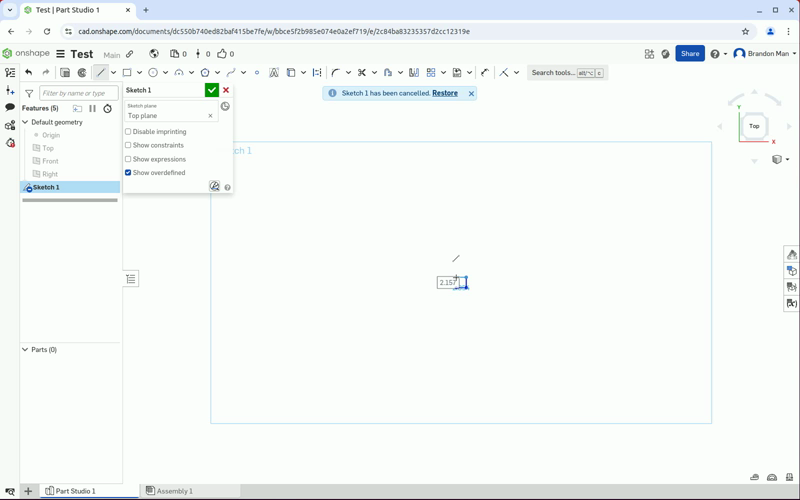
mouse_move(486, 277)
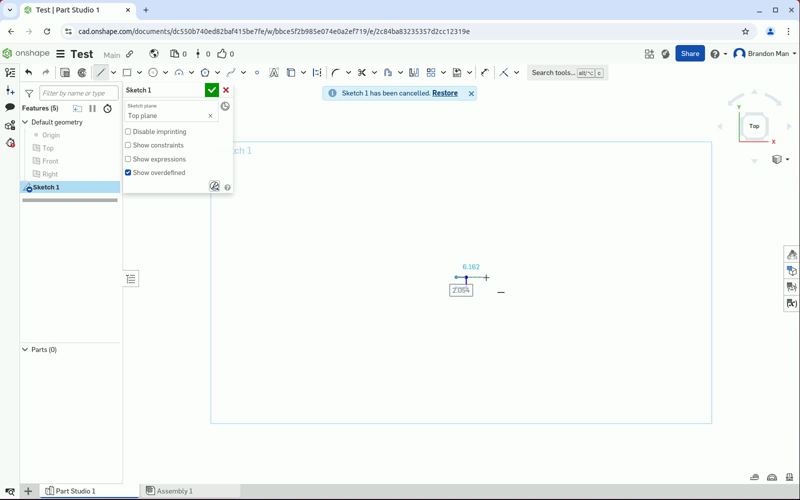
key_down(shift)
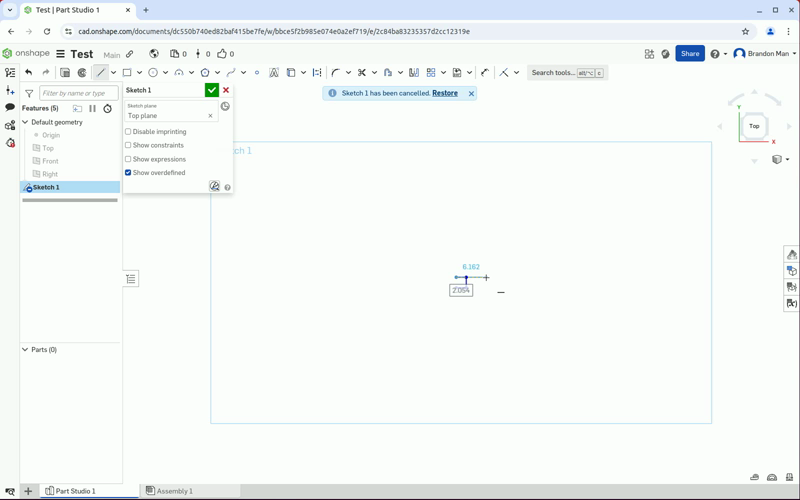
mouse_move(456, 287)
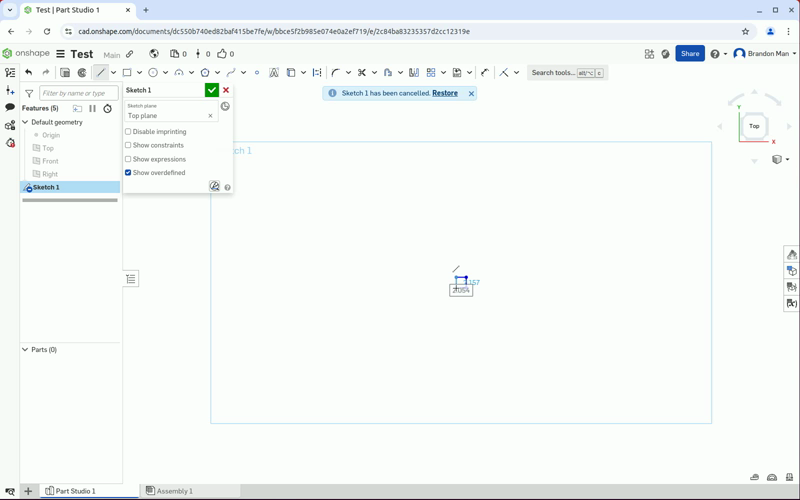
key_up(shift)
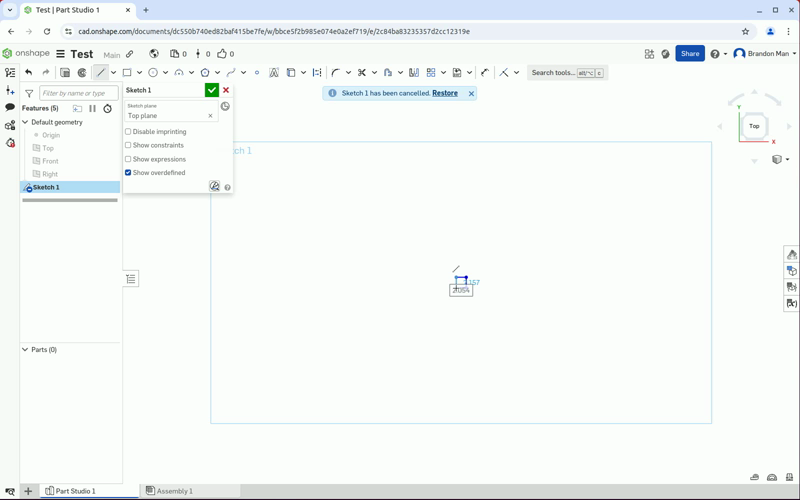
click(456, 287)
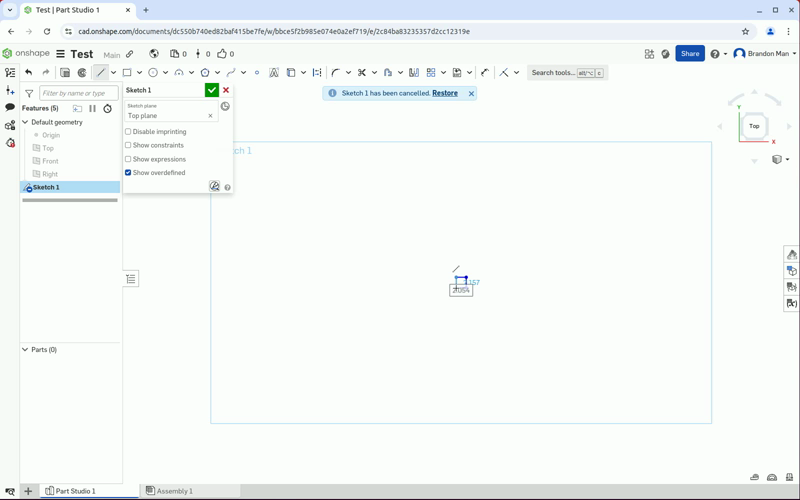
key(esc)
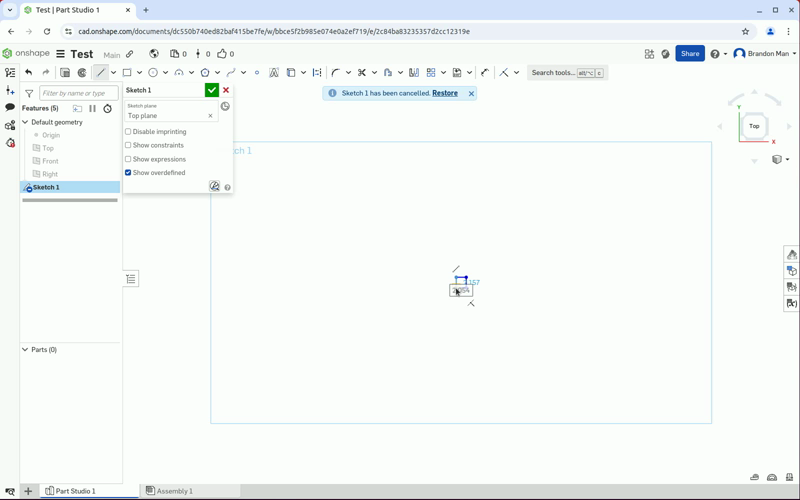
mouse_move(461, 277)
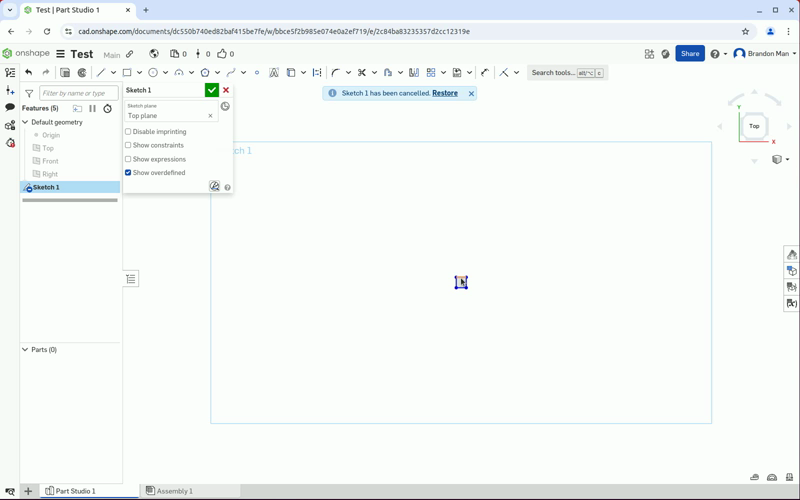
scroll(6)
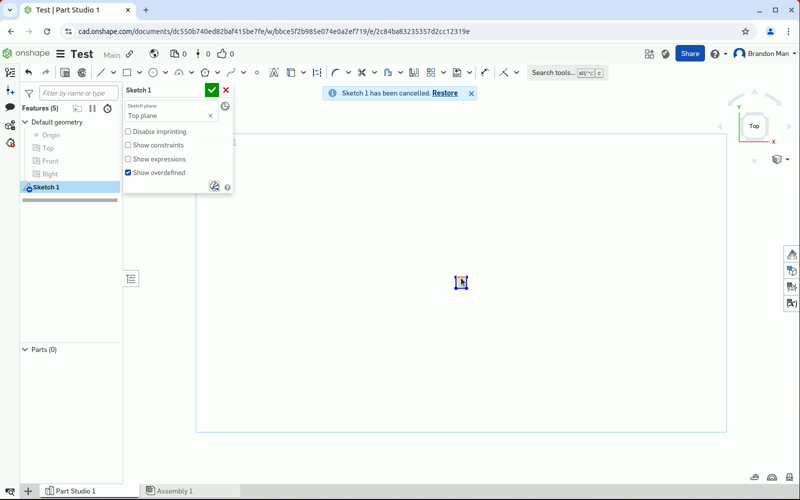
scroll(6)
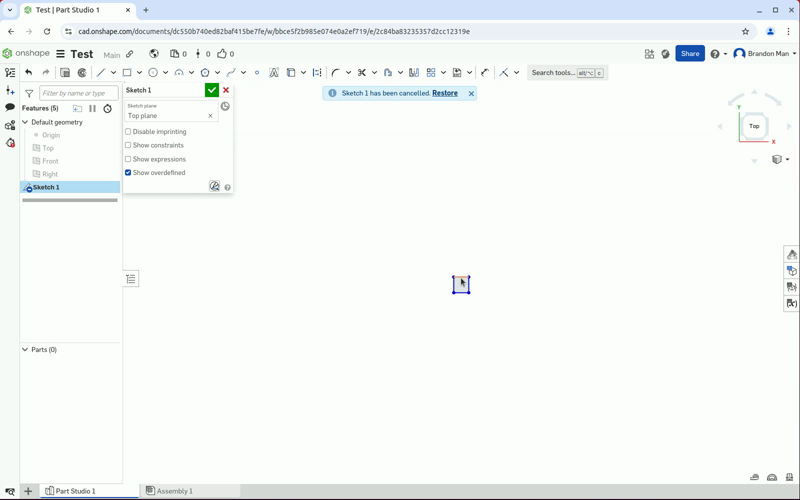
scroll(6)
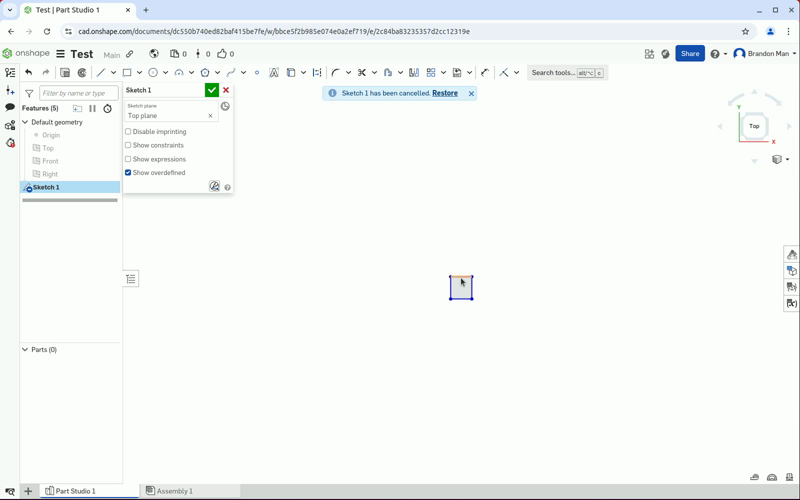
scroll(6)
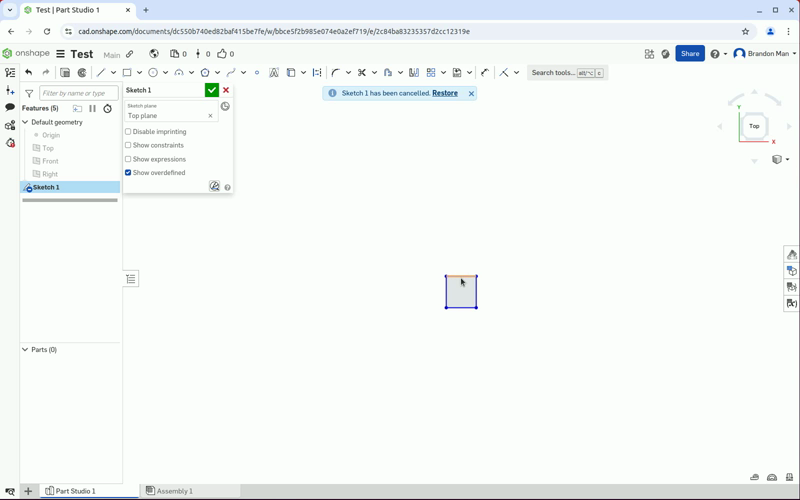
scroll(6)
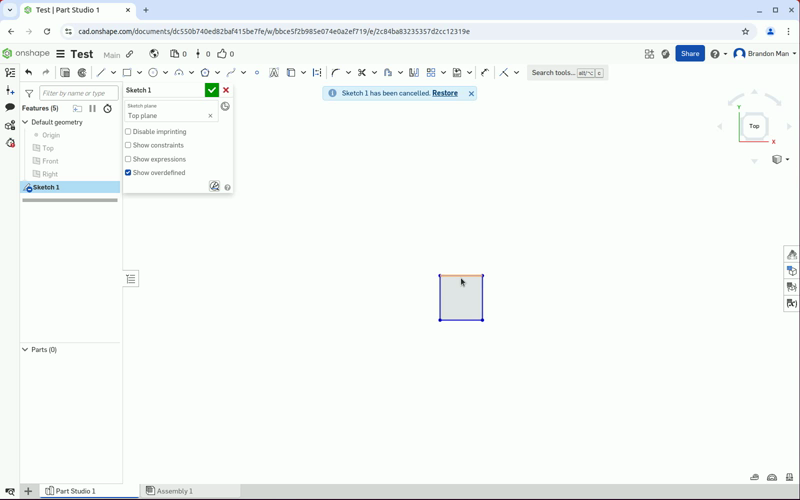
scroll(6)
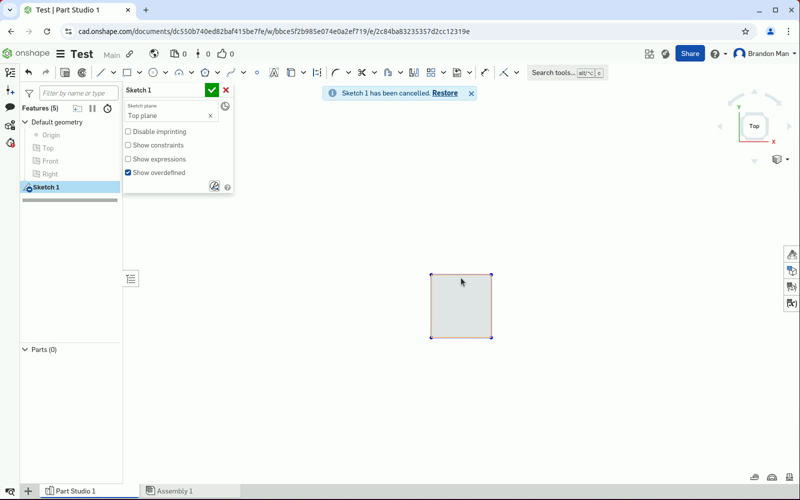
scroll(6)
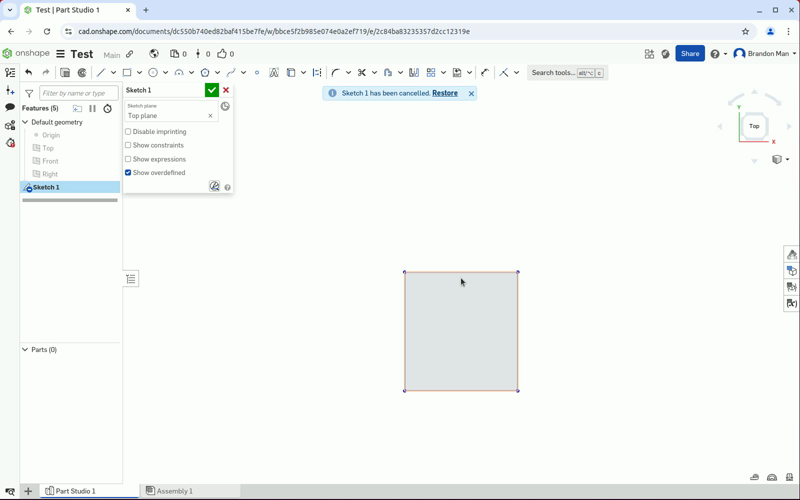
click(461, 277)
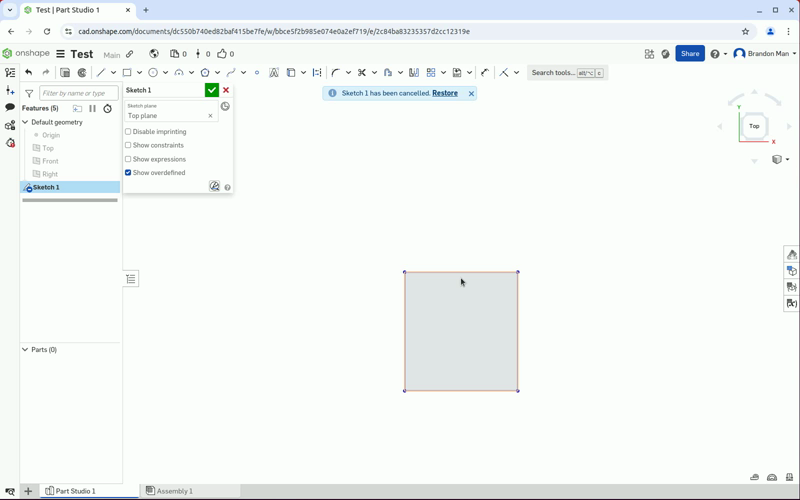
scroll(-6)
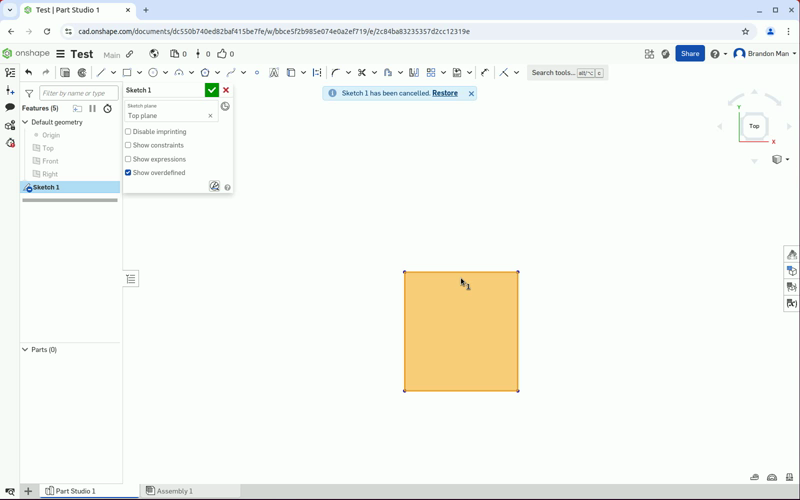
scroll(-6)
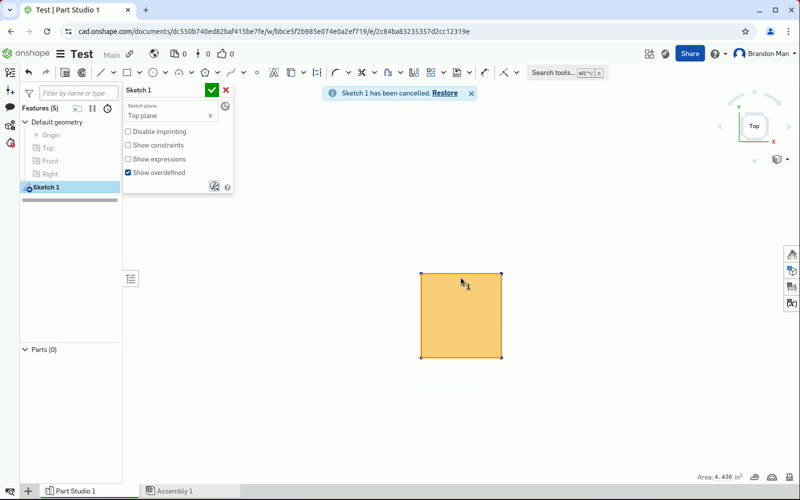
scroll(-6)
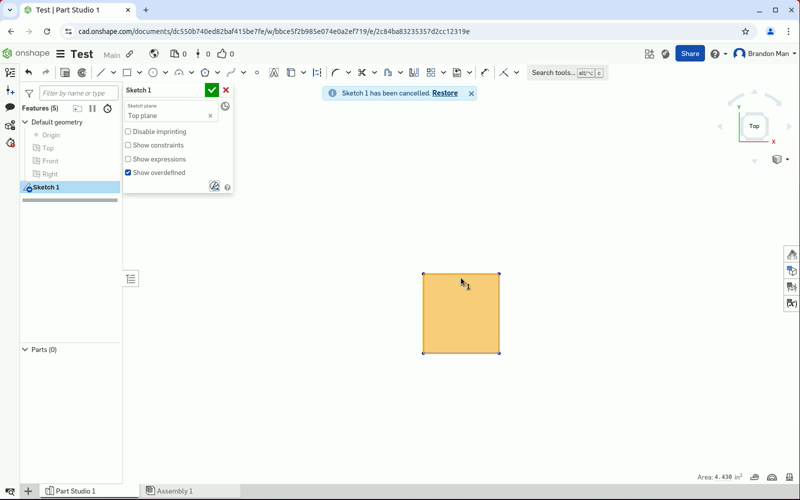
scroll(-6)
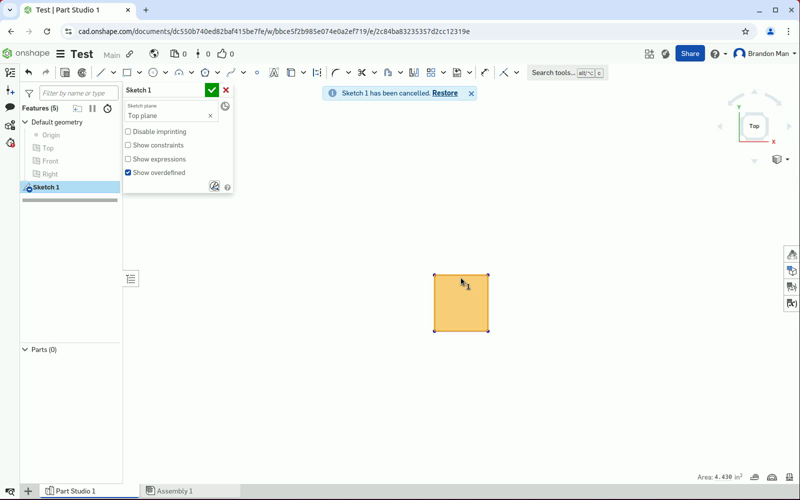
scroll(-6)
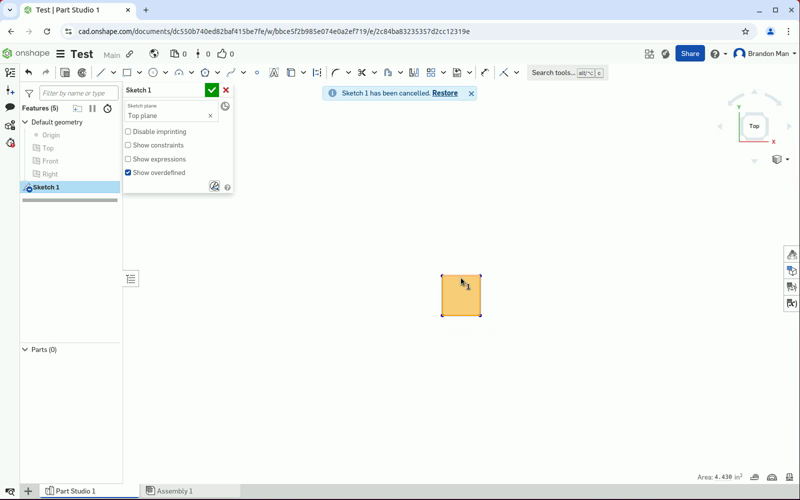
scroll(-6)
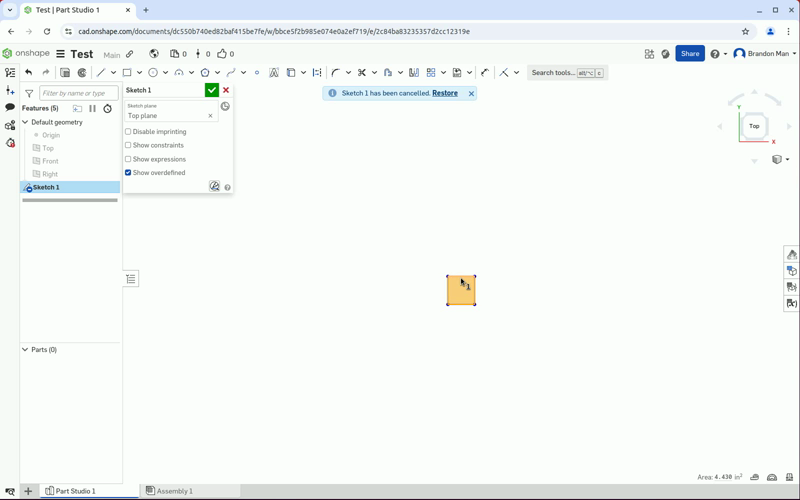
scroll(-6)
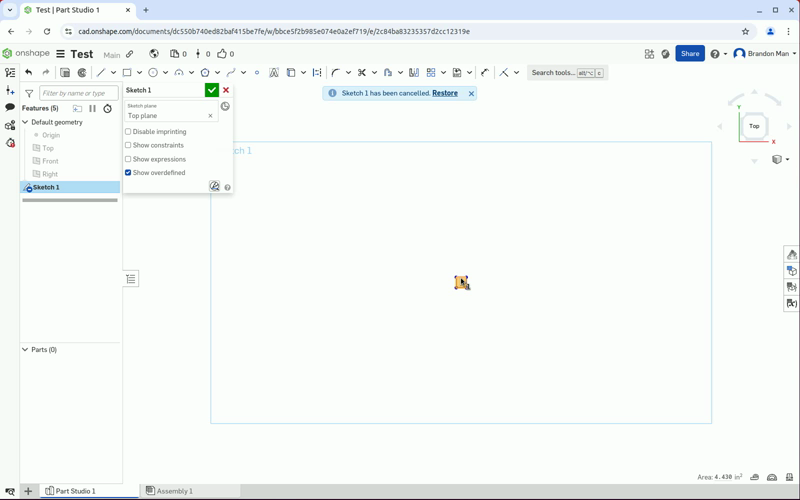
mouse_move(73, 352)
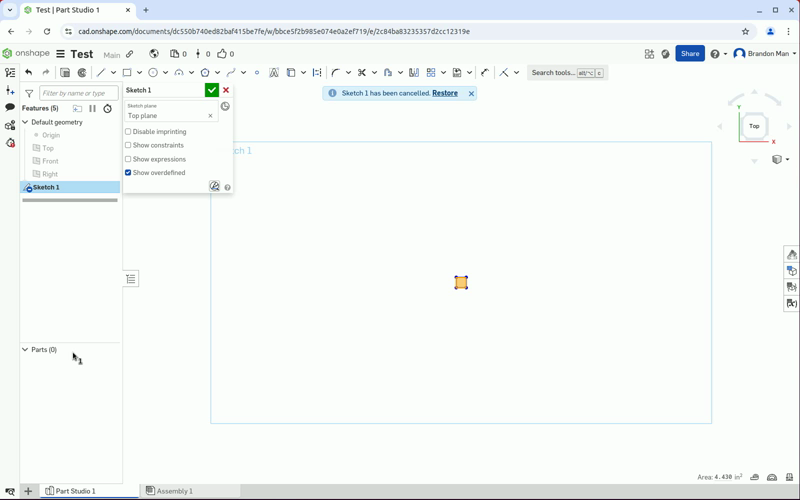
key(shift+y)
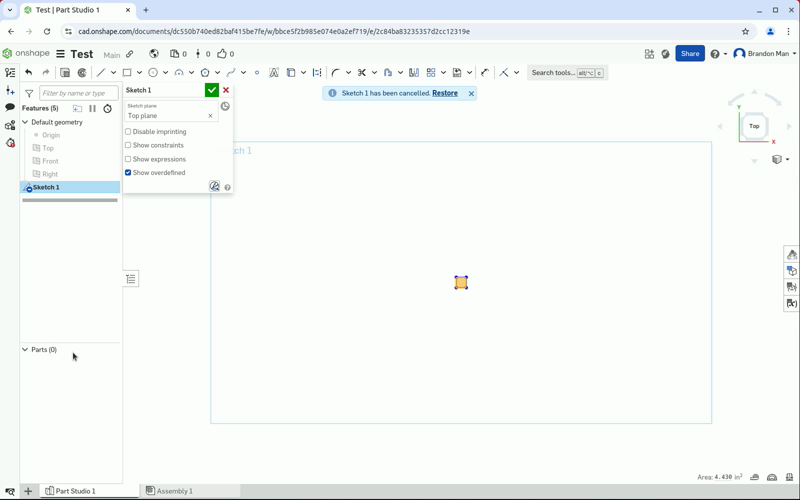
key(shift+e)
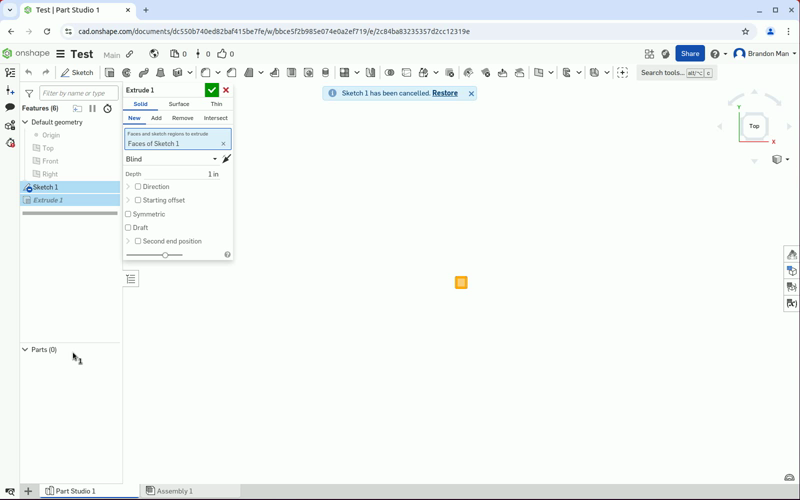
mouse_move(143, 106)
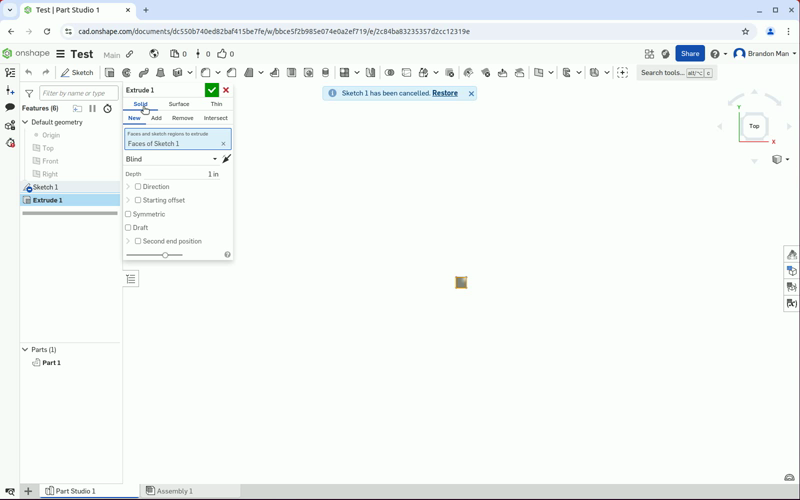
click(143, 106)
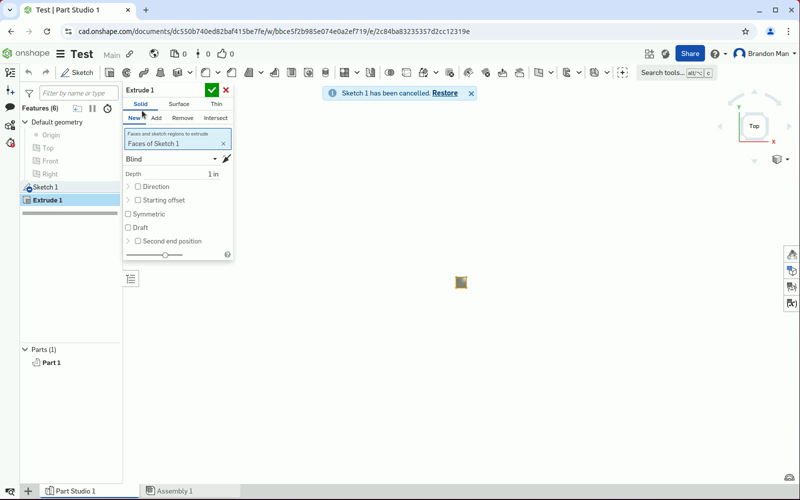
mouse_move(137, 120)
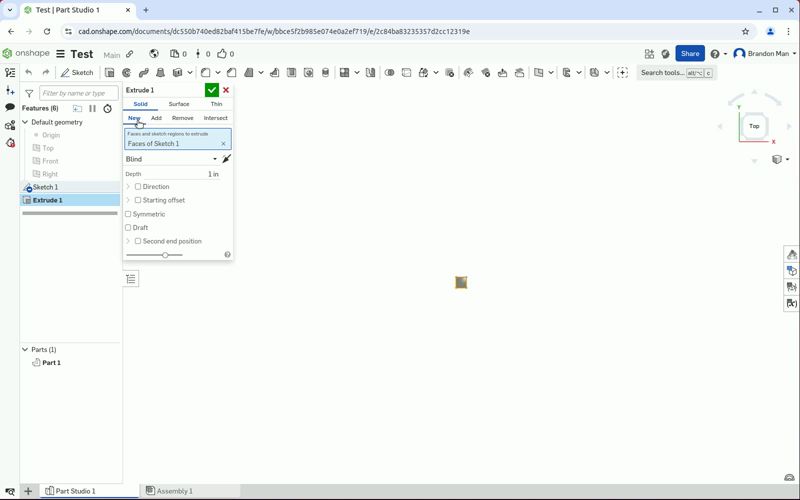
click(137, 120)
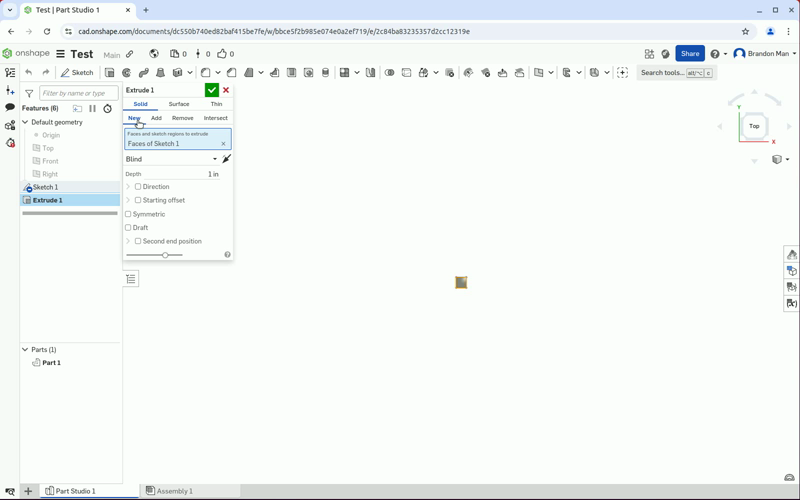
key(tab, 4)
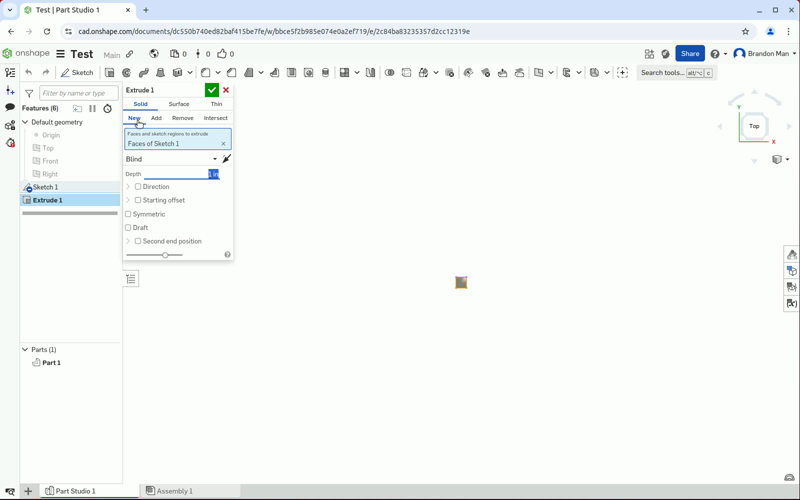
text(23.108)
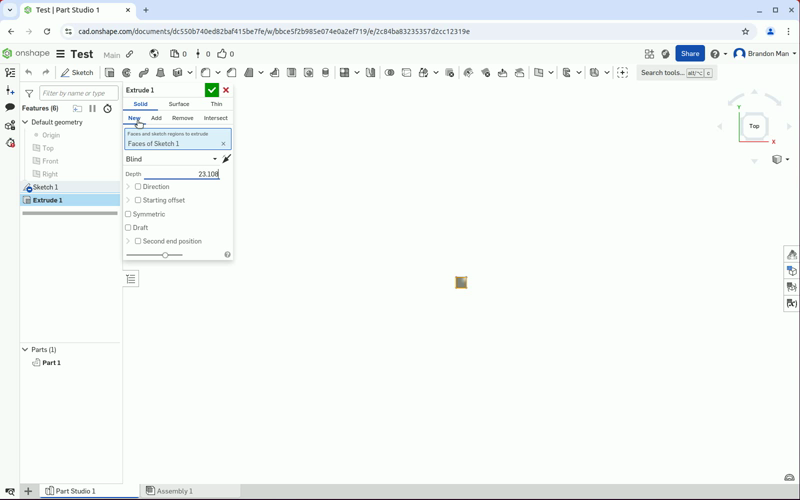
key(enter)
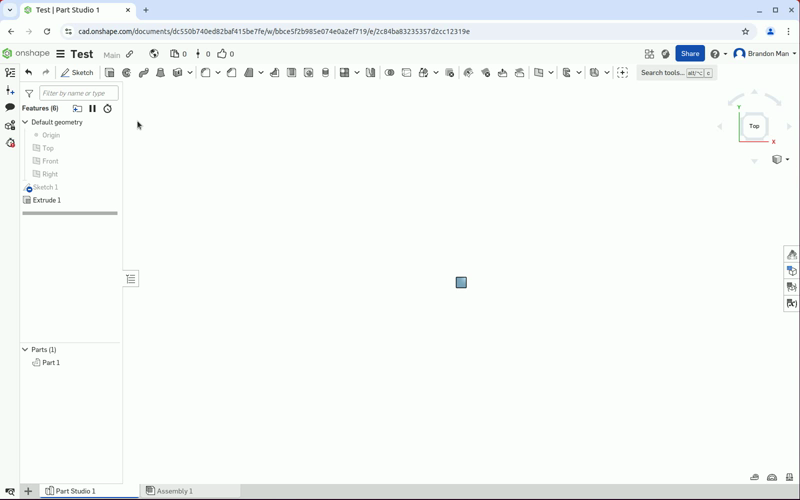
key(shift+h)
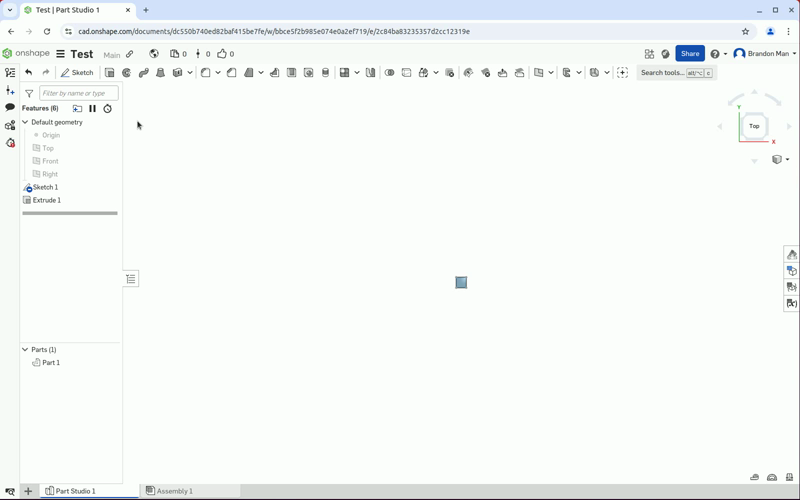
key(shift+h)
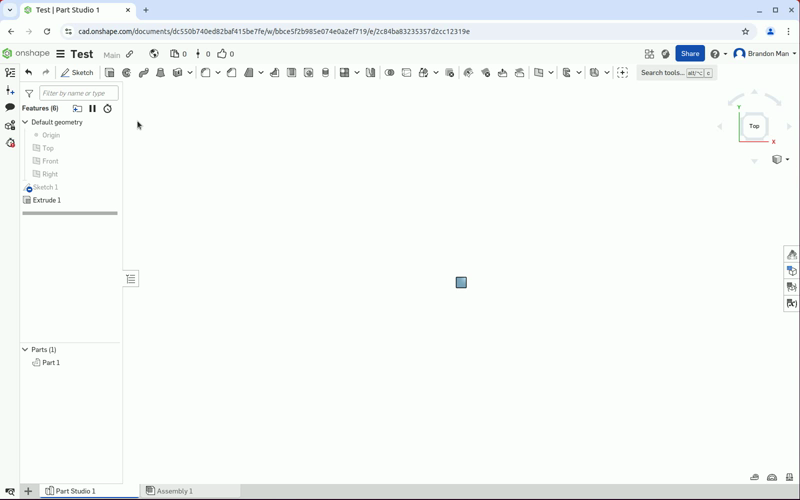
mouse_move(73, 189)
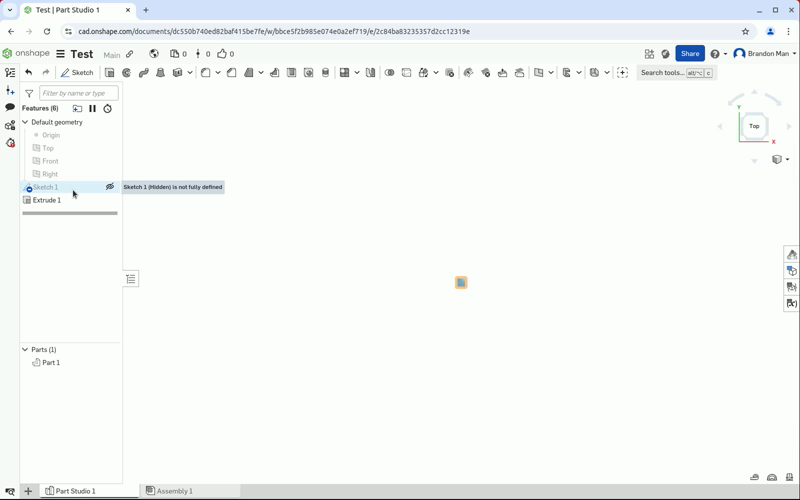
click(73, 189)
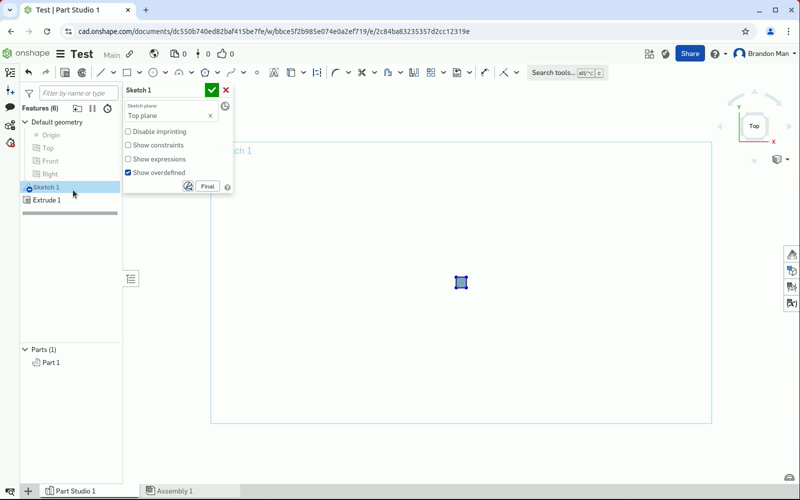
mouse_move(229, 92)
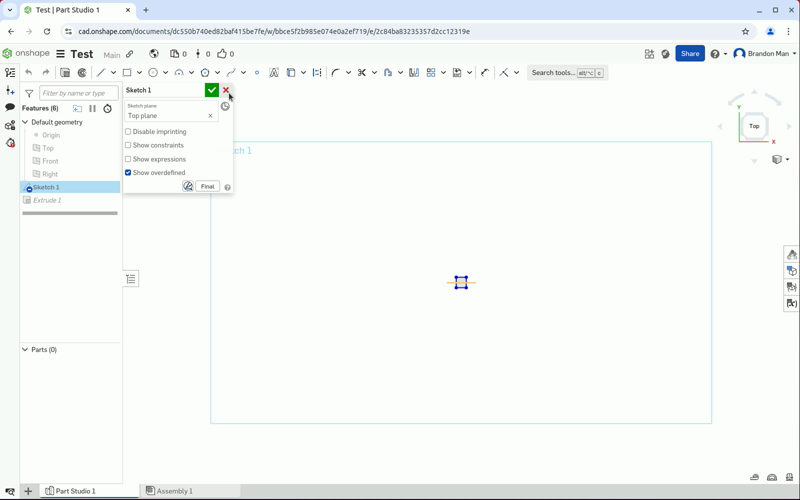
click(229, 92)
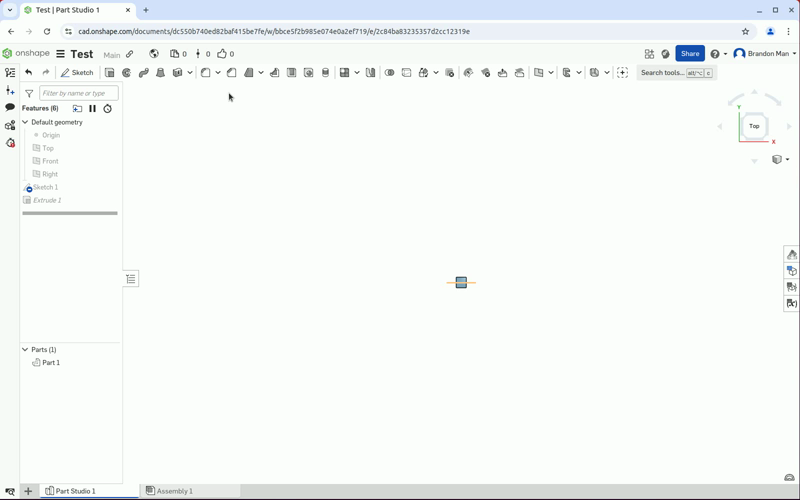
mouse_move(73, 352)
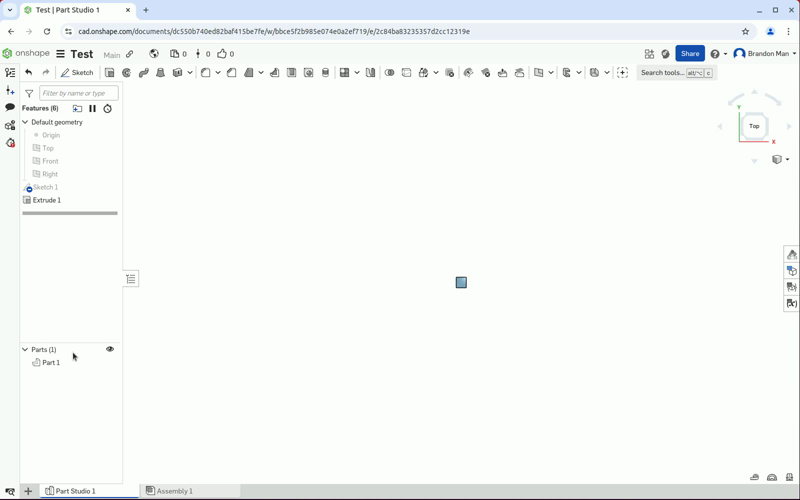
key(y)
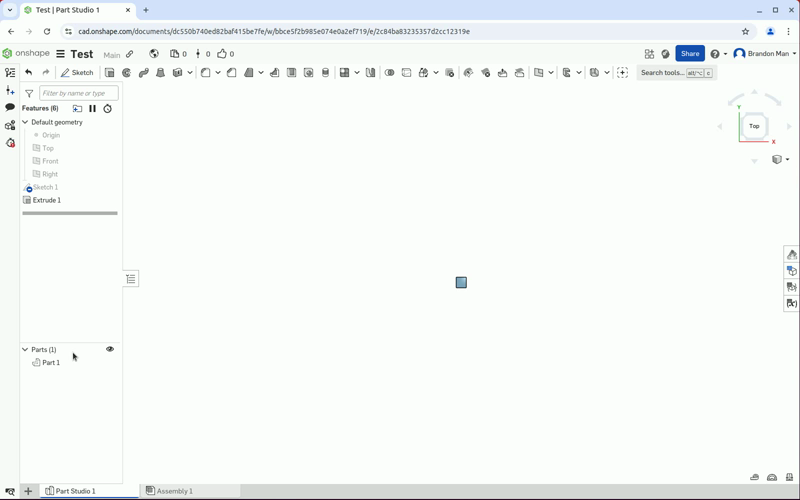
key(shift+p)
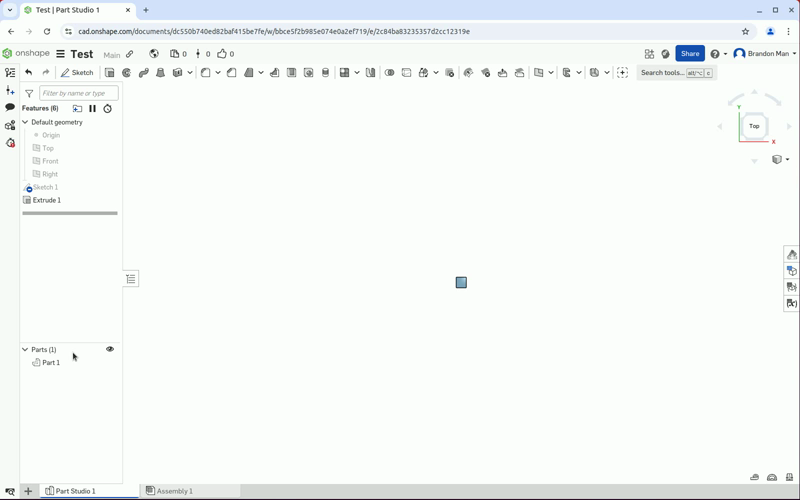
key(space)
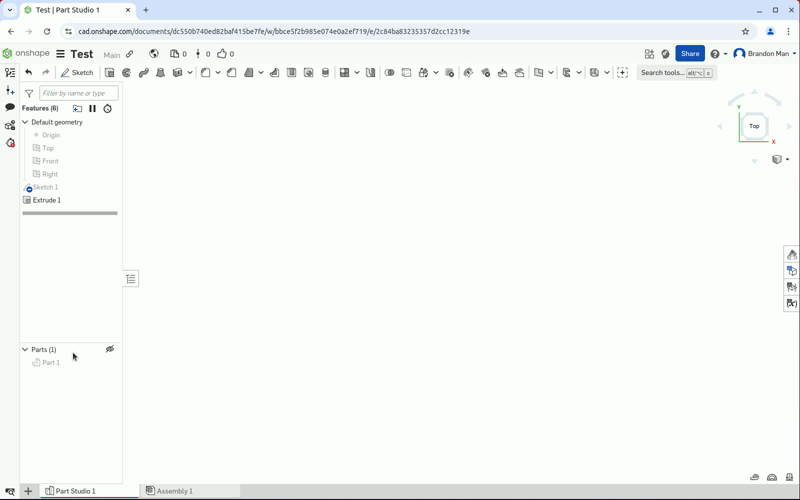
key_down(shift)
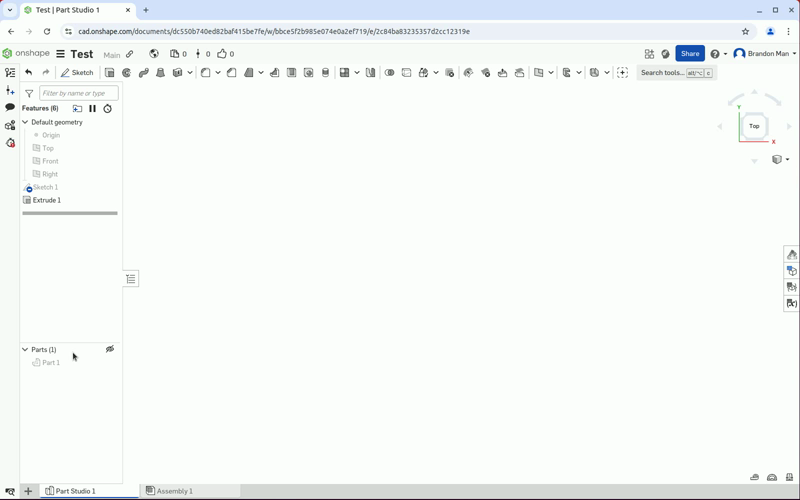
key(up)
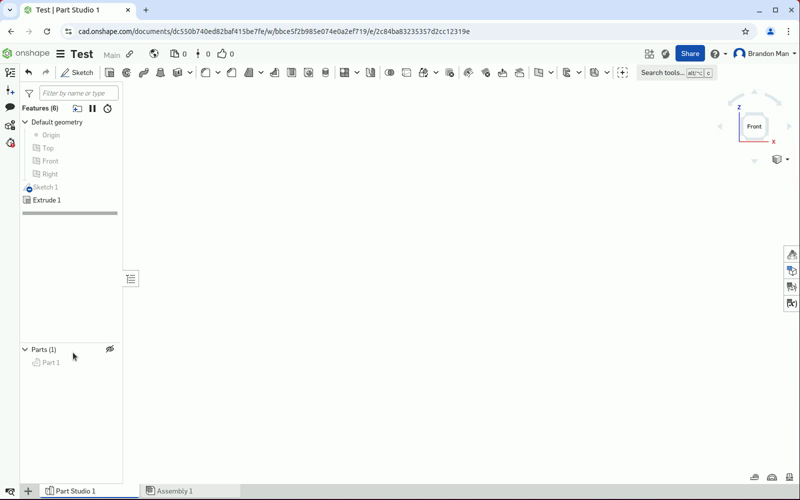
key_up(shift)
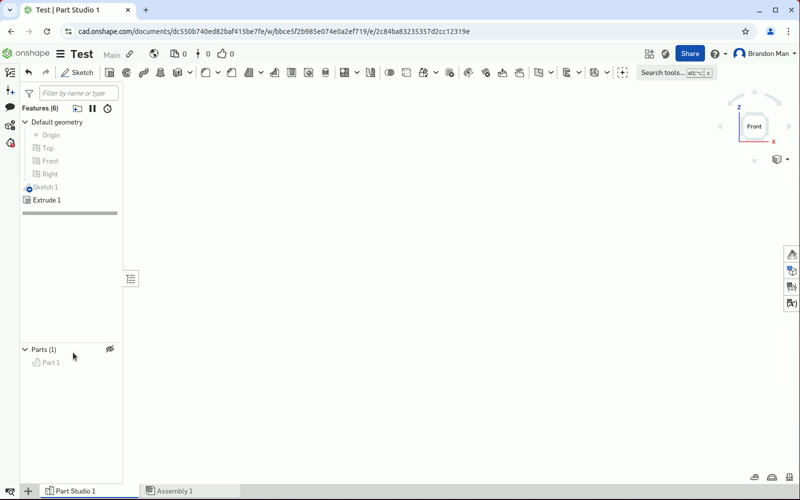
key(space)
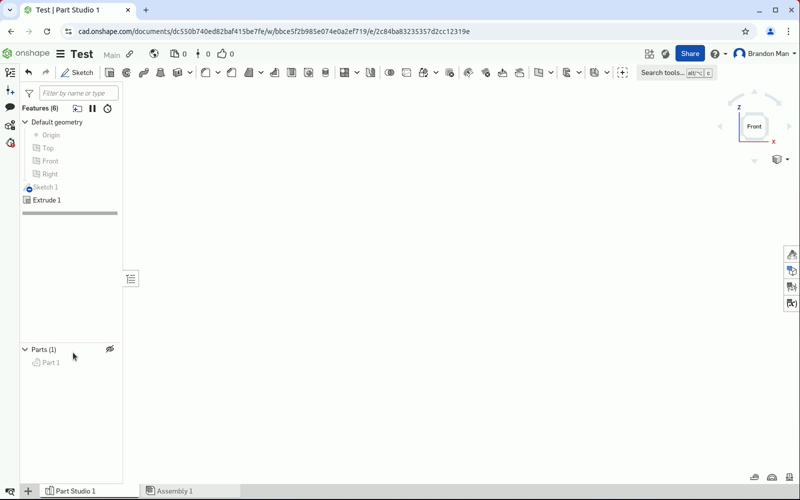
key_down(shift)
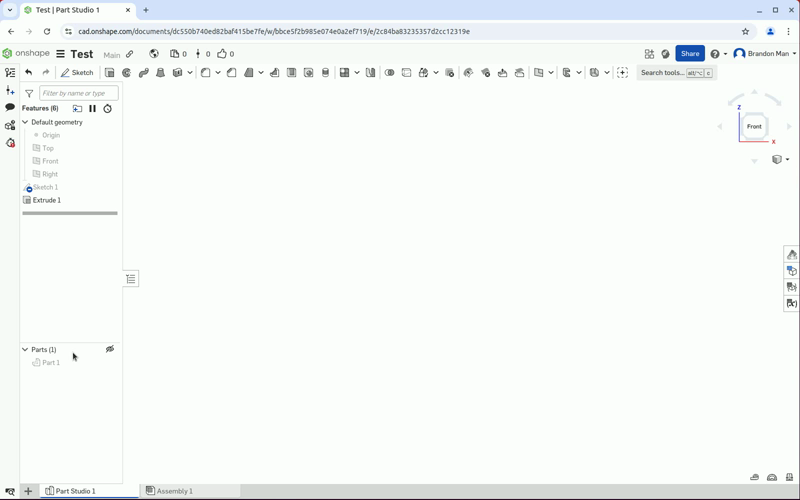
key(left)
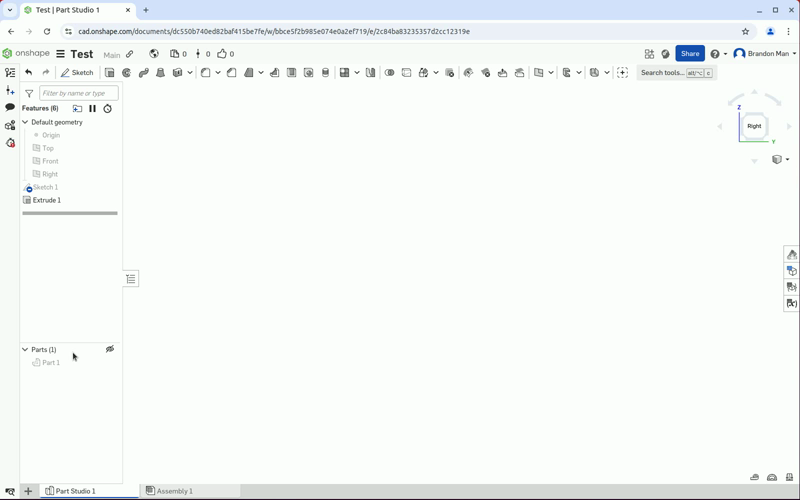
key_up(shift)
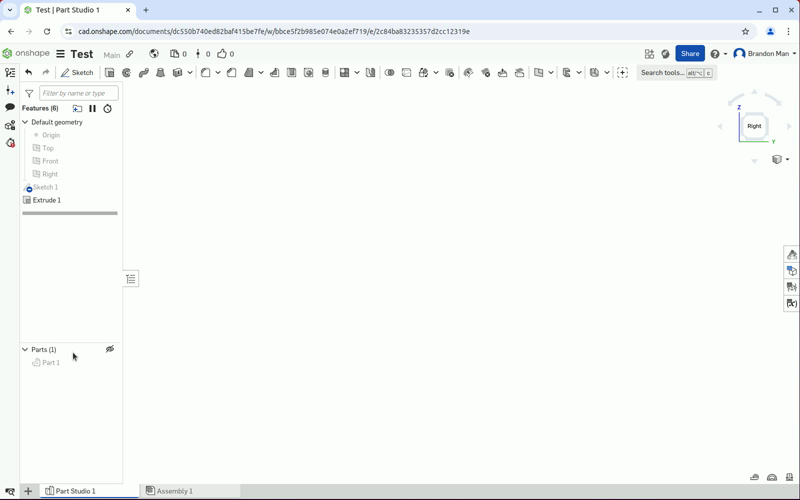
mouse_move(73, 352)
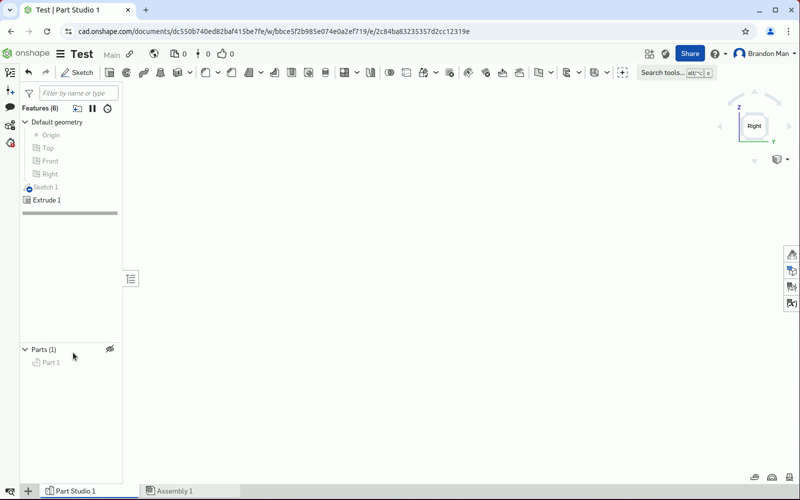
key(shift+y)
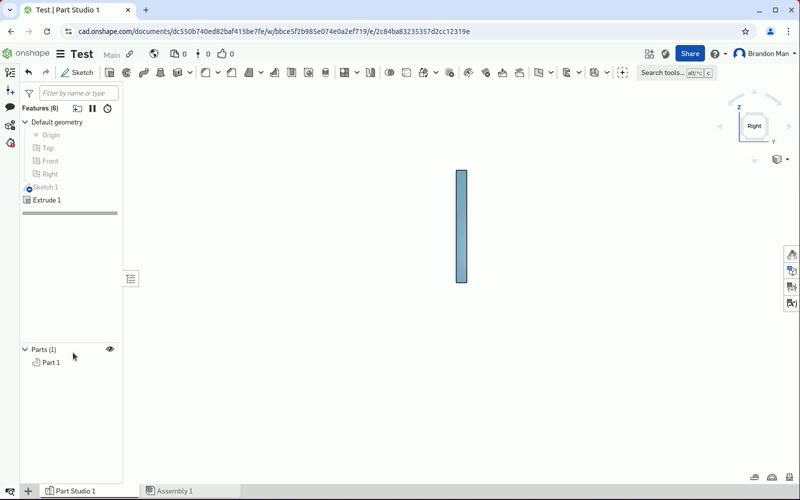
mouse_move(541, 75)
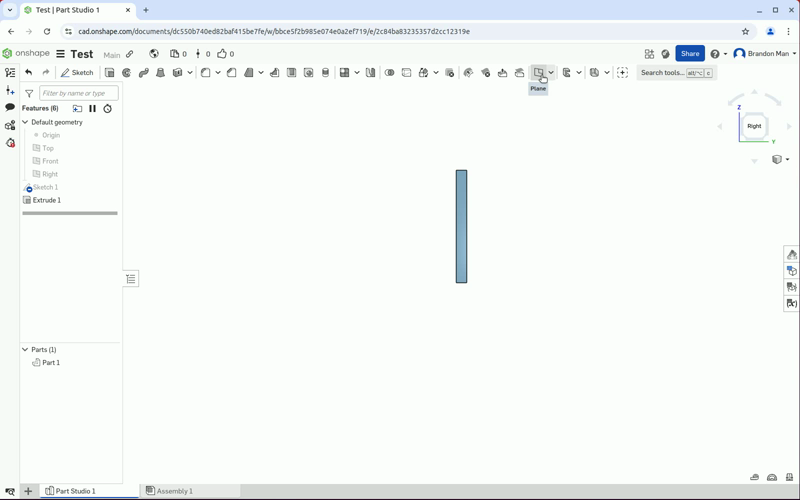
click(541, 75)
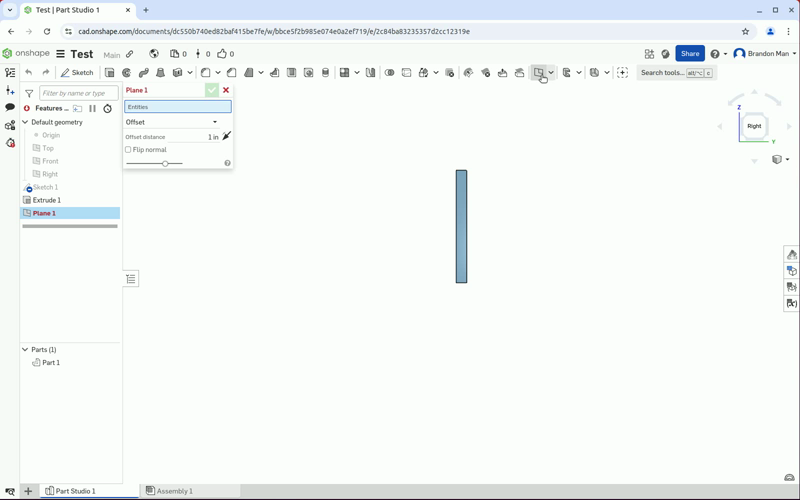
mouse_move(73, 176)
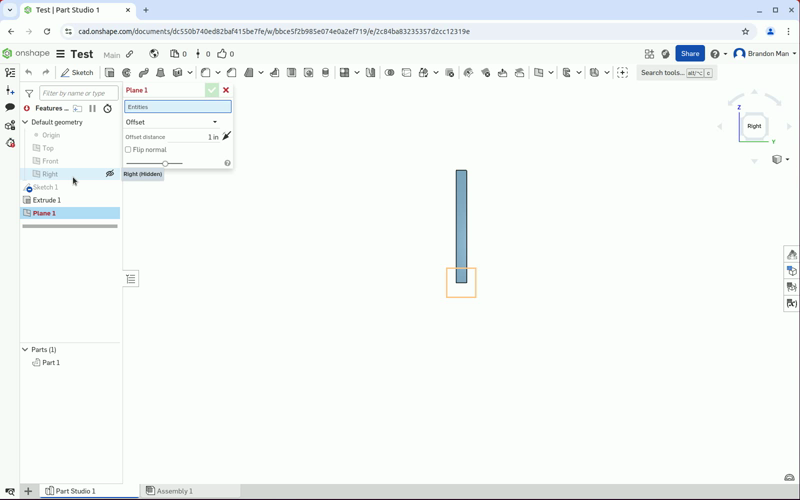
click(73, 176)
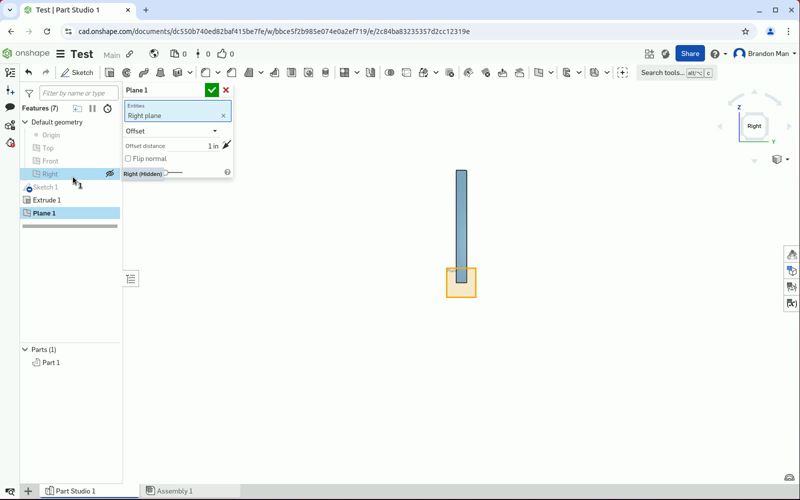
key(tab, 2)
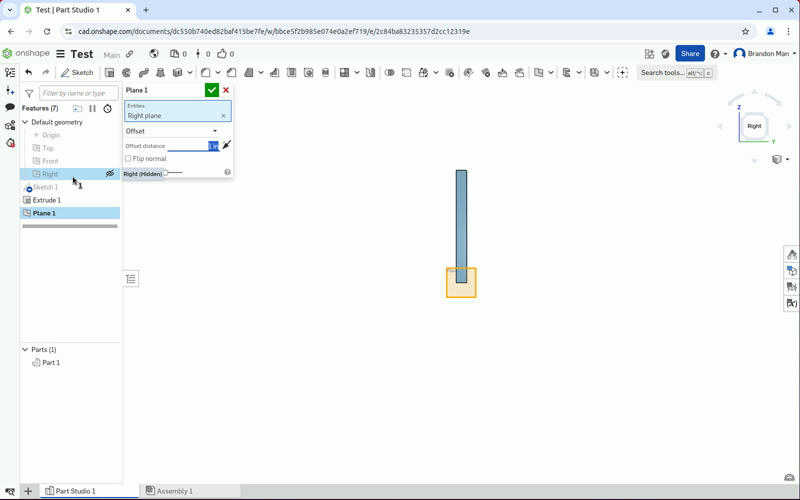
text(0.955)
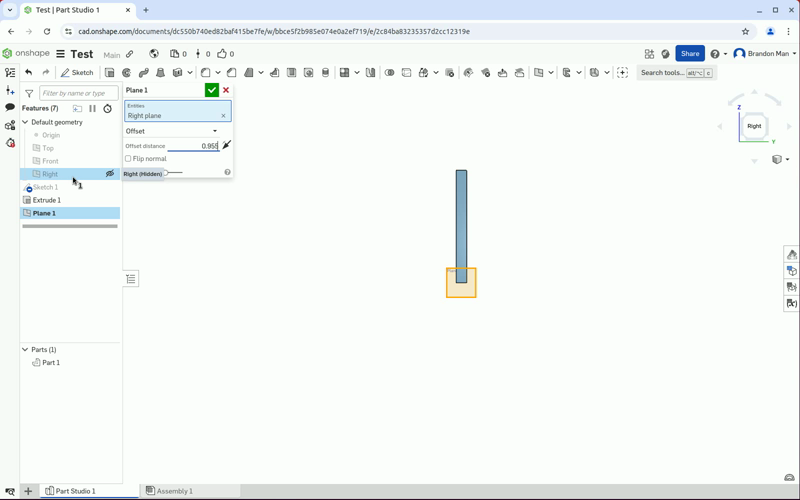
key(enter, 2)
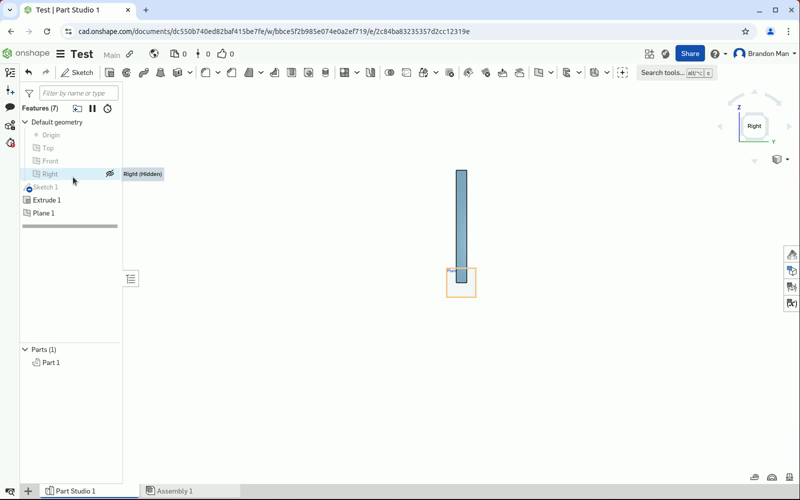
key(shift+s)
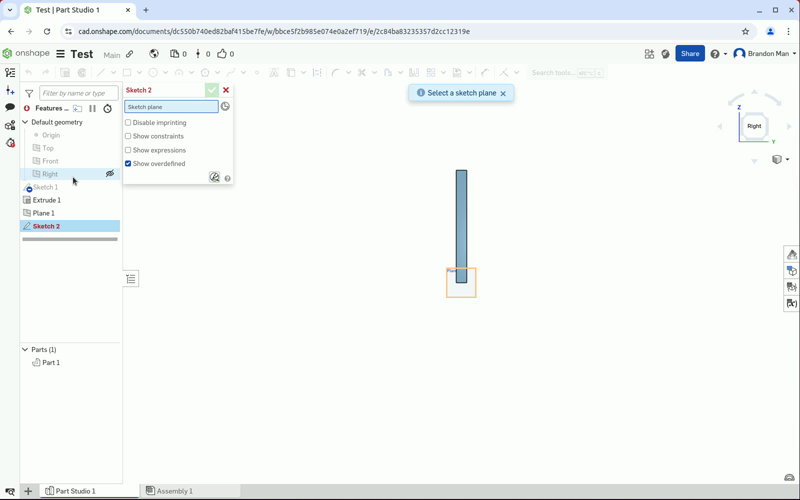
mouse_move(73, 215)
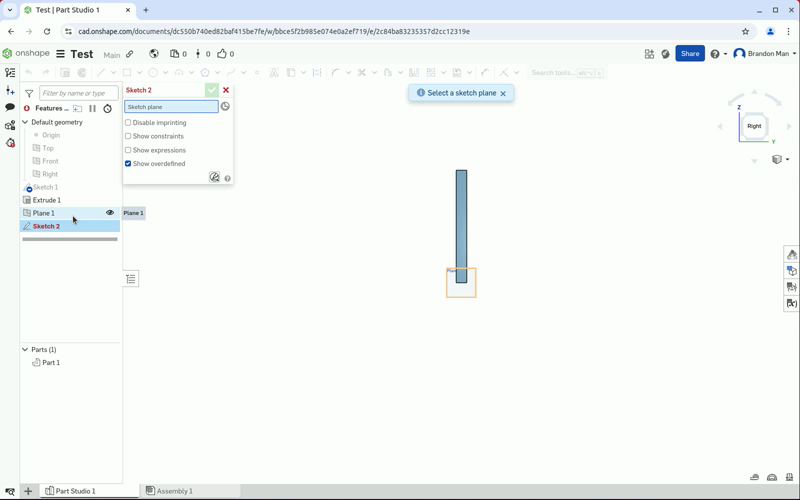
click(73, 215)
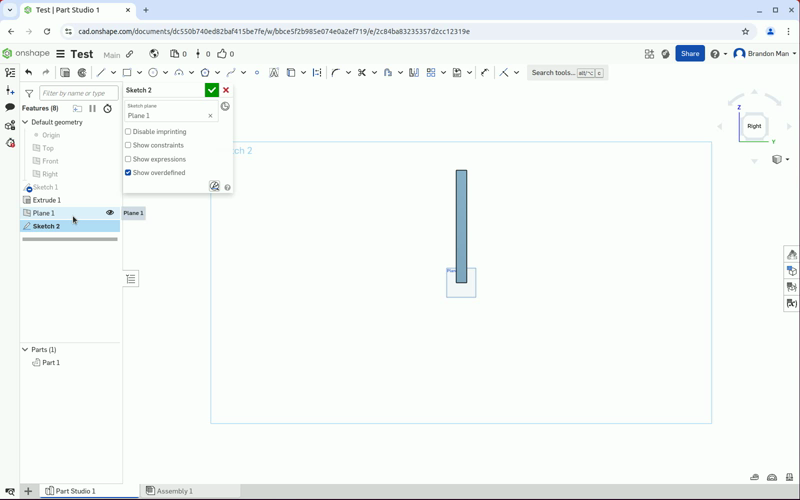
mouse_move(73, 352)
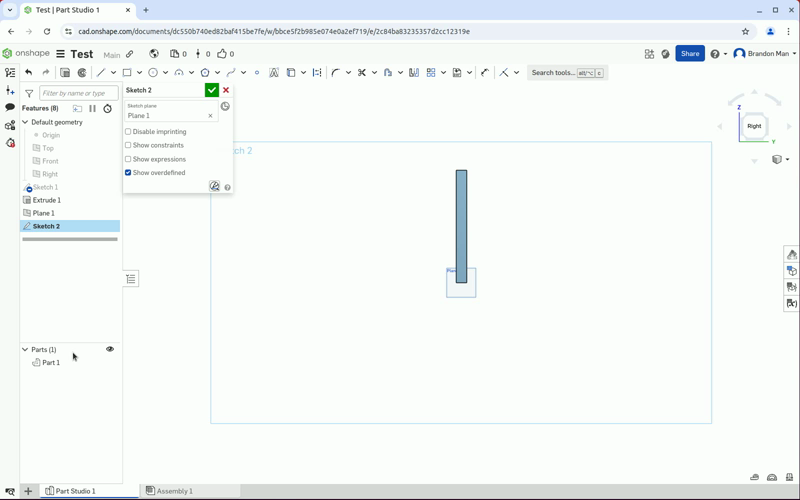
key(y)
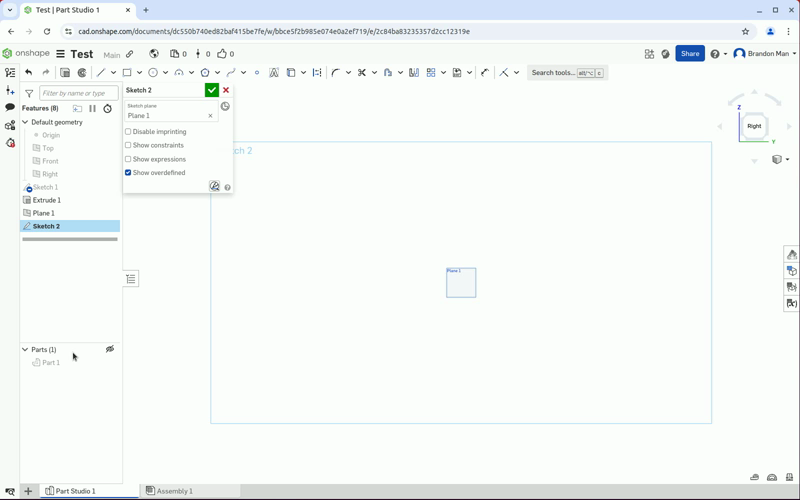
key(l)
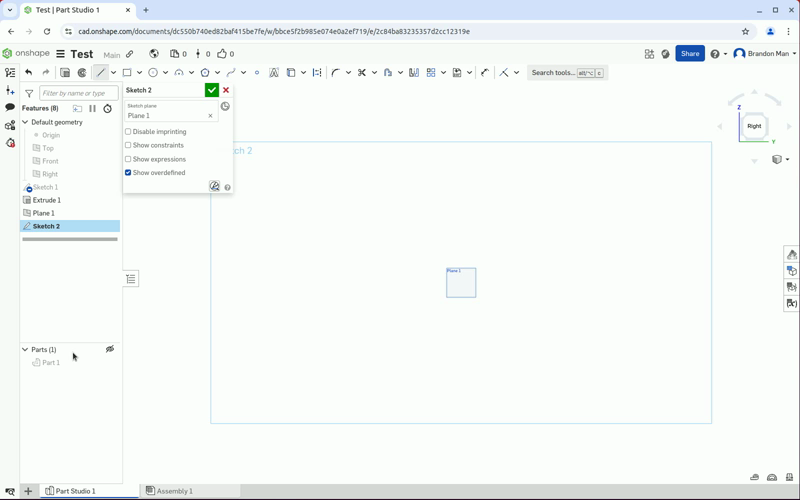
key_down(shift)
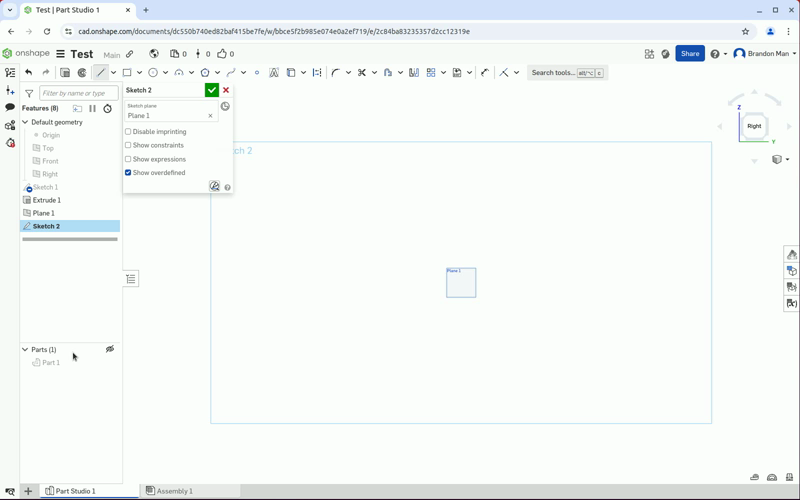
mouse_move(456, 179)
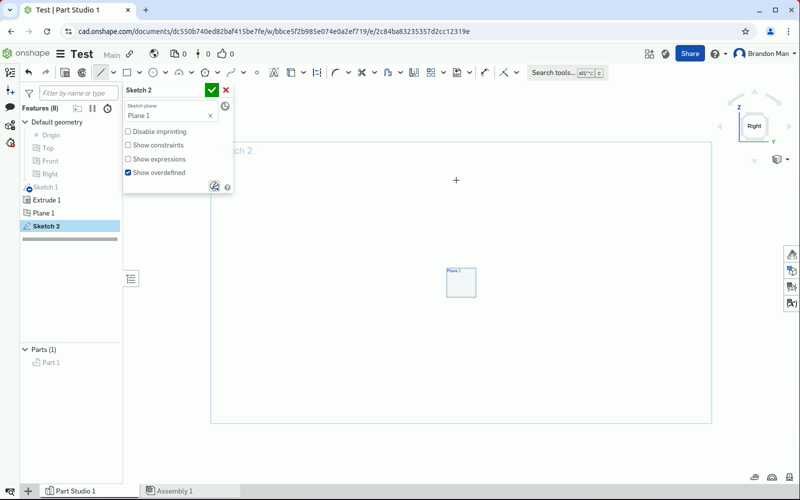
click(456, 179)
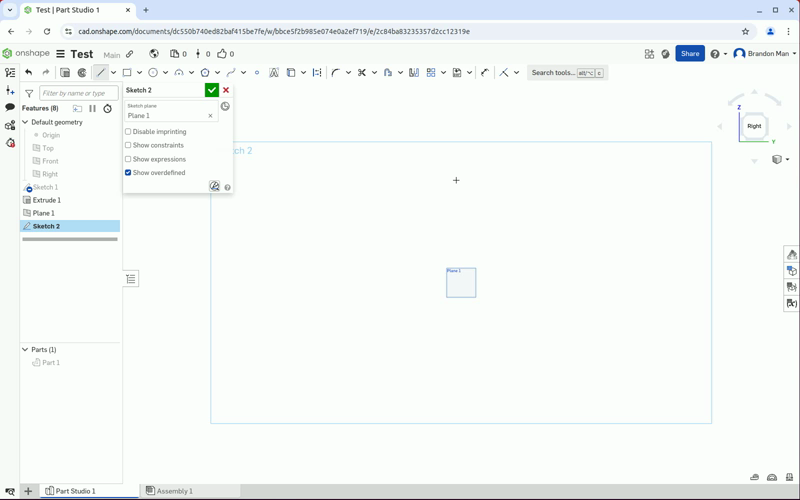
key_up(shift)
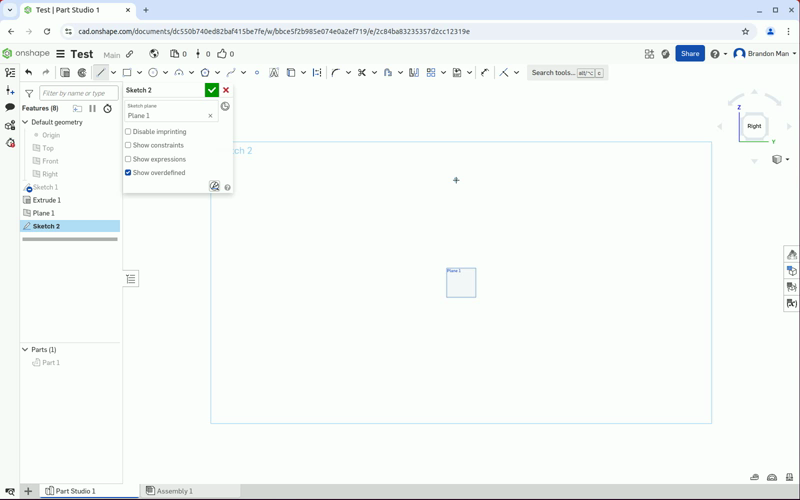
key_down(shift)
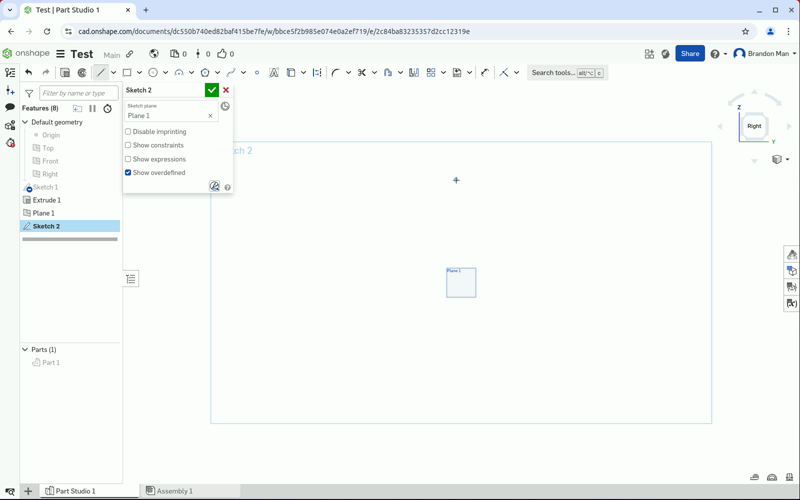
mouse_move(486, 179)
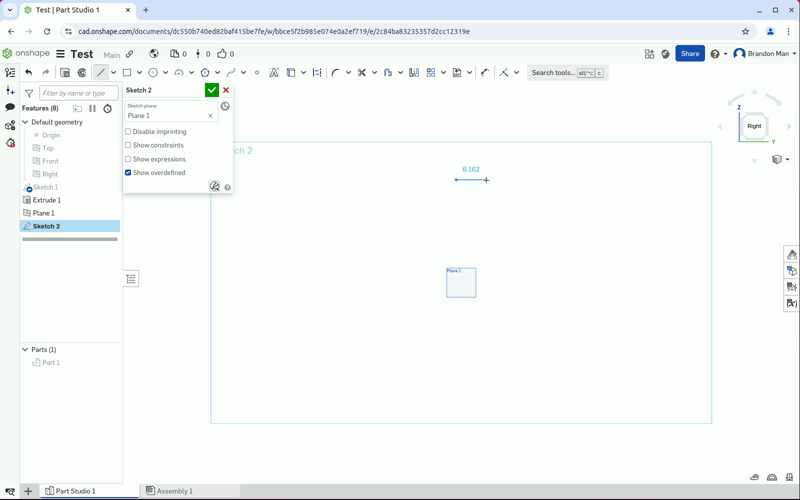
mouse_move(466, 179)
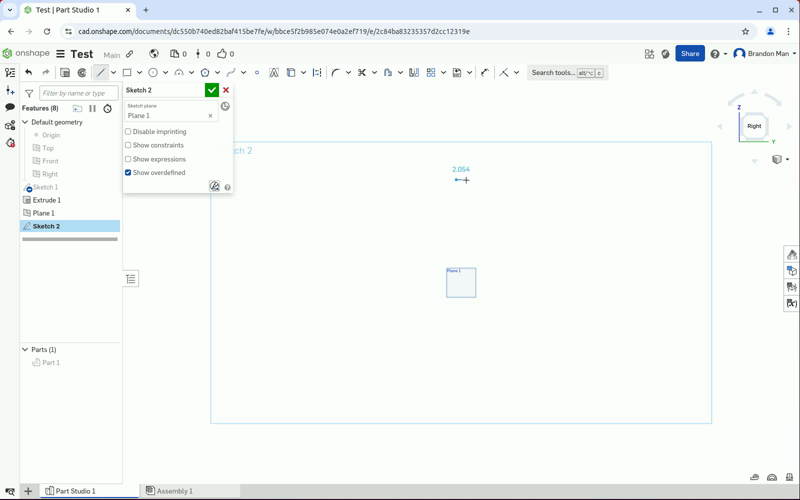
click(466, 179)
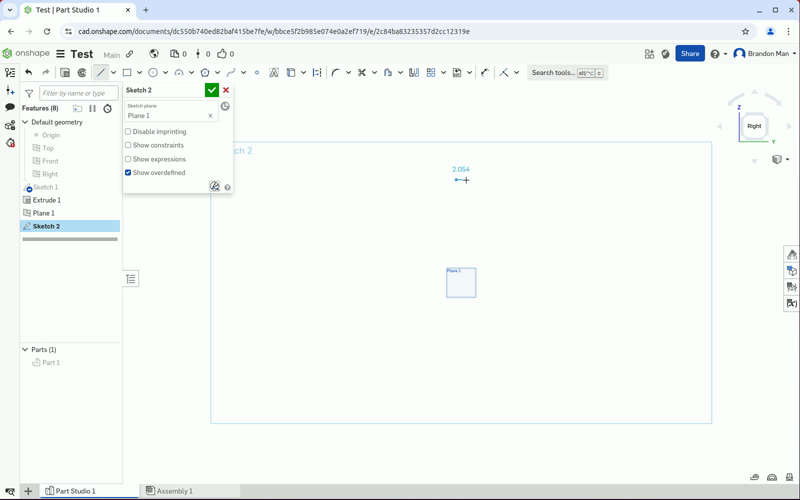
key_up(shift)
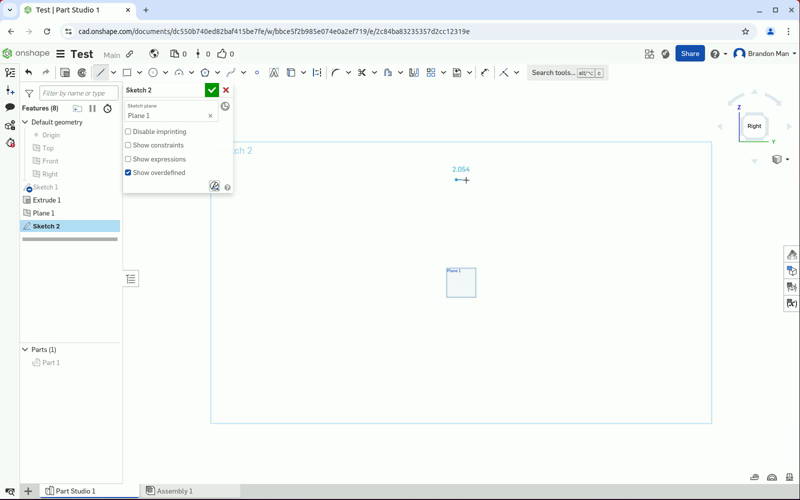
key_down(shift)
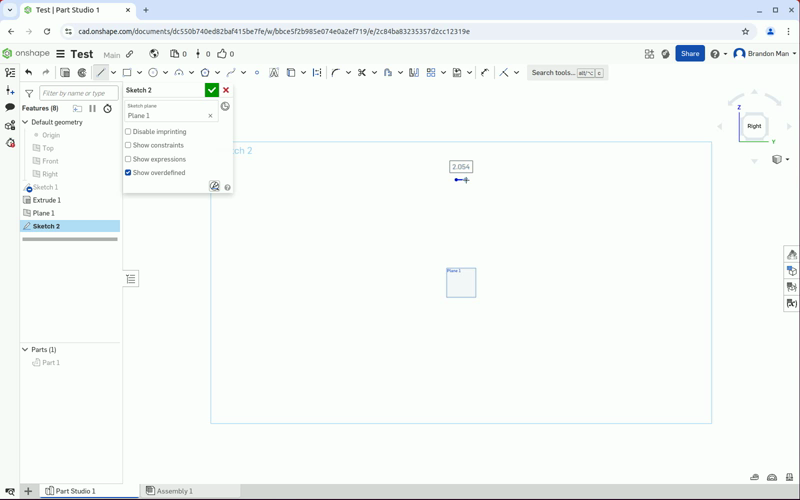
mouse_move(496, 179)
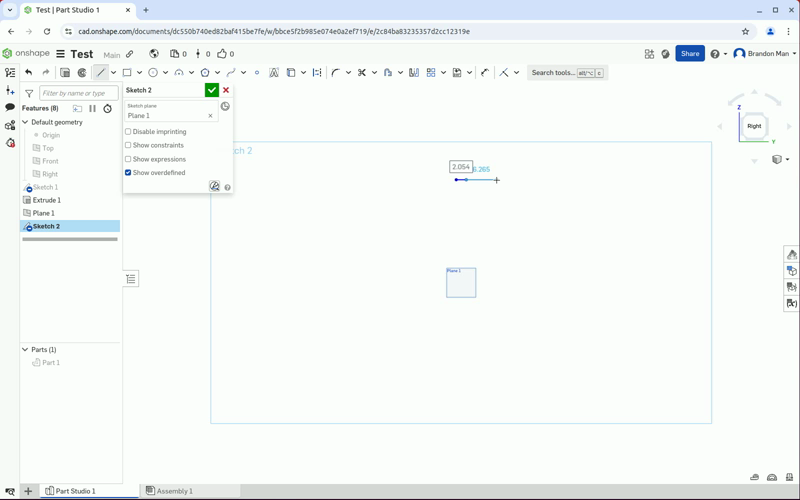
mouse_move(466, 169)
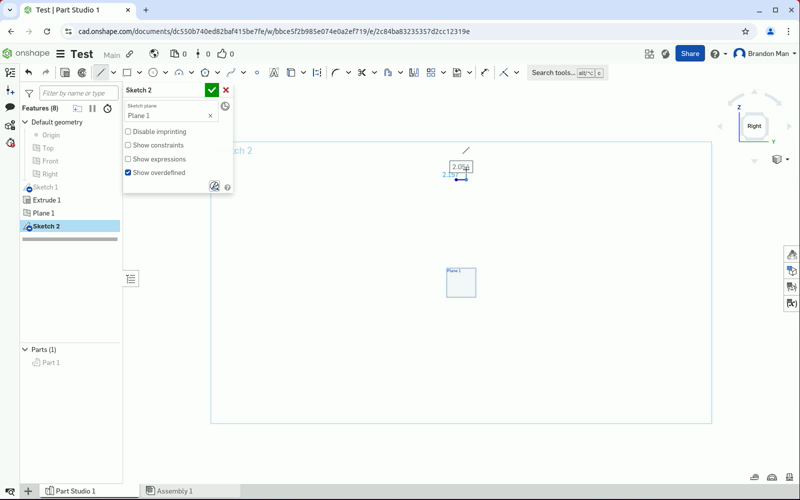
click(466, 169)
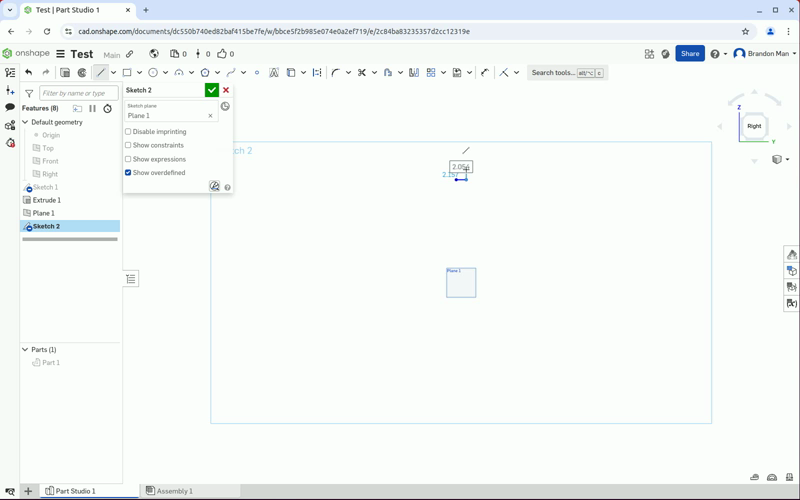
key_up(shift)
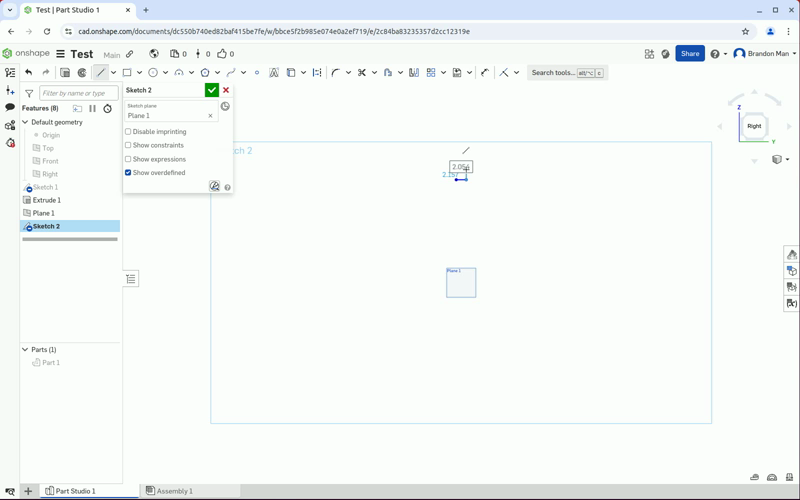
key_down(shift)
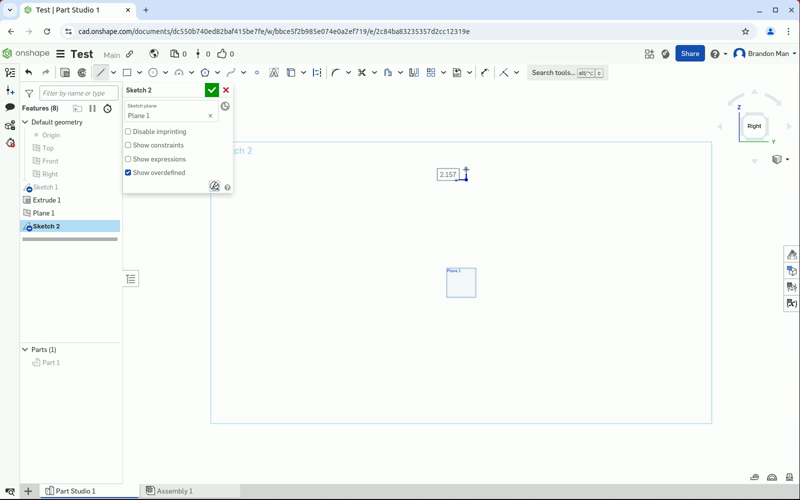
mouse_move(496, 169)
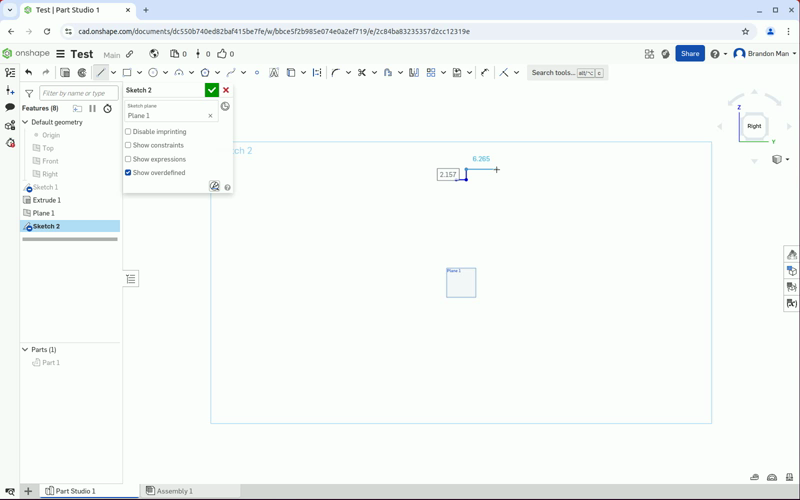
mouse_move(456, 169)
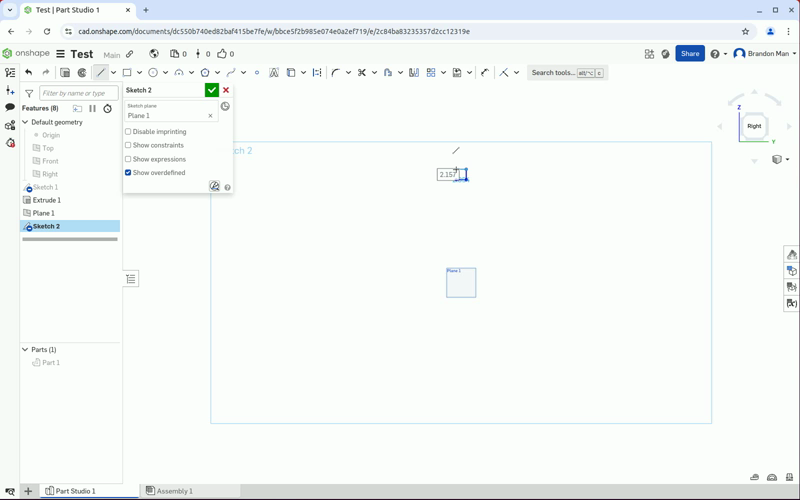
click(456, 169)
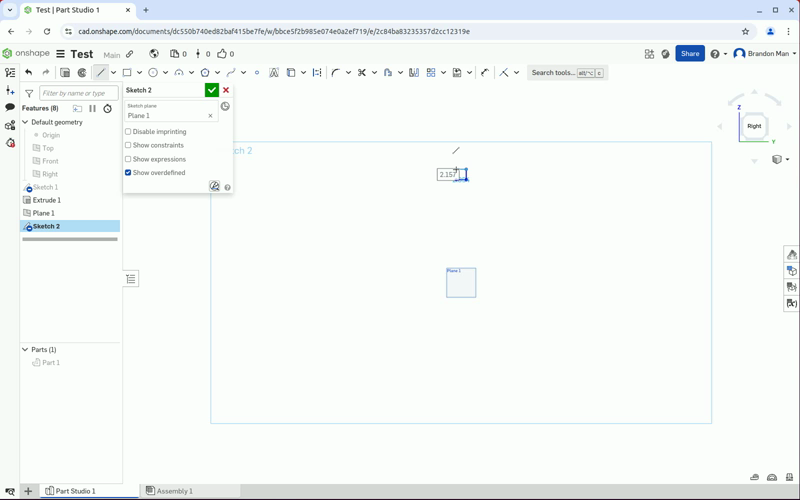
key_up(shift)
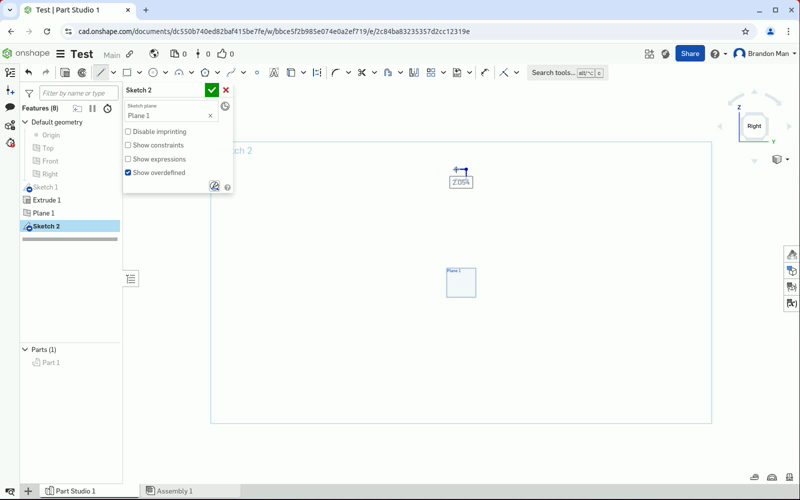
mouse_move(486, 169)
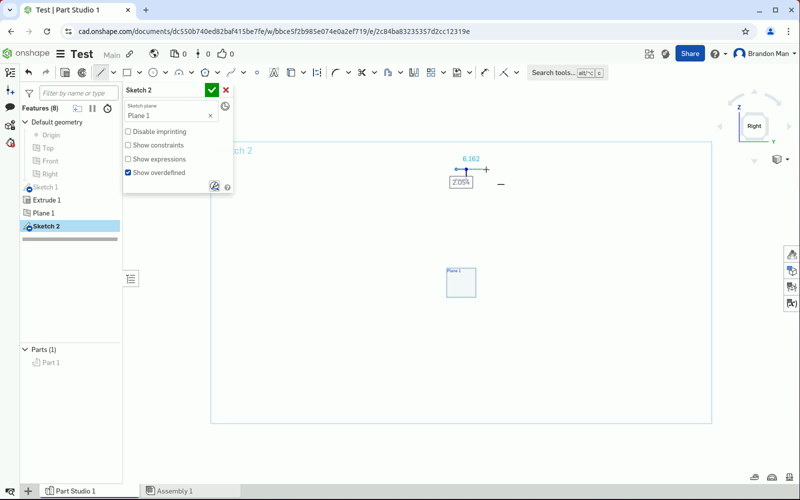
key_down(shift)
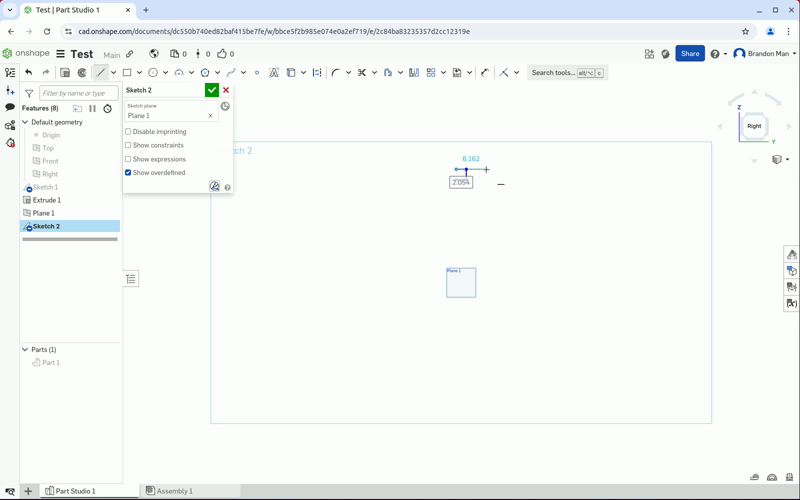
mouse_move(456, 179)
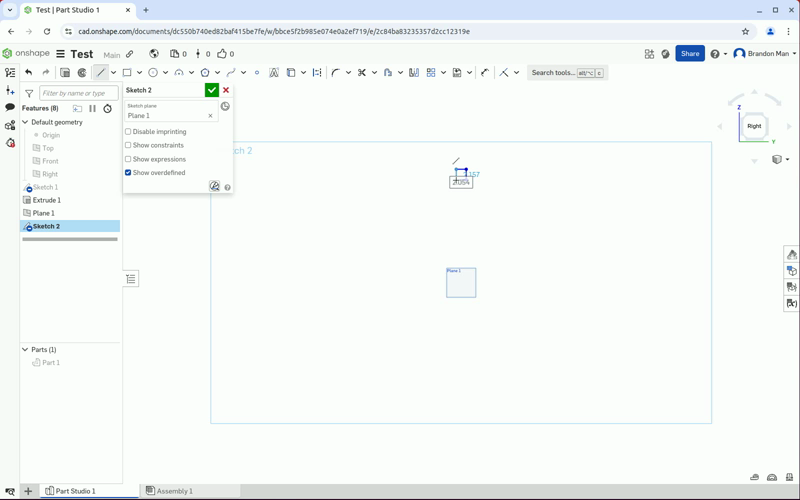
key_up(shift)
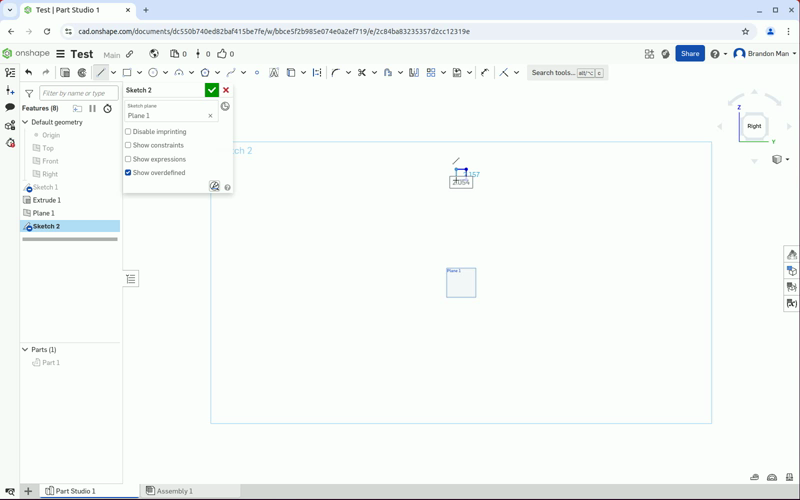
click(456, 179)
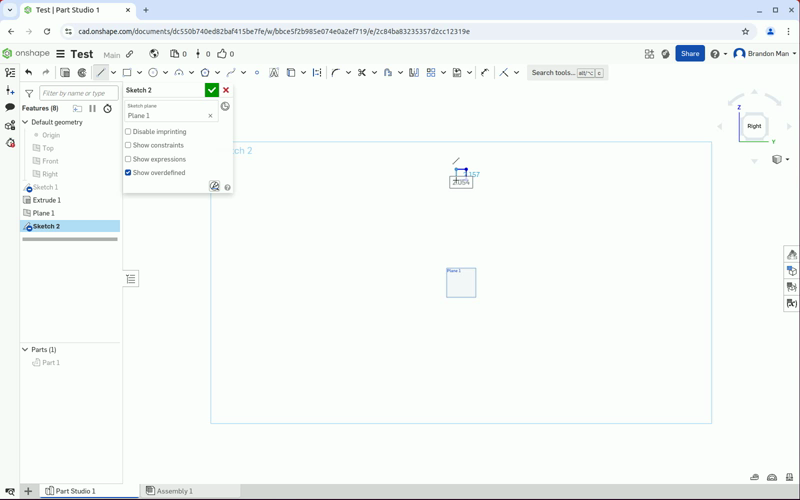
key(esc)
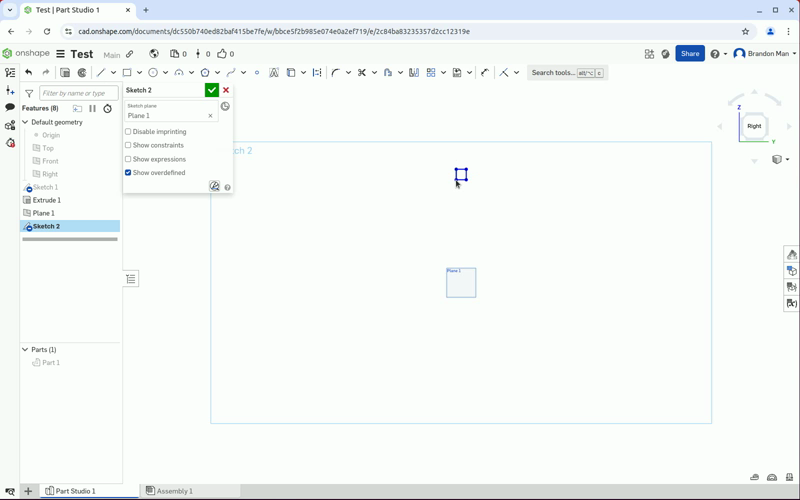
mouse_move(465, 174)
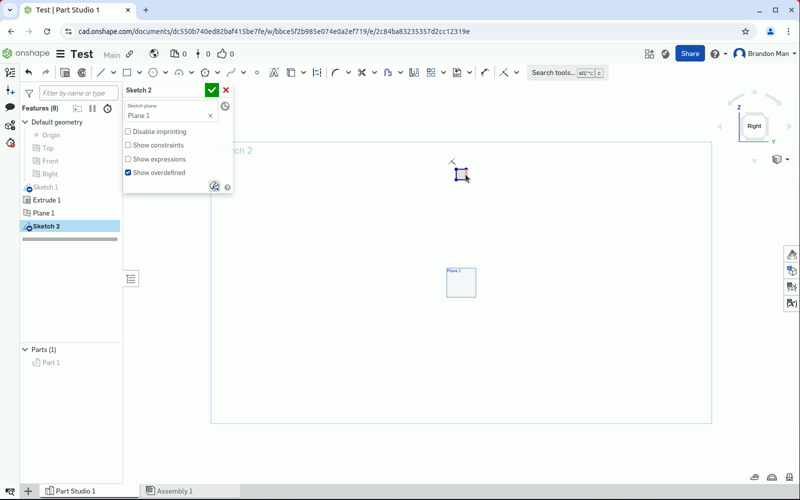
scroll(6)
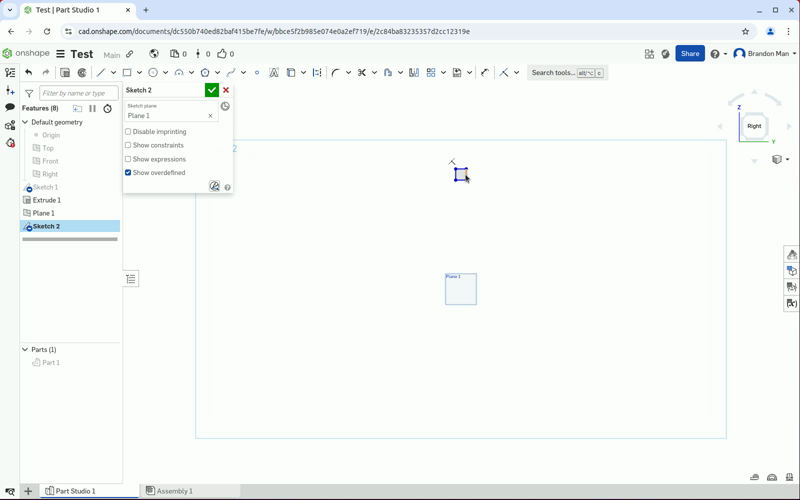
scroll(6)
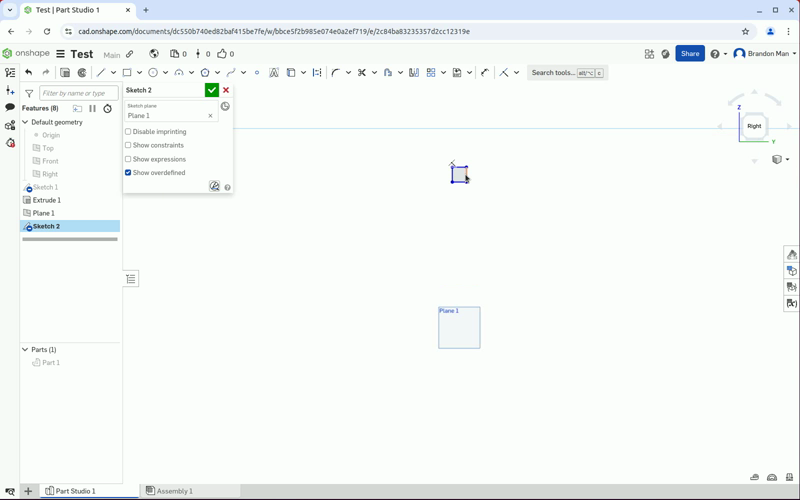
scroll(6)
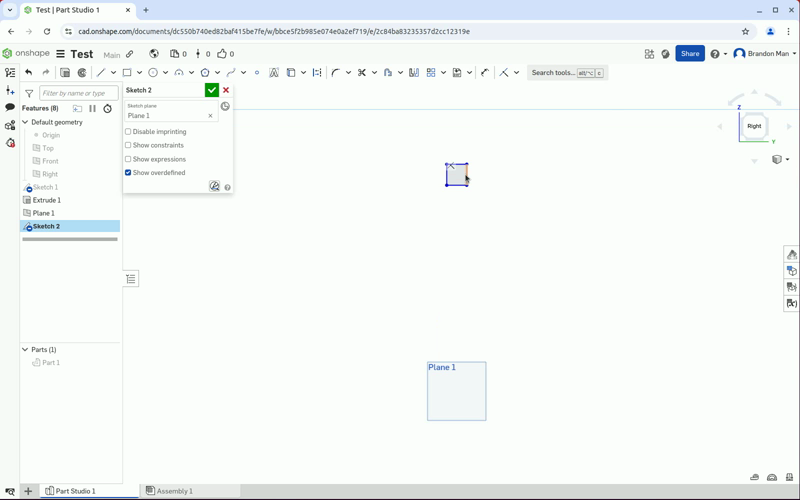
scroll(6)
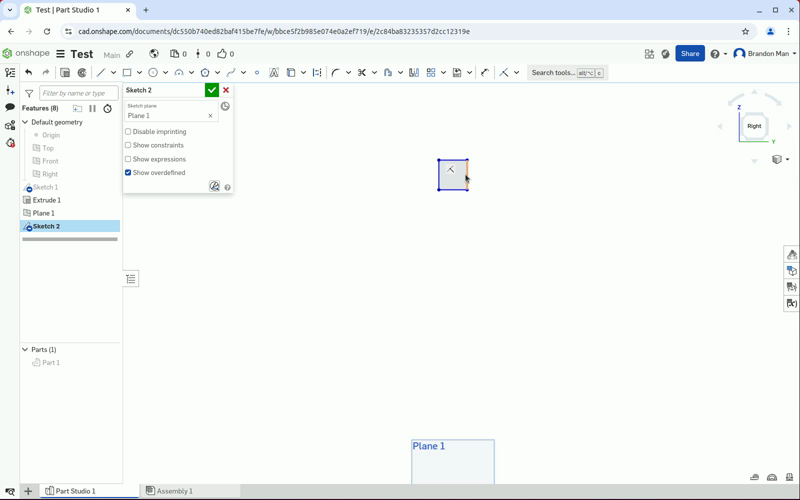
scroll(6)
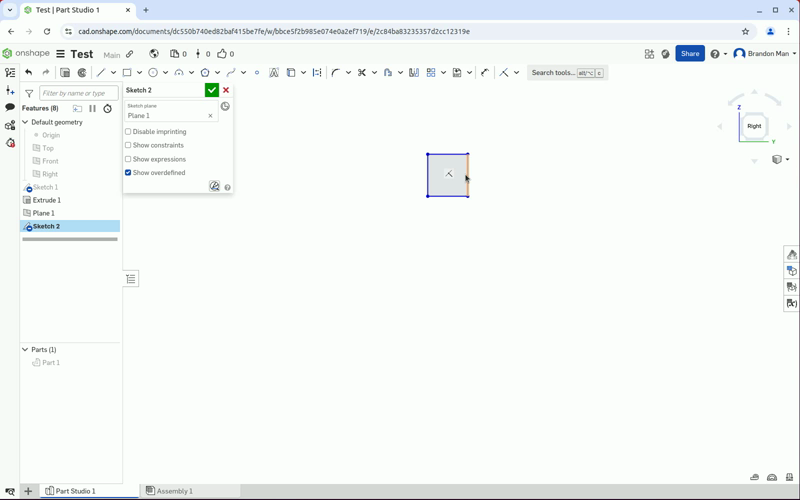
scroll(6)
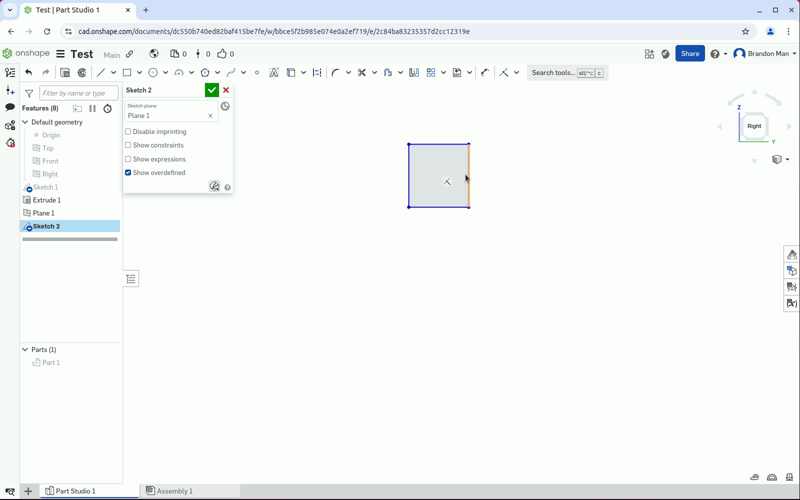
scroll(6)
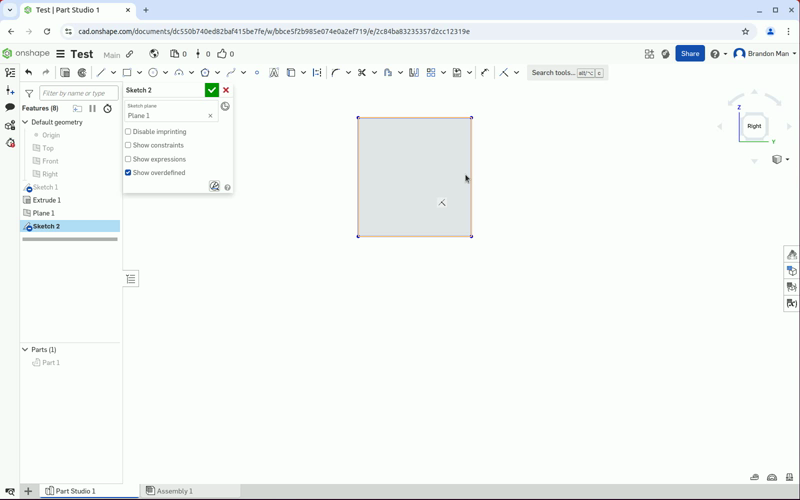
click(465, 174)
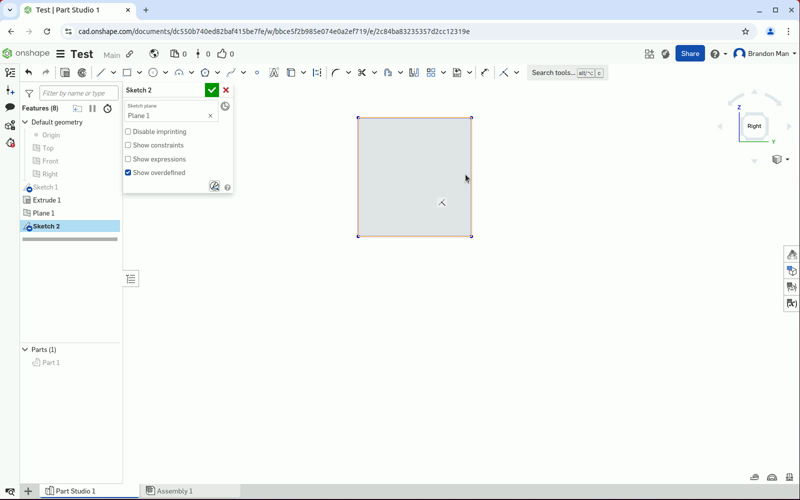
scroll(-6)
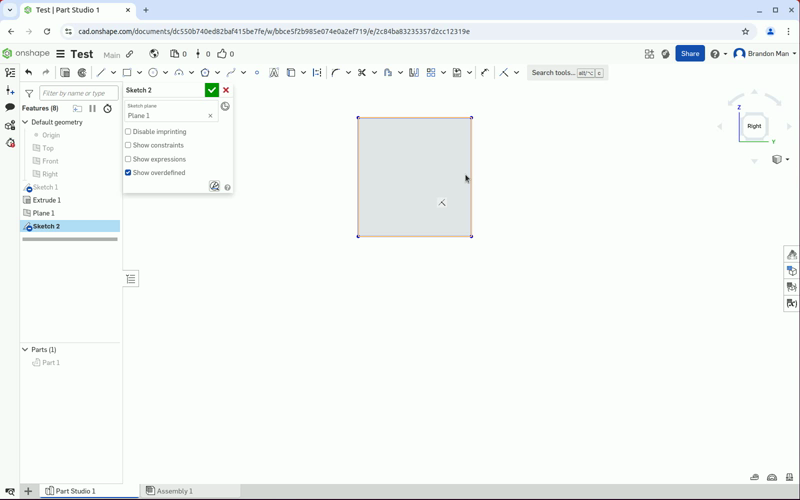
scroll(-6)
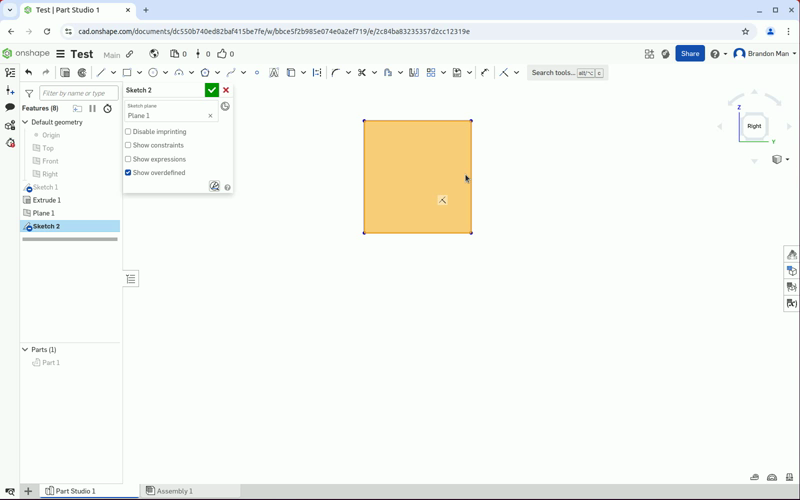
scroll(-6)
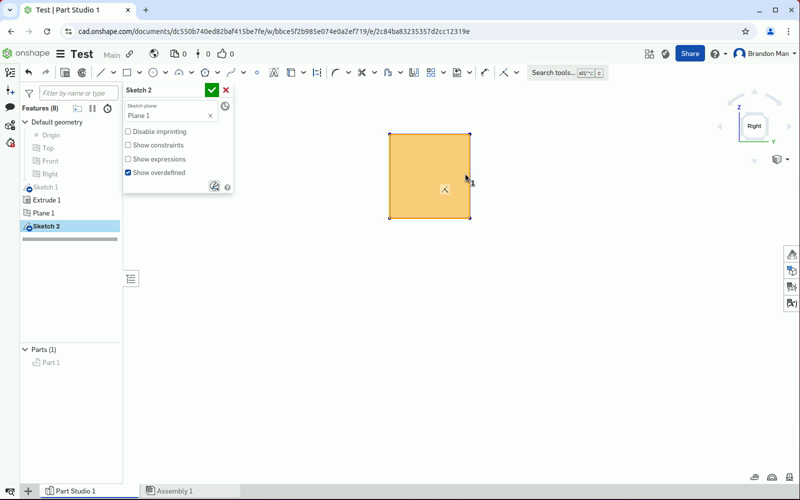
scroll(-6)
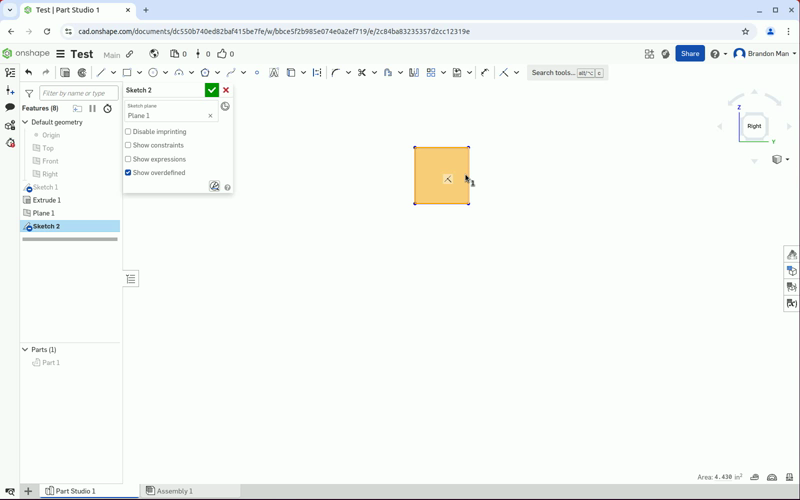
scroll(-6)
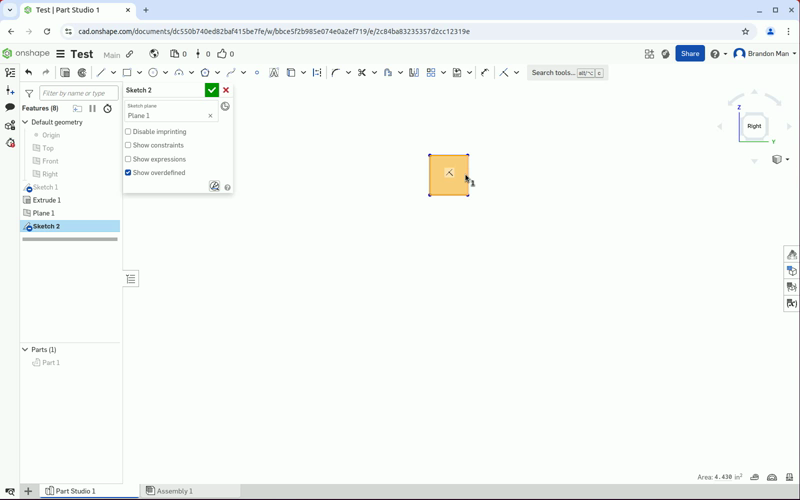
scroll(-6)
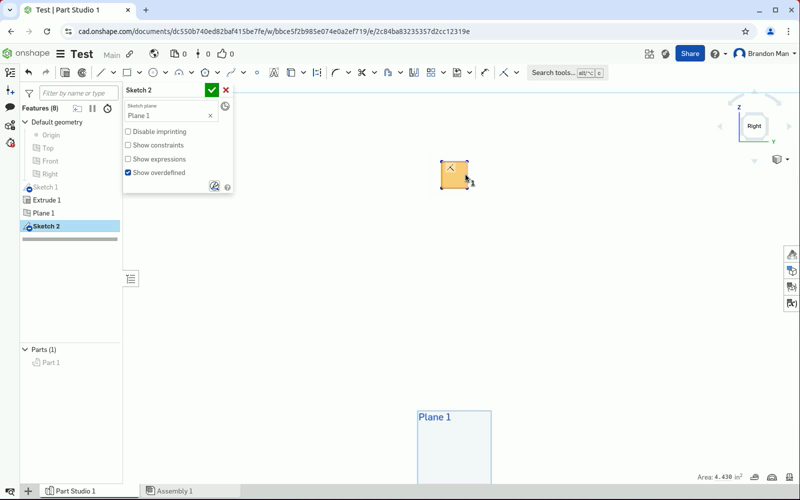
scroll(-6)
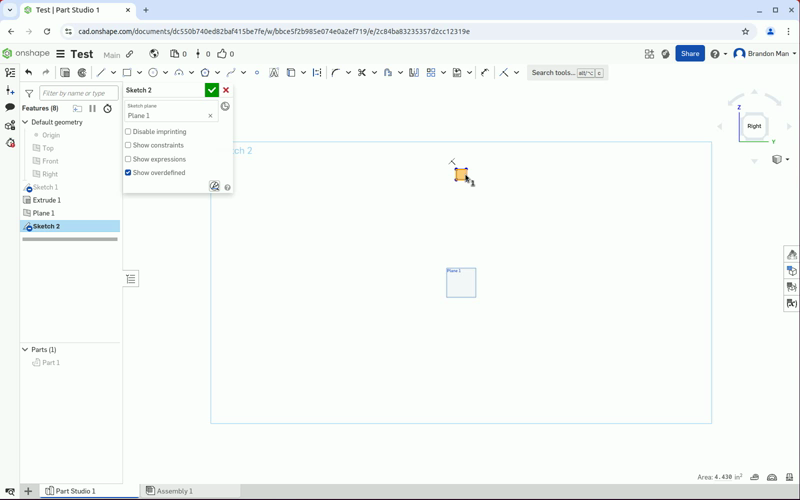
mouse_move(73, 352)
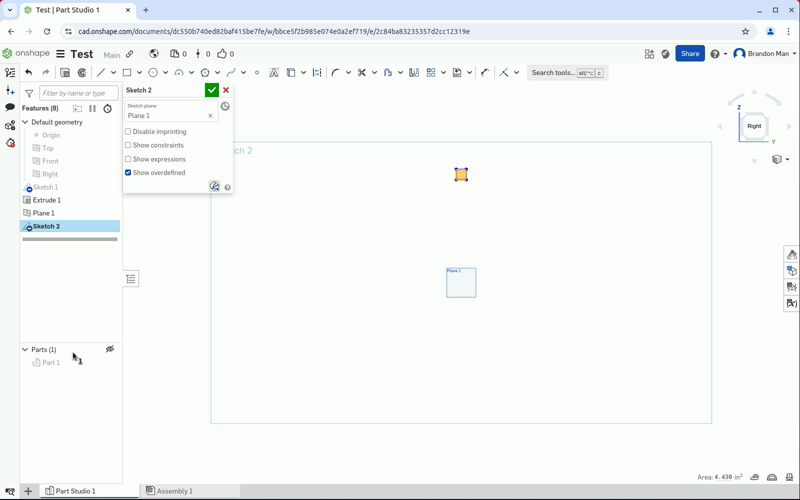
key(shift+y)
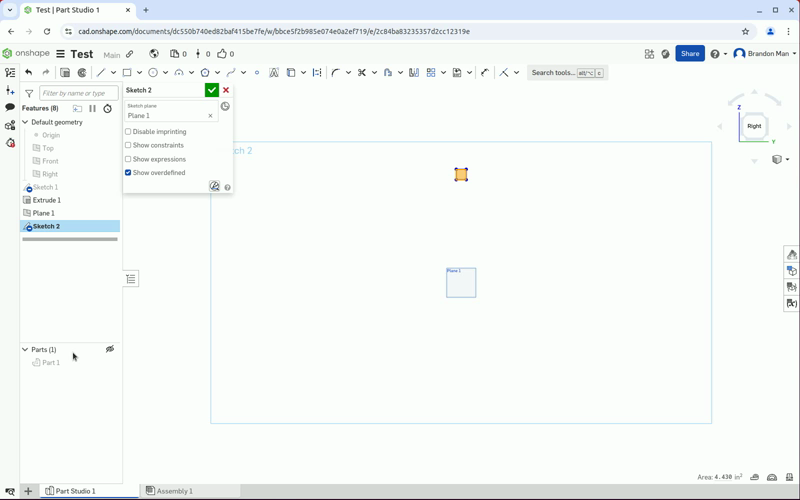
key(shift+e)
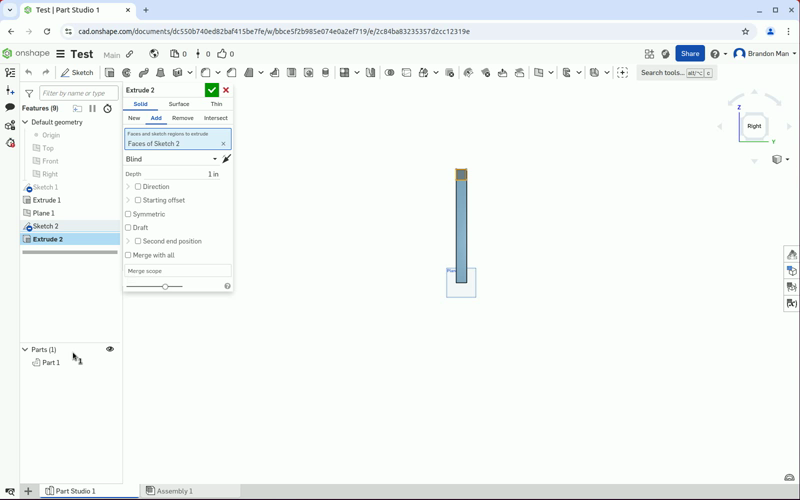
mouse_move(143, 106)
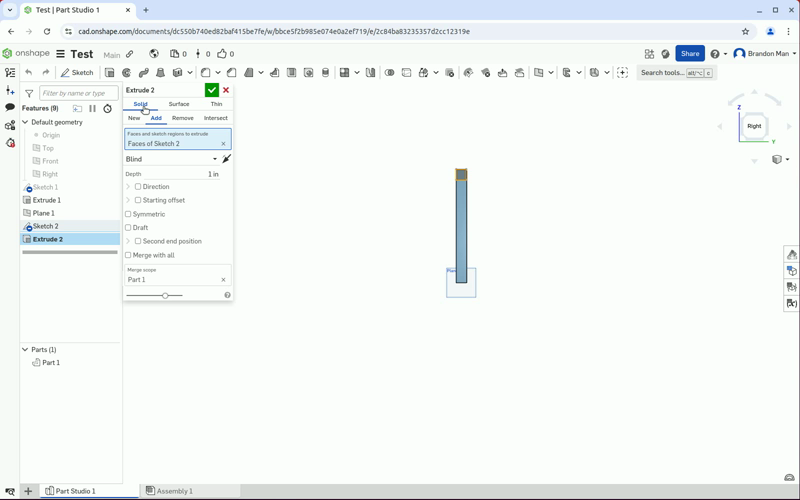
click(143, 106)
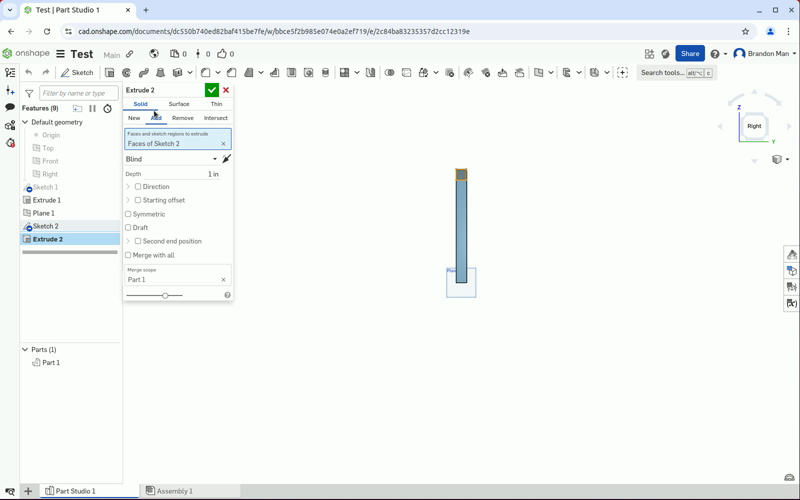
mouse_move(186, 120)
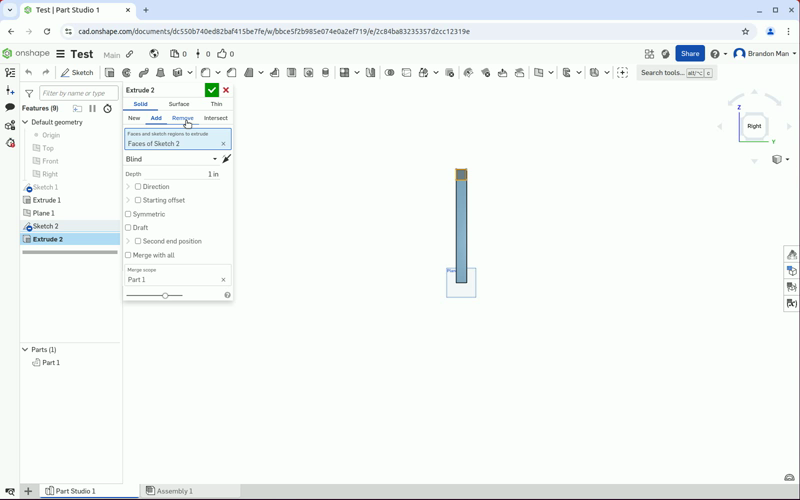
click(186, 120)
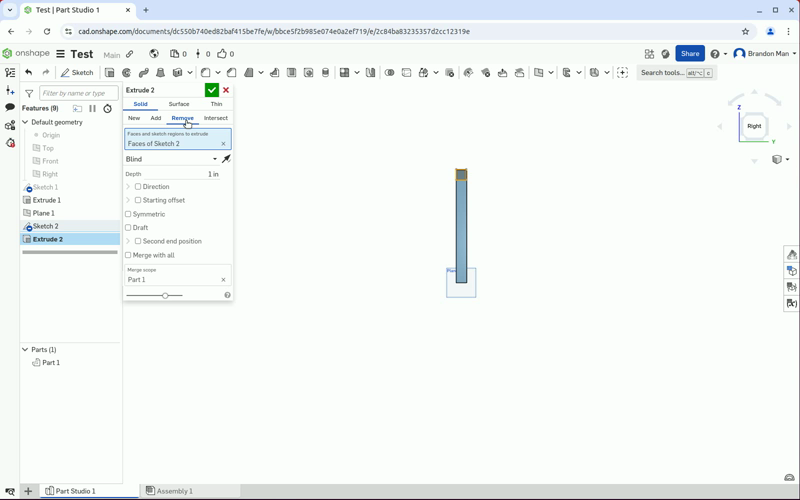
key(tab, 4)
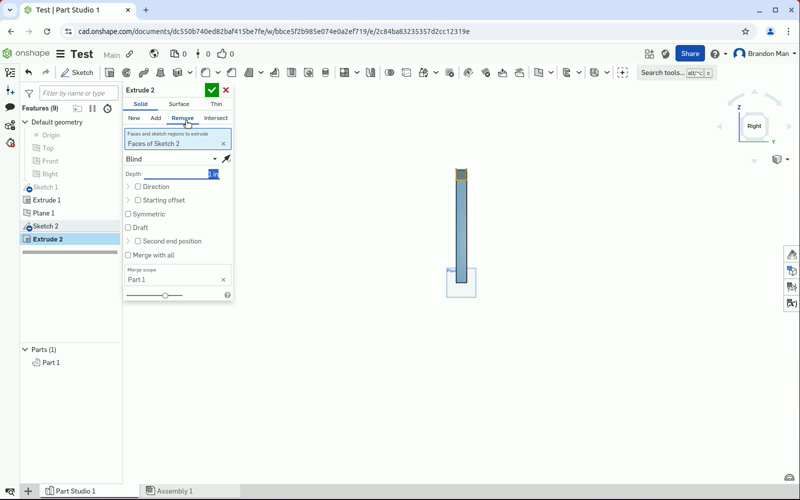
text(0.963)
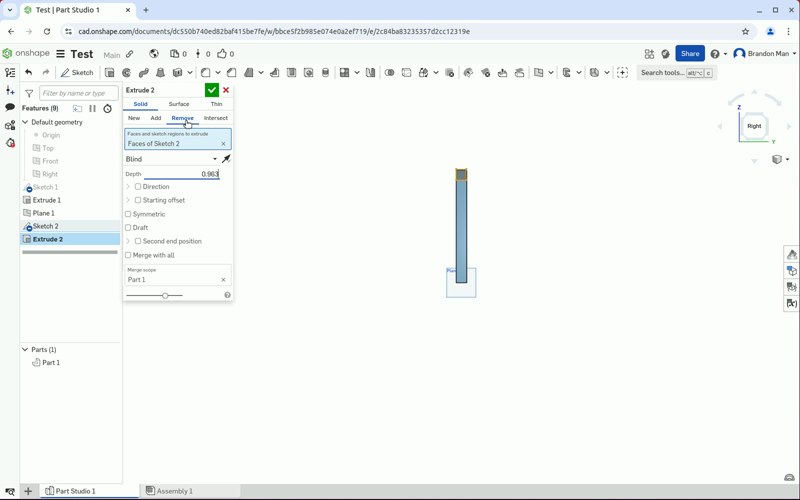
key(tab, 6)
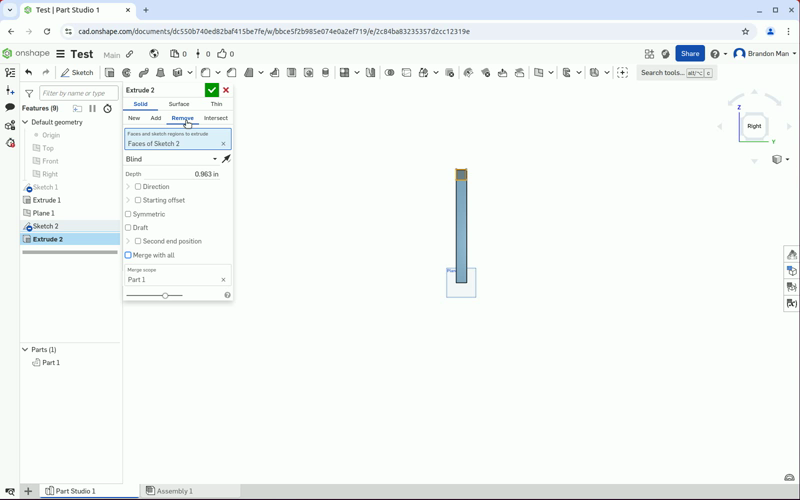
key(space)
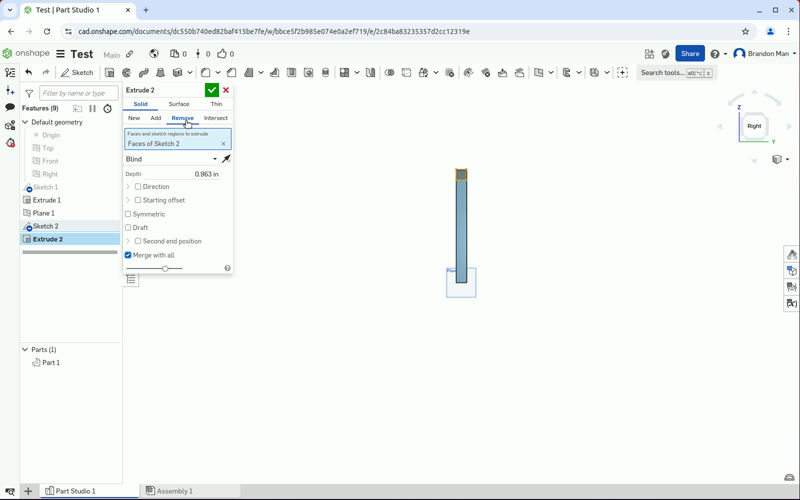
key(enter)
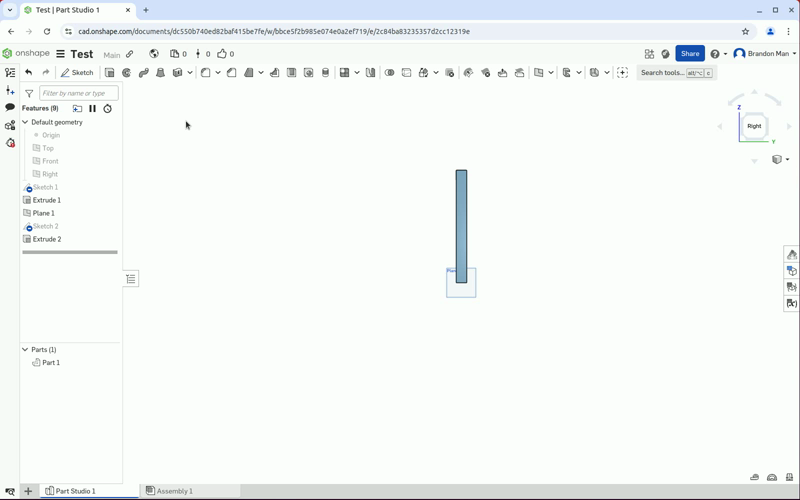
key(shift+h)
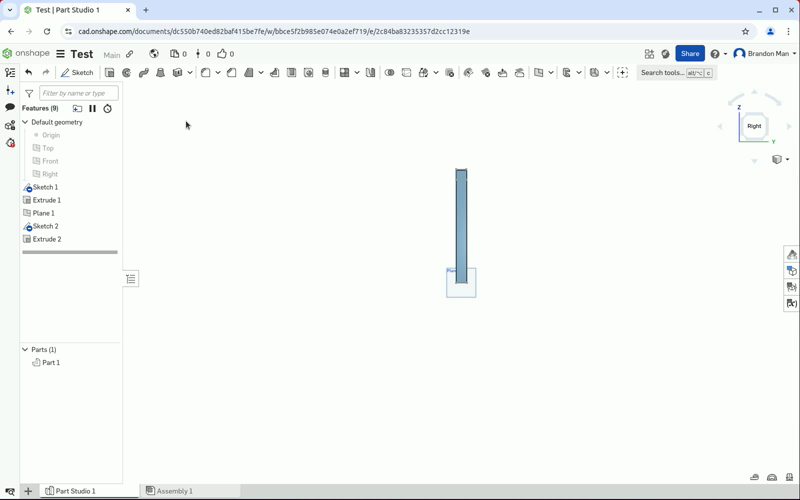
key(shift+h)
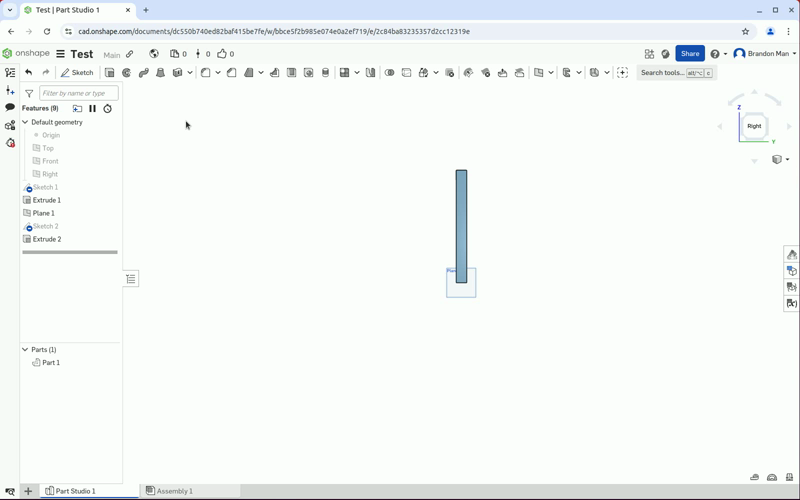
mouse_move(73, 189)
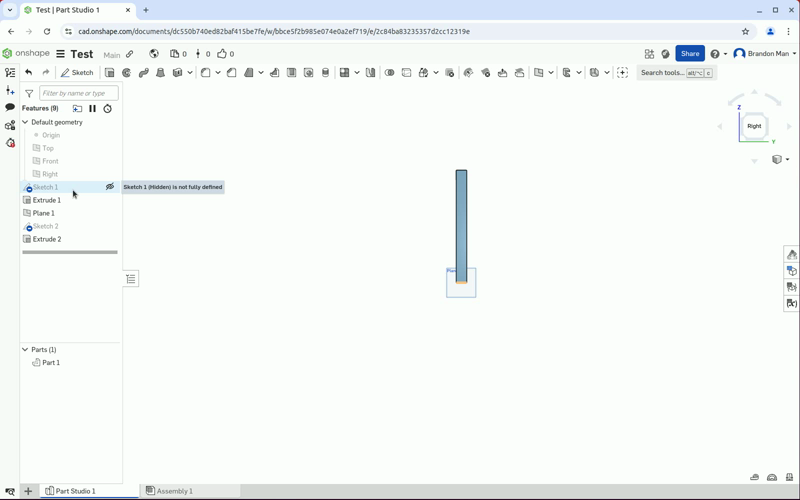
click(73, 189)
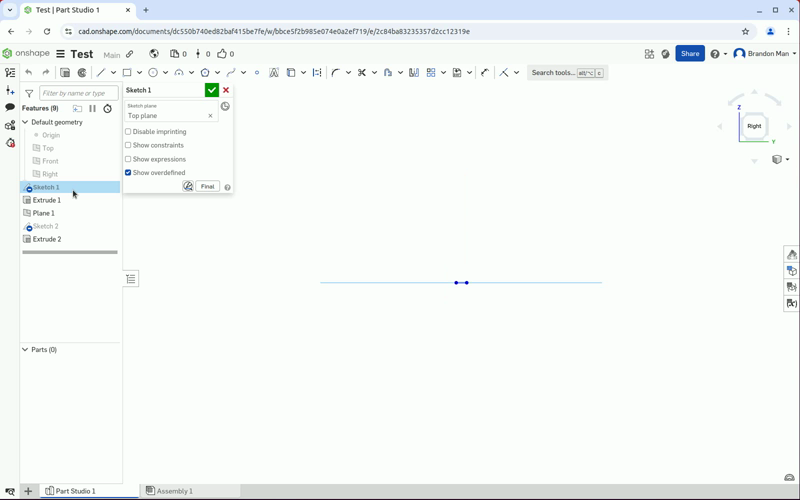
mouse_move(229, 92)
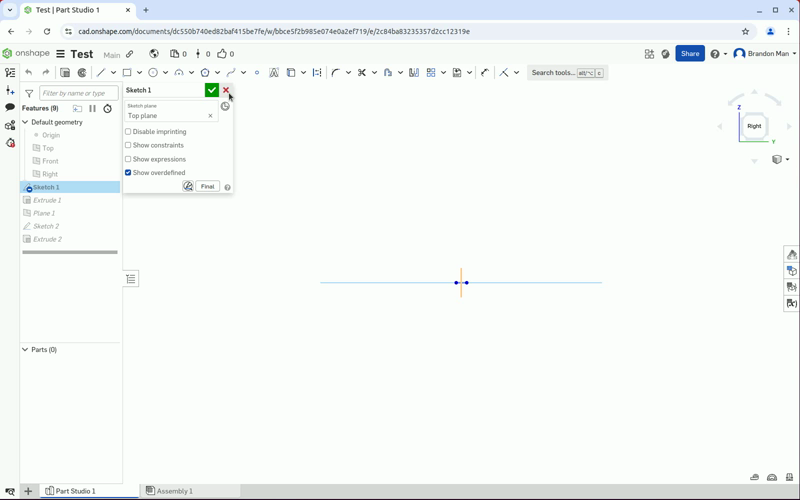
click(229, 92)
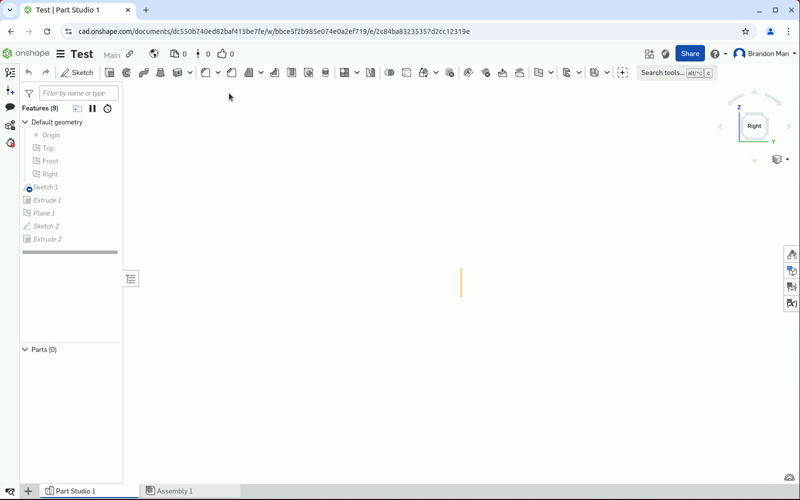
key(shift+s)
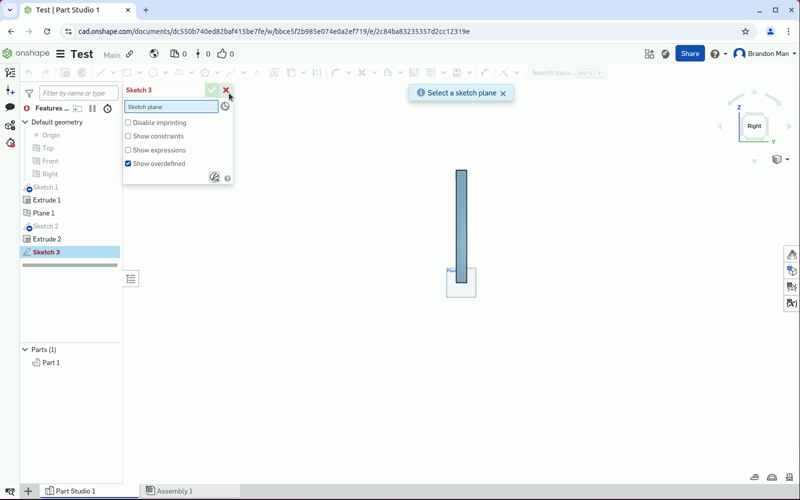
mouse_move(73, 215)
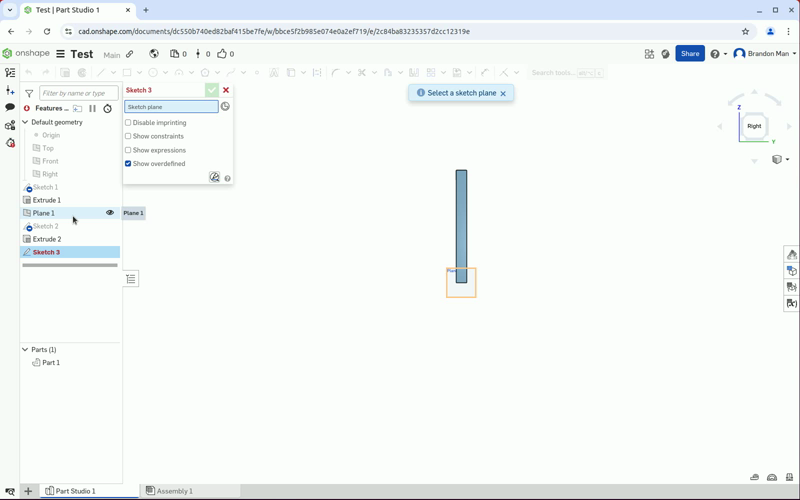
click(73, 215)
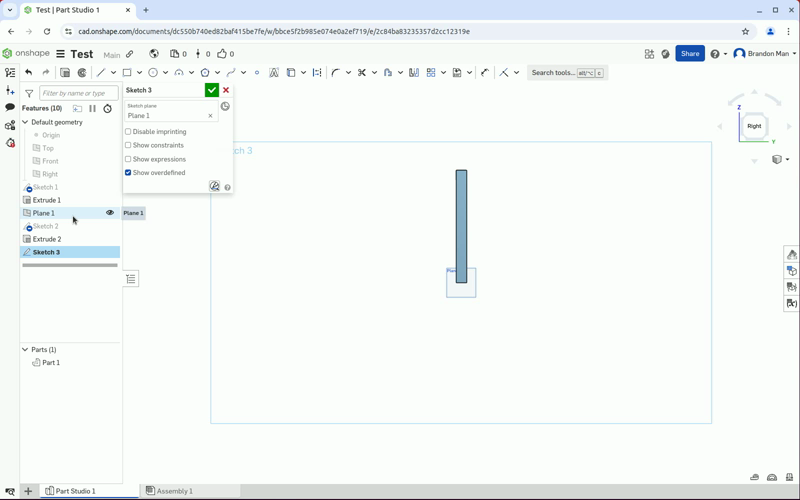
mouse_move(73, 352)
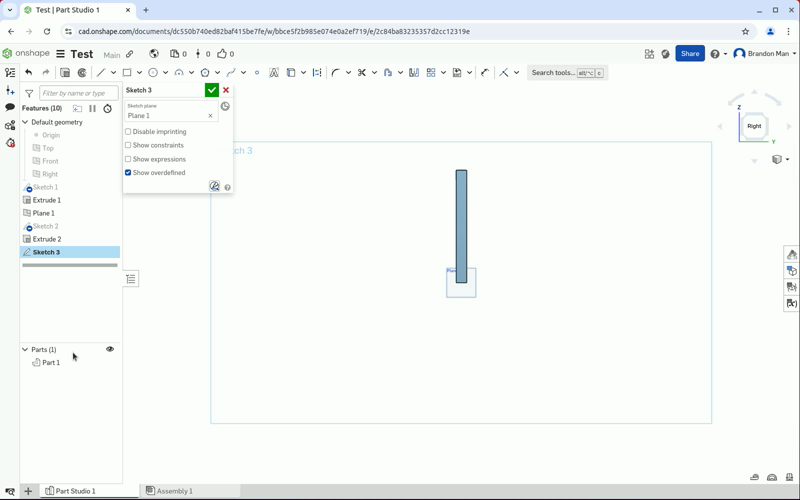
key(y)
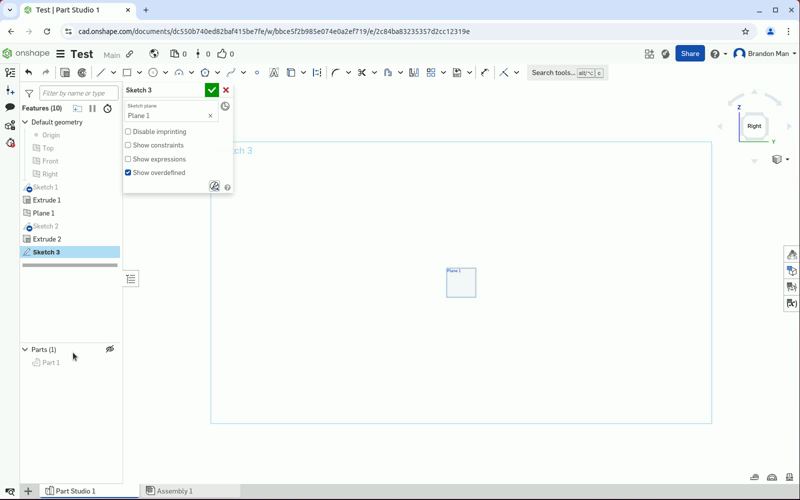
key(l)
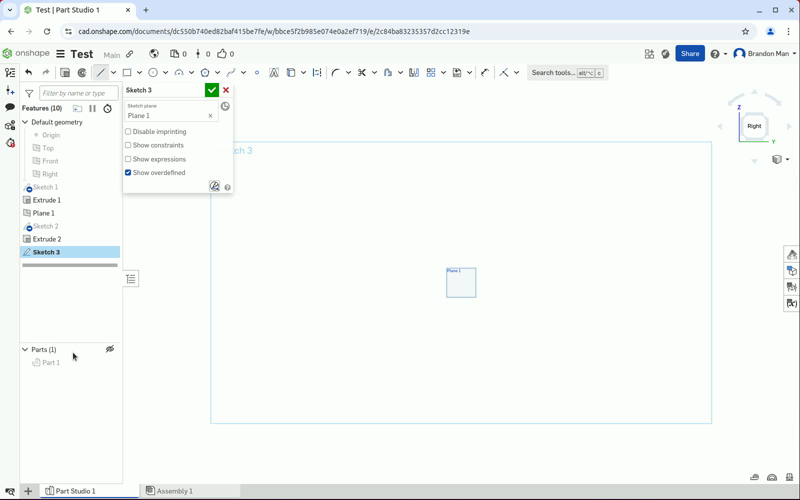
key_down(shift)
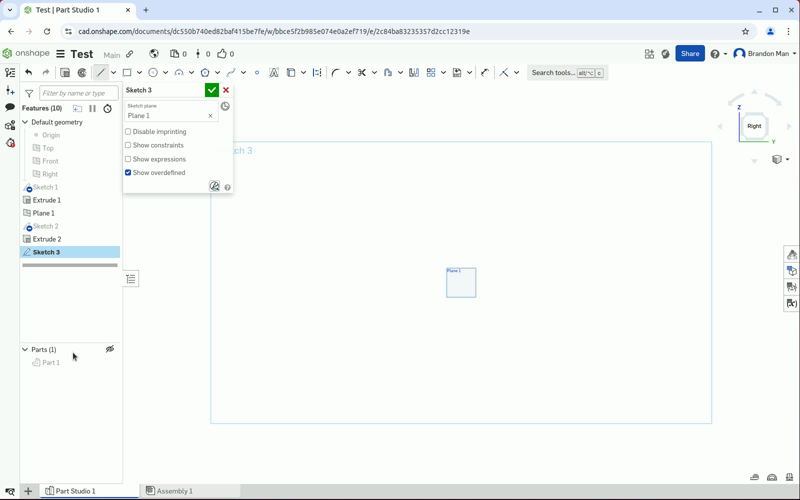
mouse_move(456, 282)
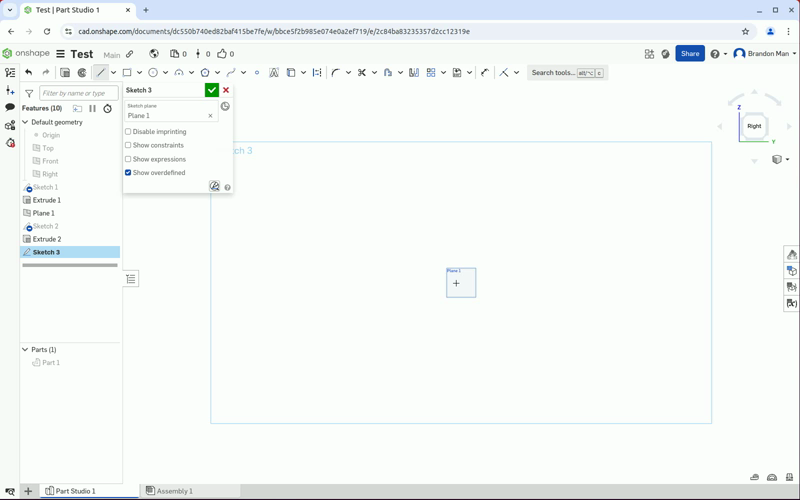
click(456, 282)
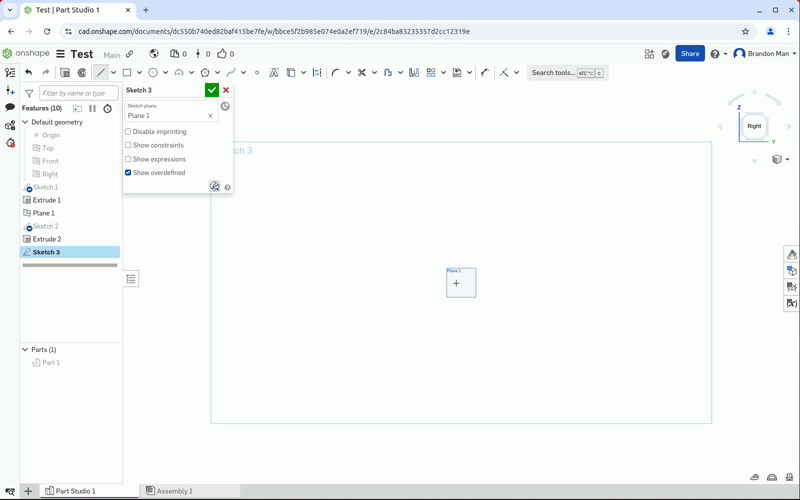
key_up(shift)
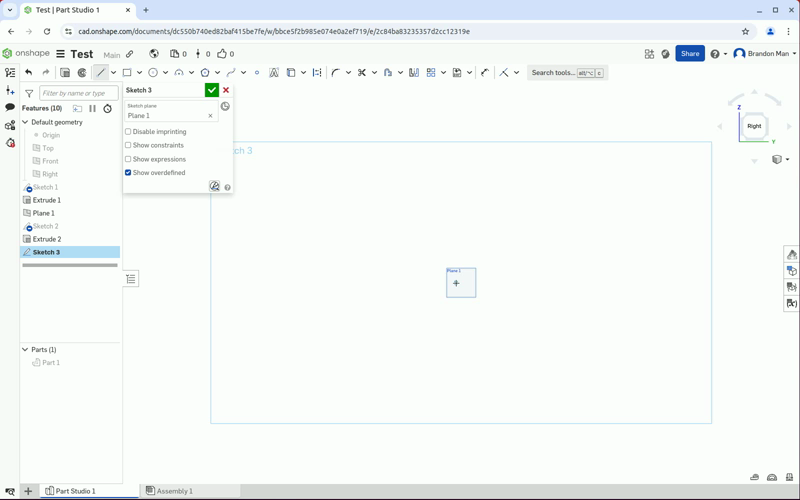
key_down(shift)
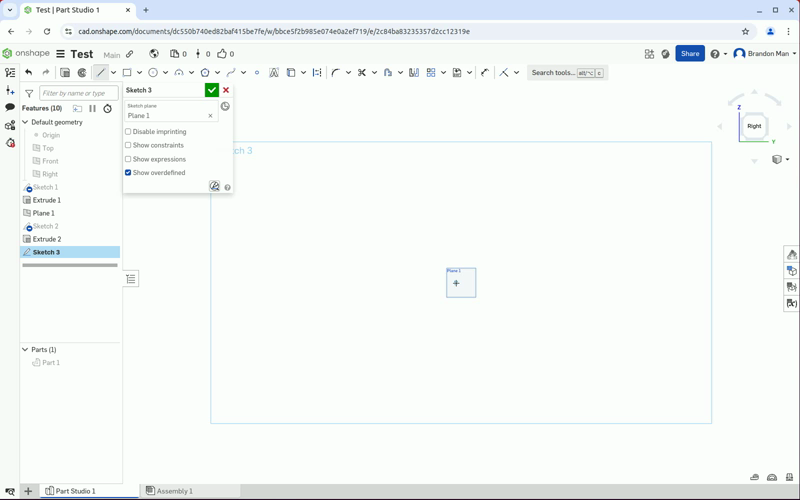
mouse_move(486, 282)
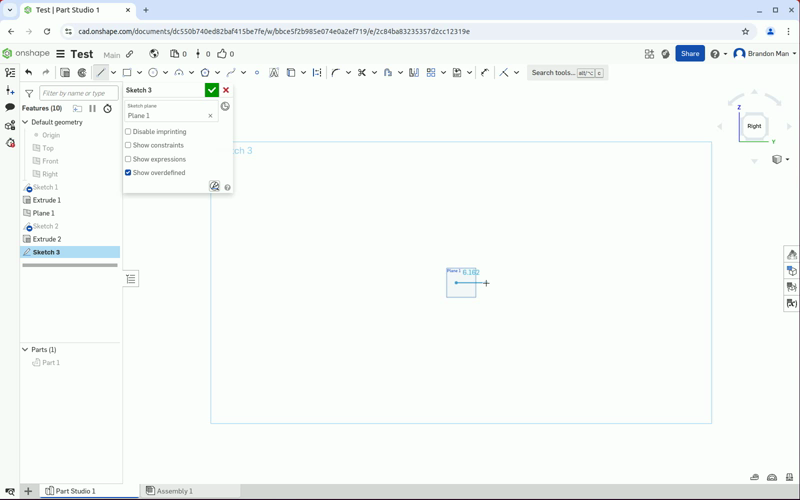
mouse_move(466, 282)
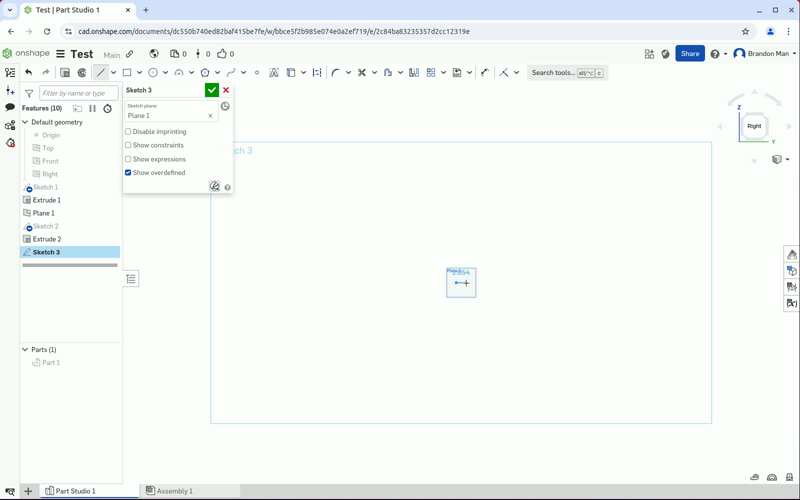
click(466, 282)
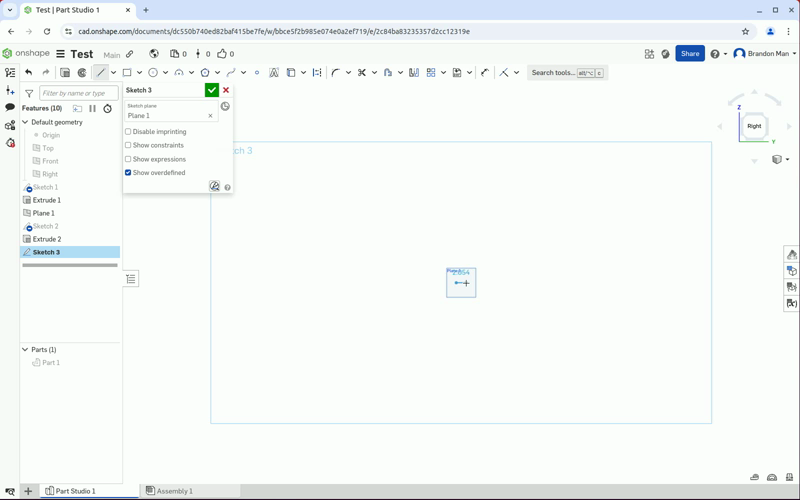
key_up(shift)
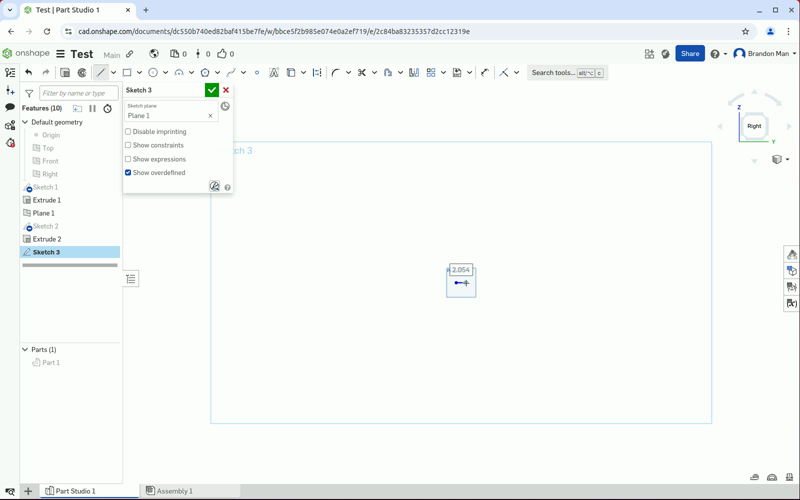
key_down(shift)
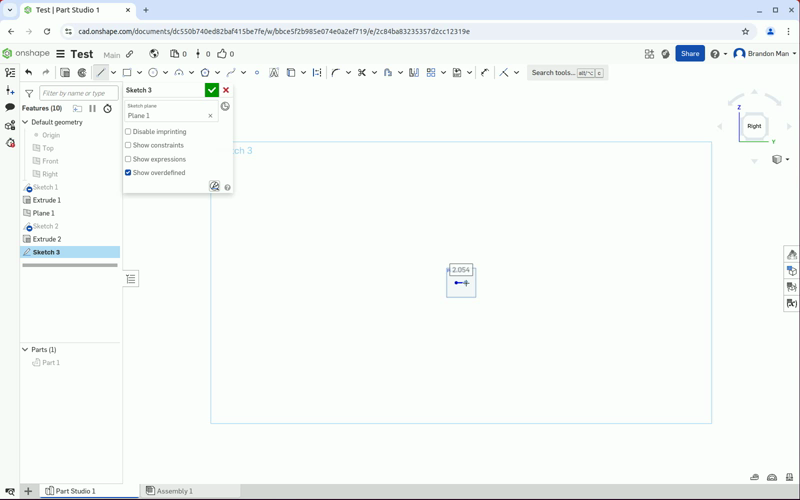
mouse_move(496, 282)
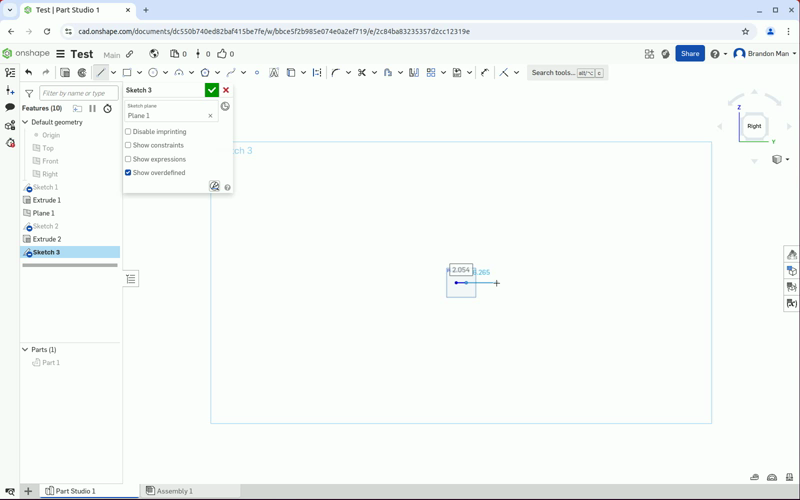
mouse_move(466, 272)
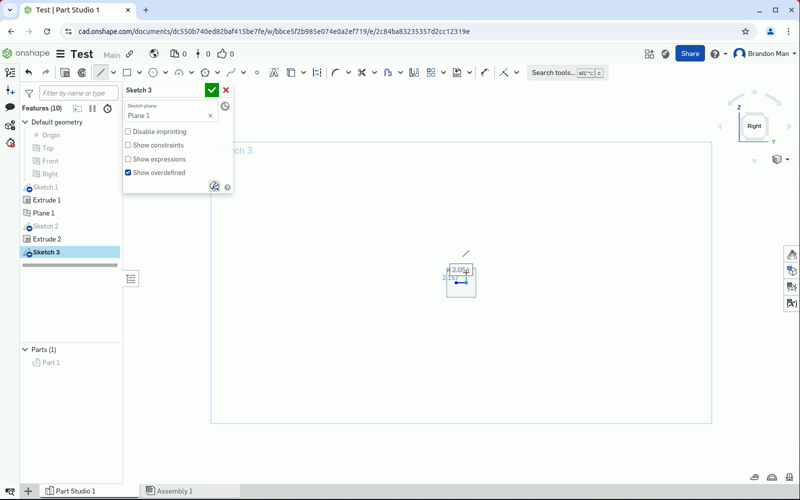
click(466, 272)
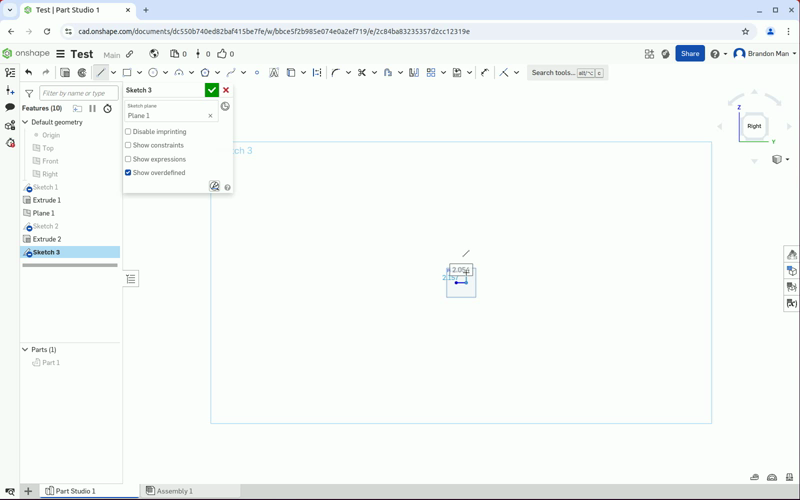
key_up(shift)
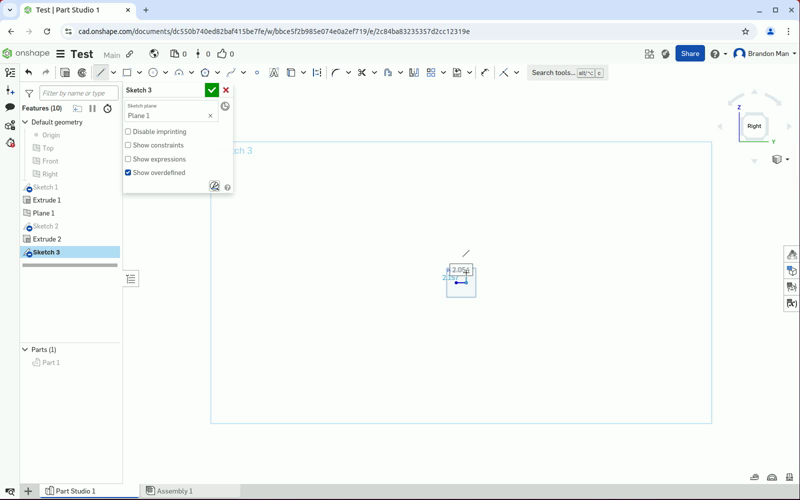
key_down(shift)
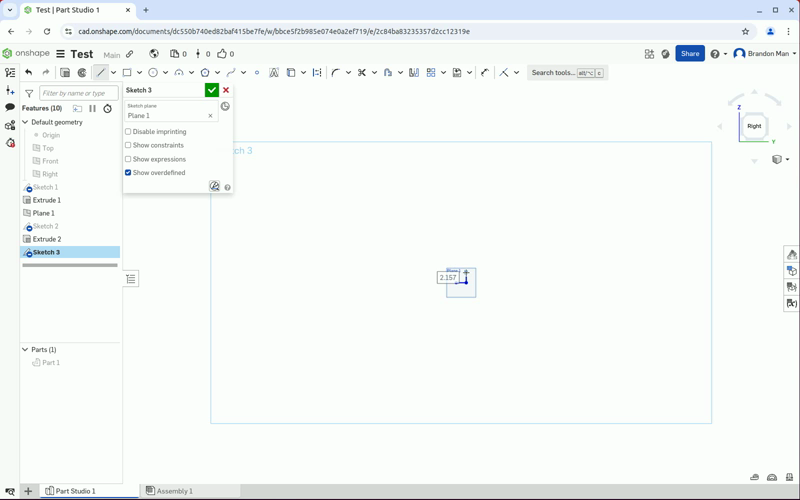
mouse_move(496, 272)
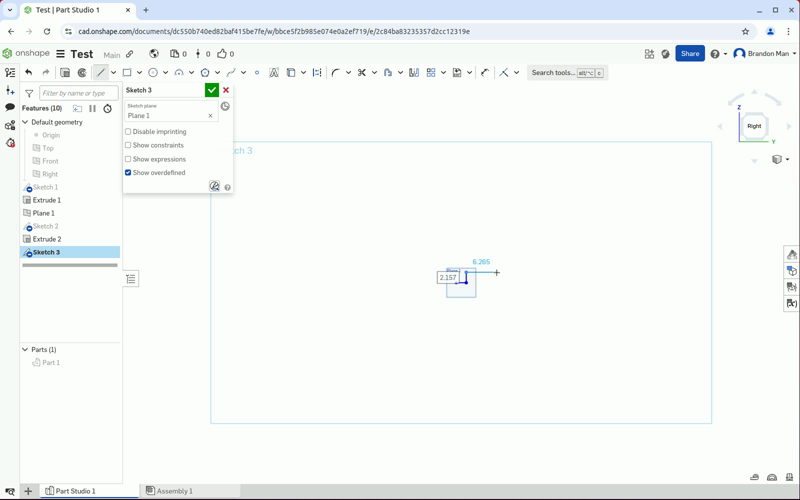
mouse_move(456, 272)
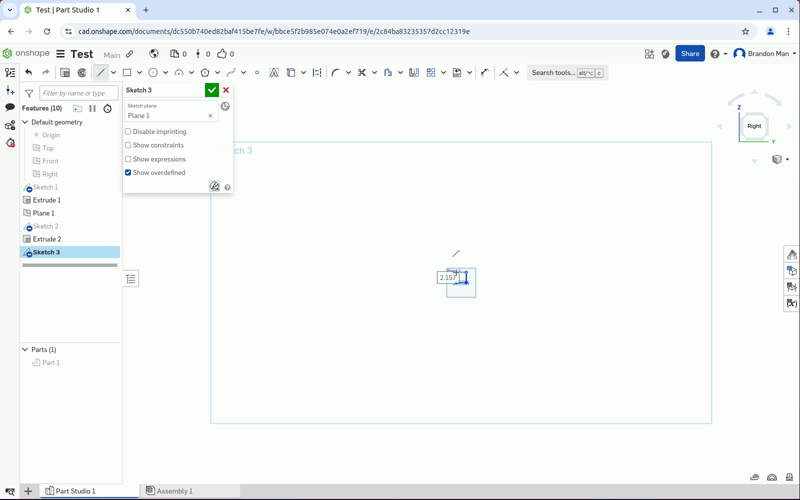
click(456, 272)
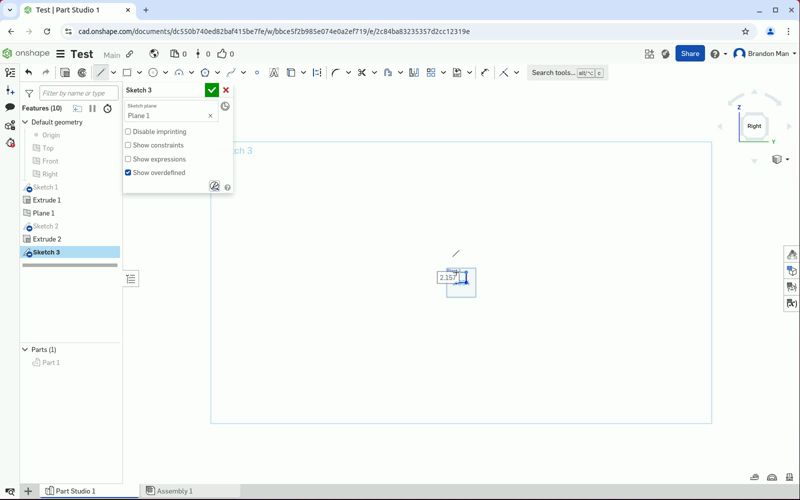
key_up(shift)
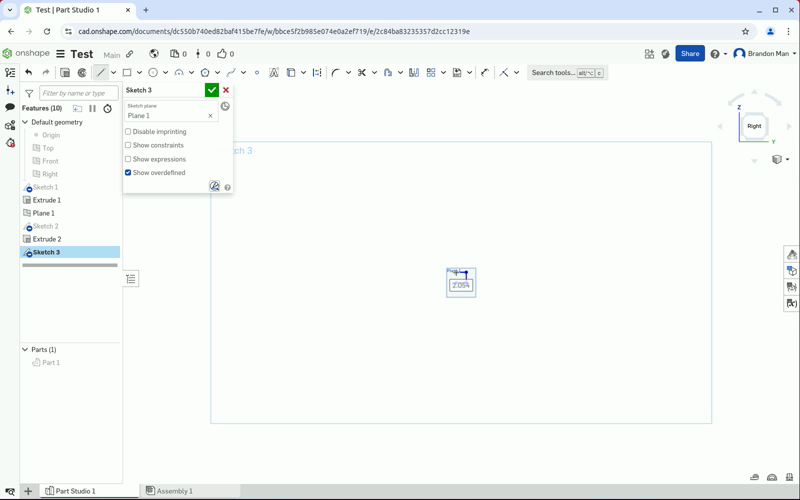
mouse_move(486, 272)
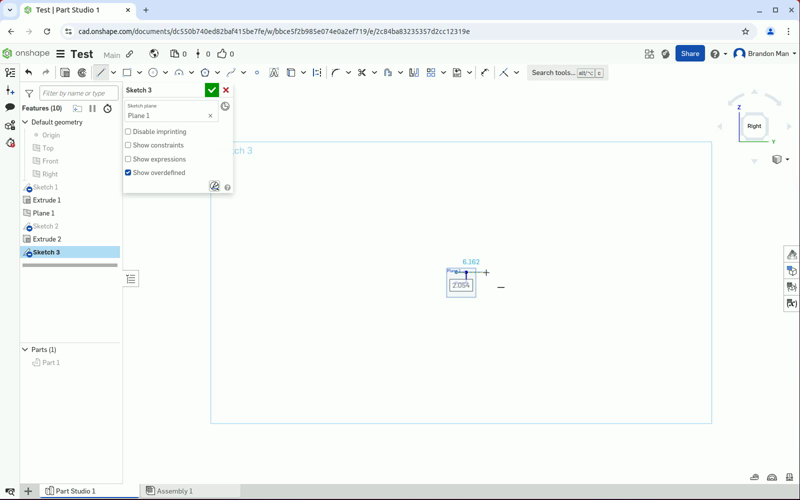
key_down(shift)
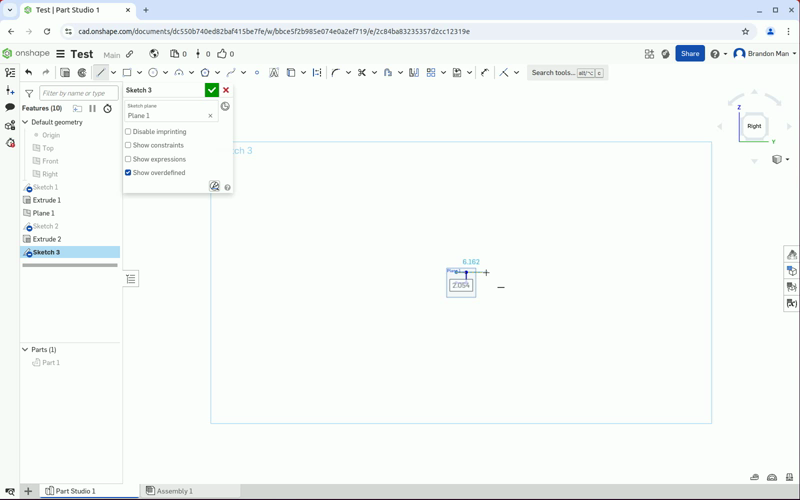
mouse_move(456, 282)
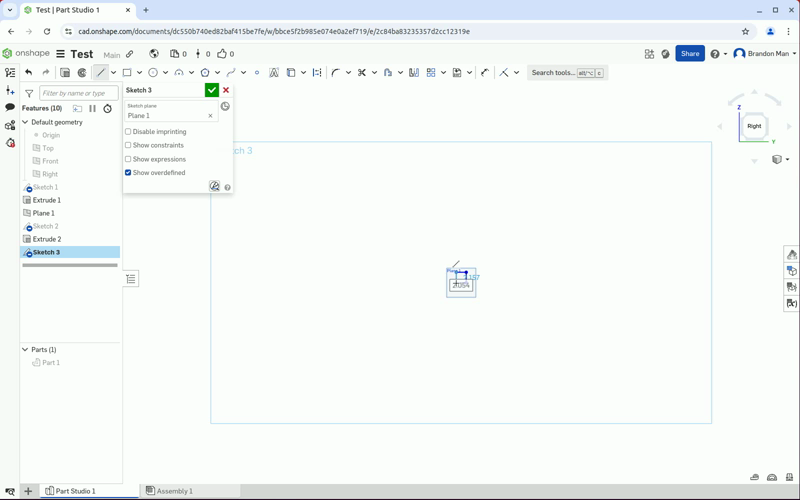
key_up(shift)
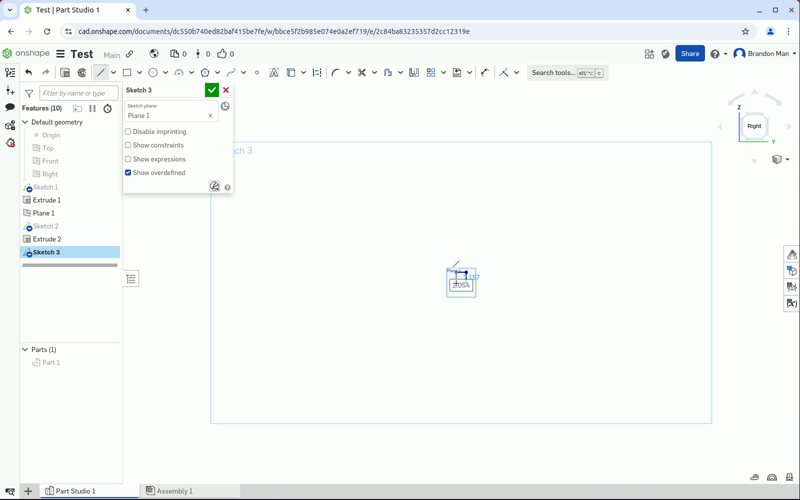
click(456, 282)
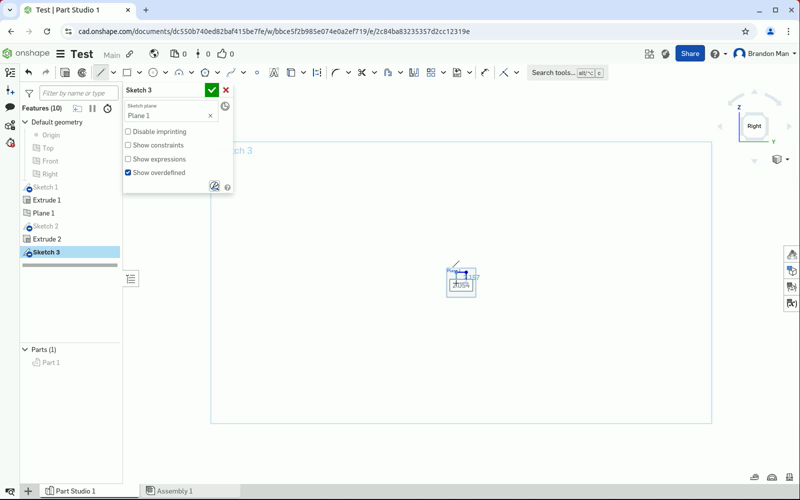
key(esc)
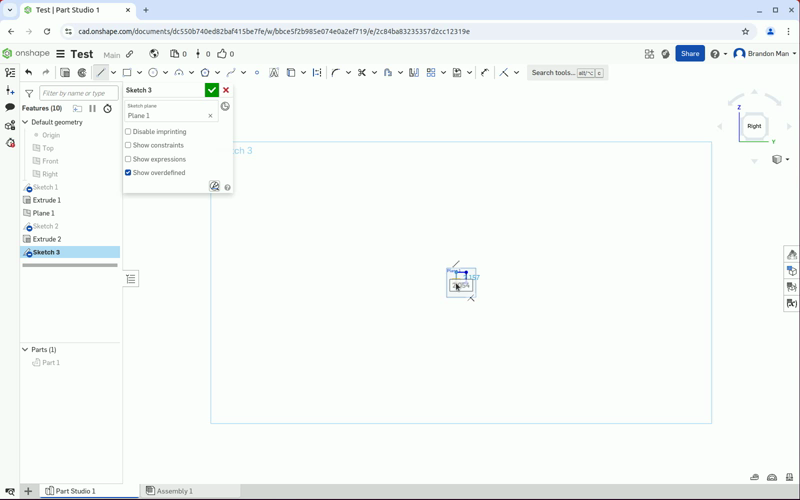
mouse_move(459, 274)
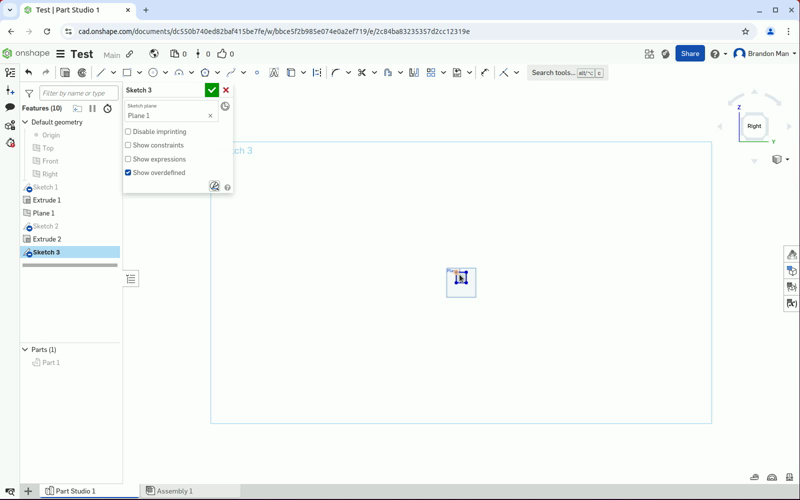
scroll(6)
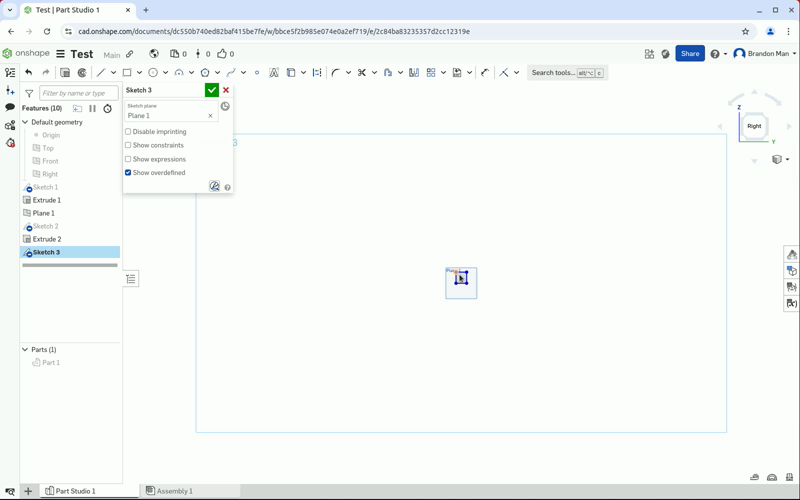
scroll(6)
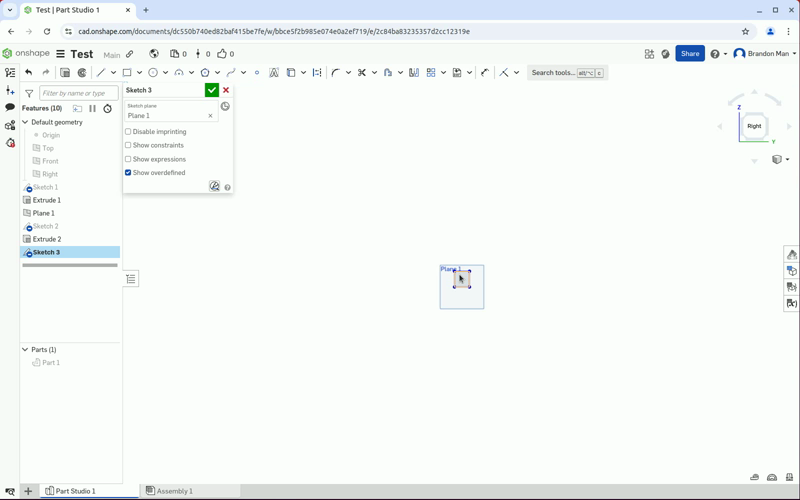
scroll(6)
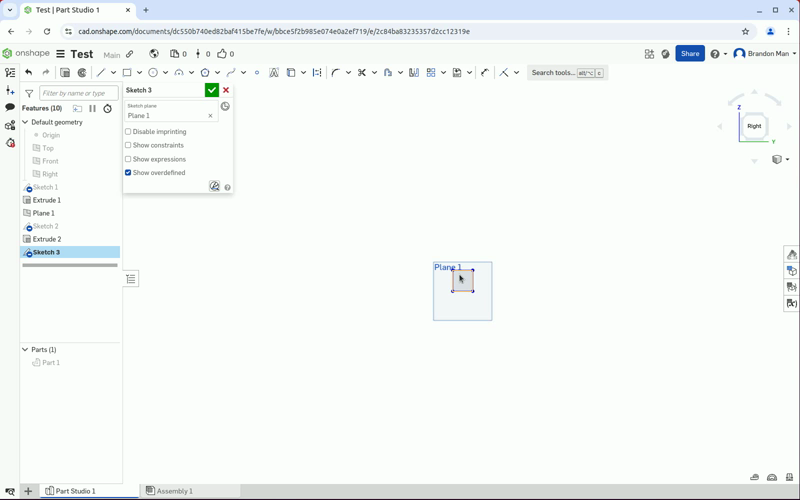
scroll(6)
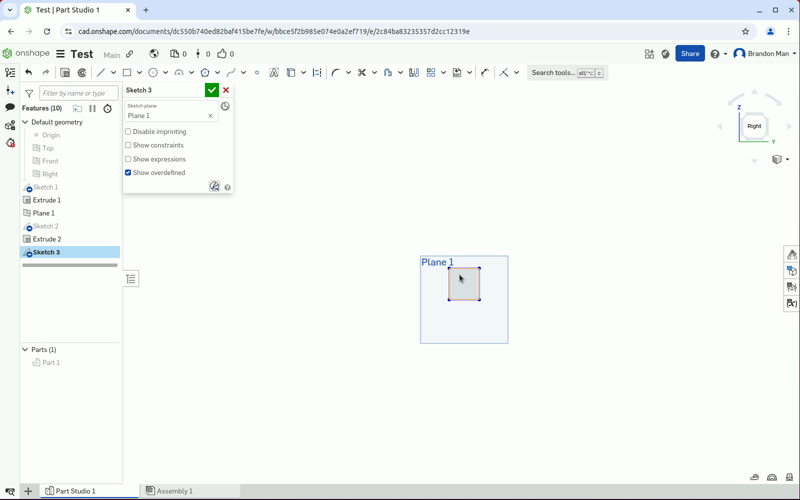
scroll(6)
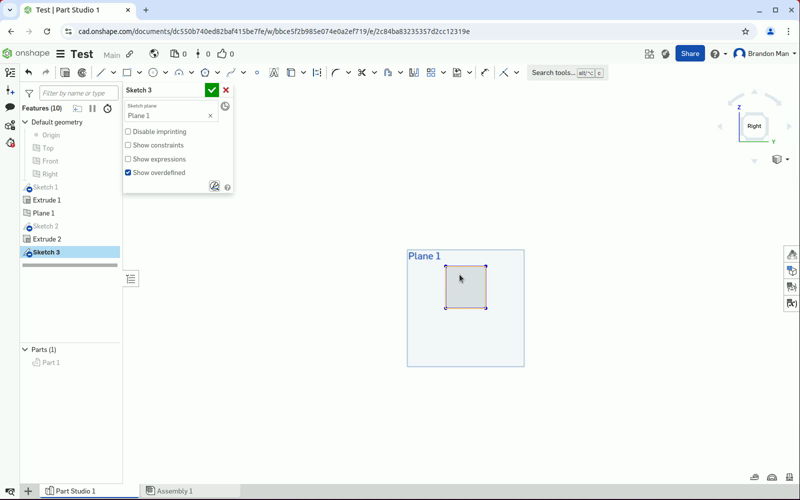
scroll(6)
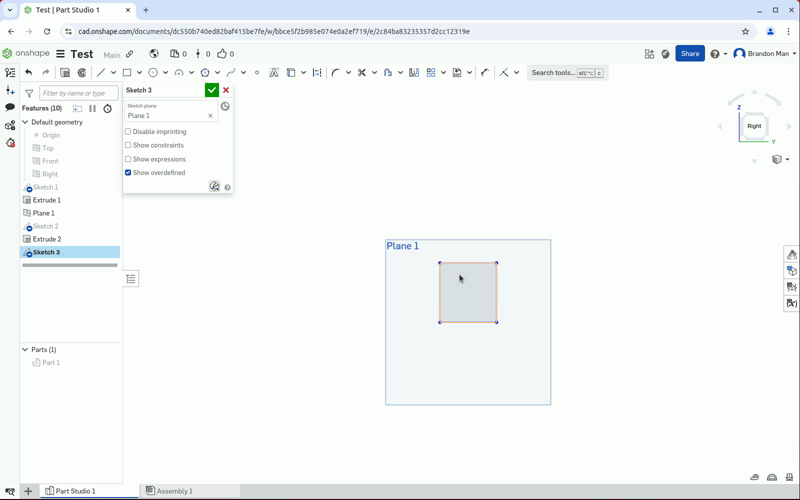
scroll(6)
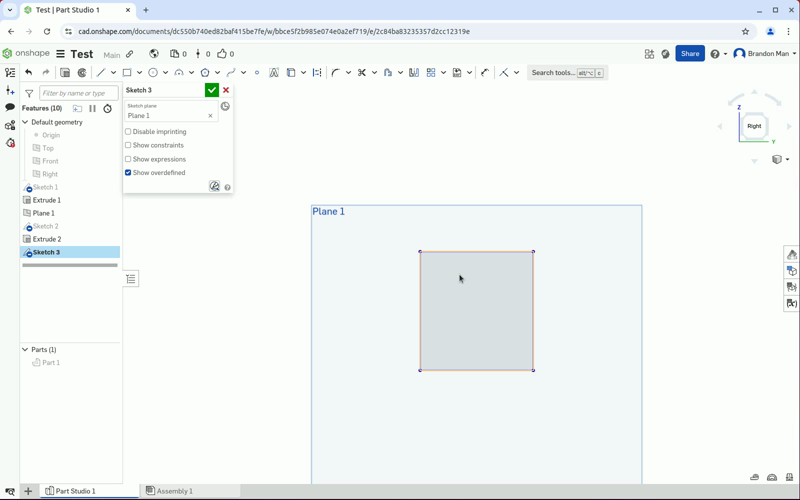
click(459, 274)
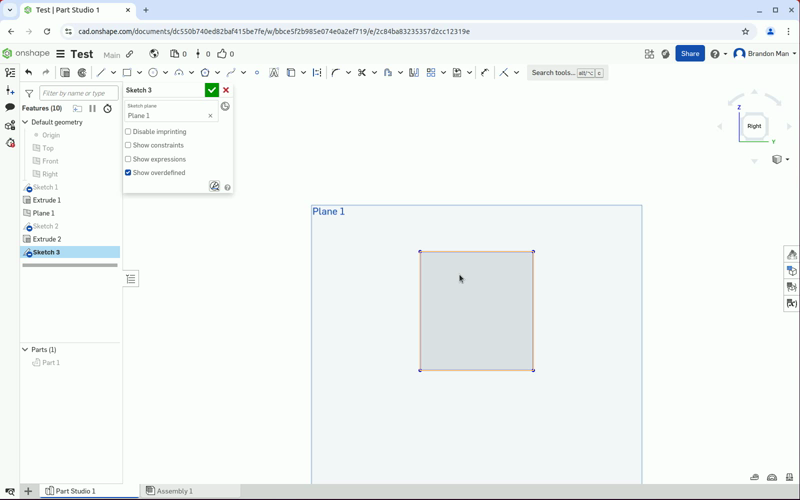
scroll(-6)
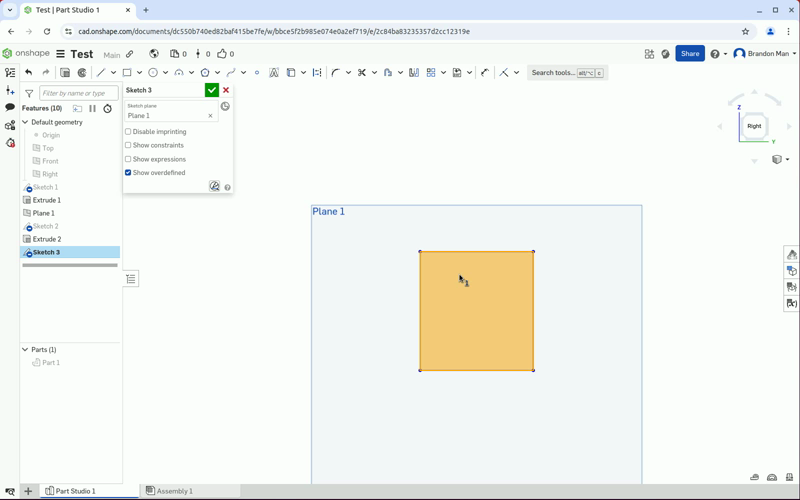
scroll(-6)
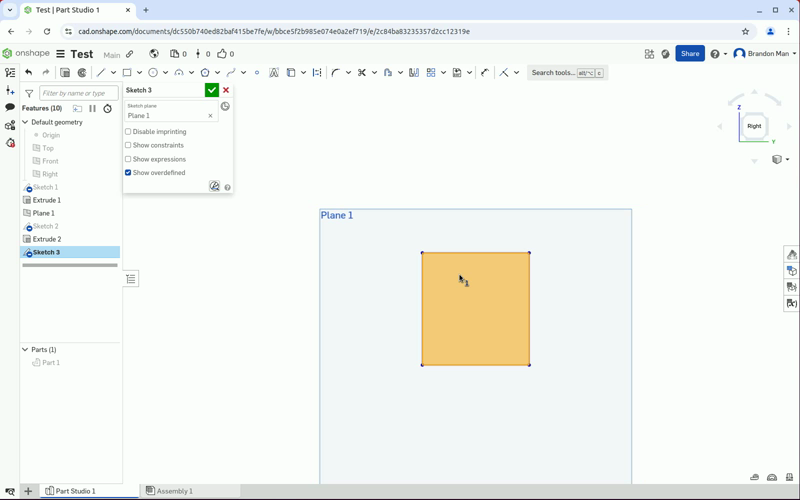
scroll(-6)
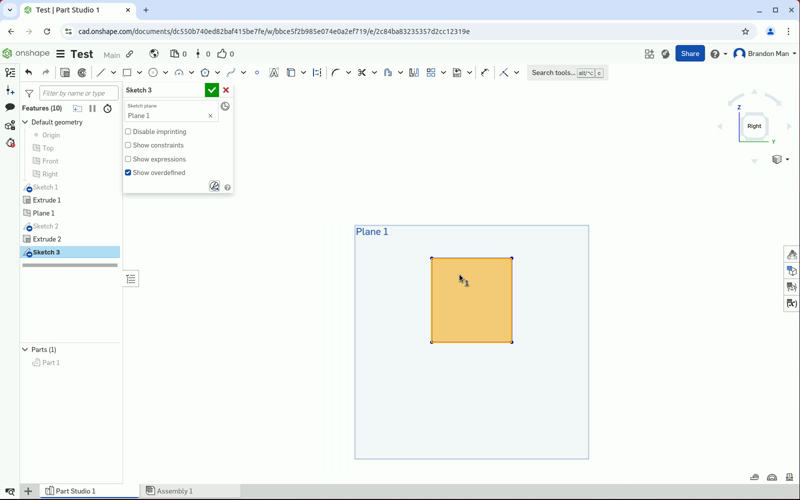
scroll(-6)
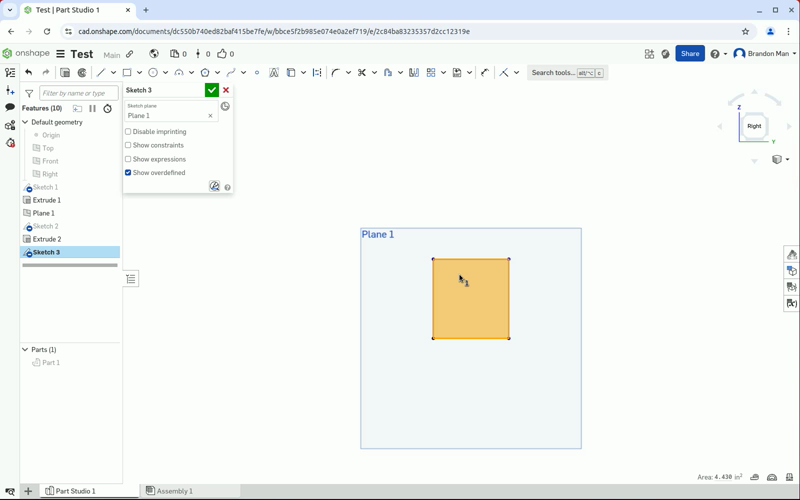
scroll(-6)
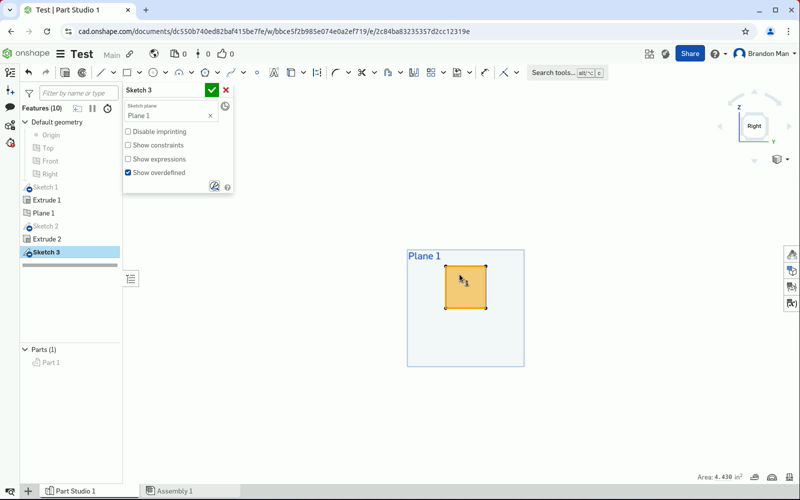
scroll(-6)
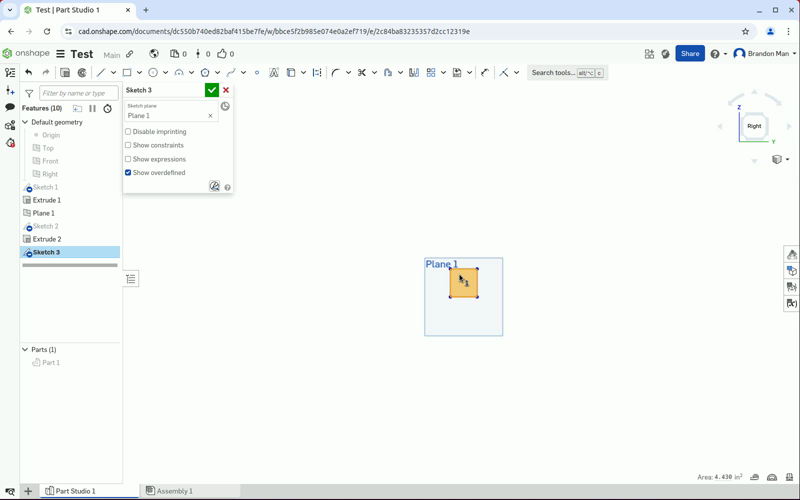
scroll(-6)
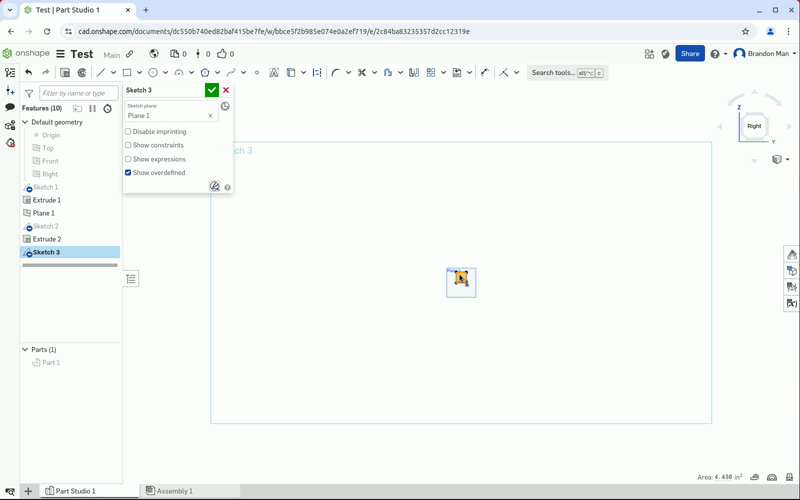
mouse_move(73, 352)
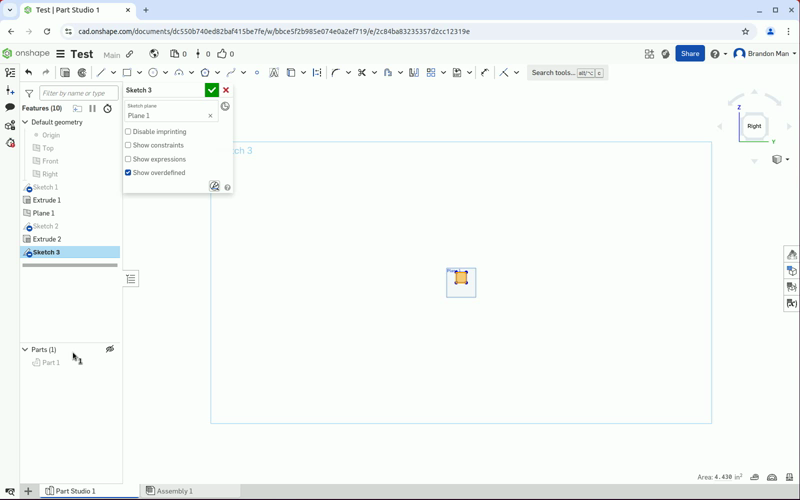
key(shift+y)
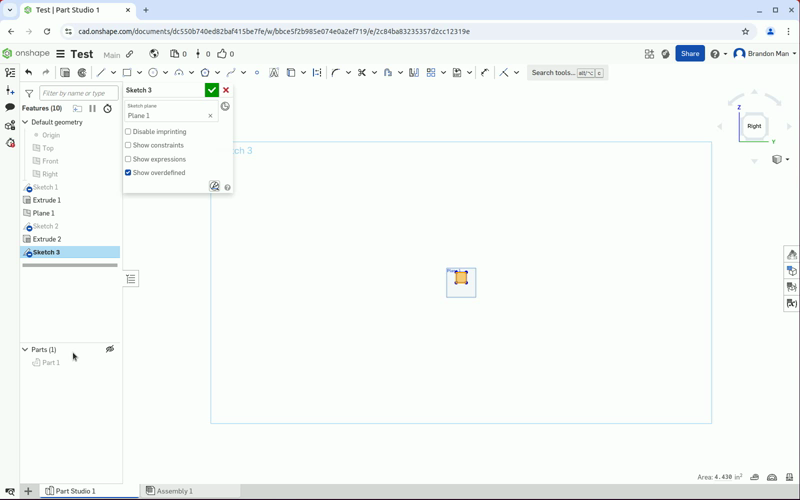
key(shift+e)
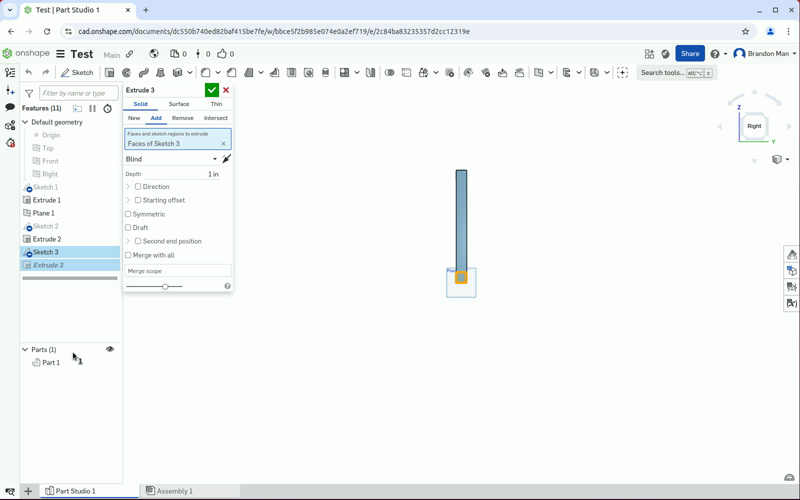
mouse_move(143, 106)
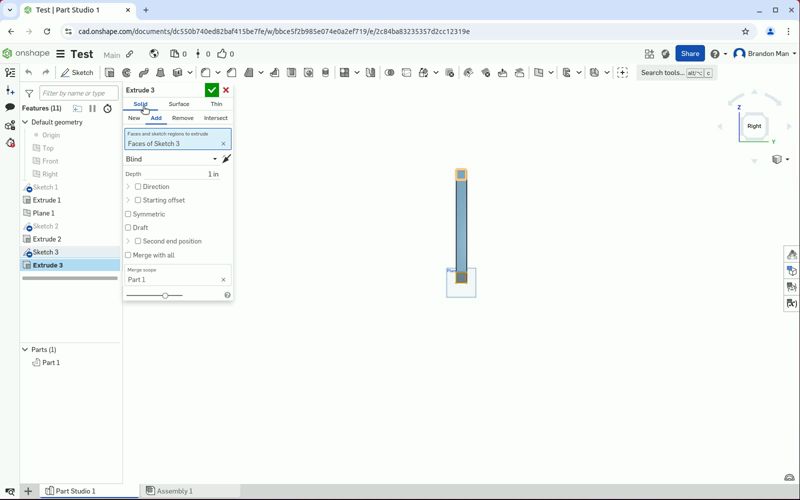
click(143, 106)
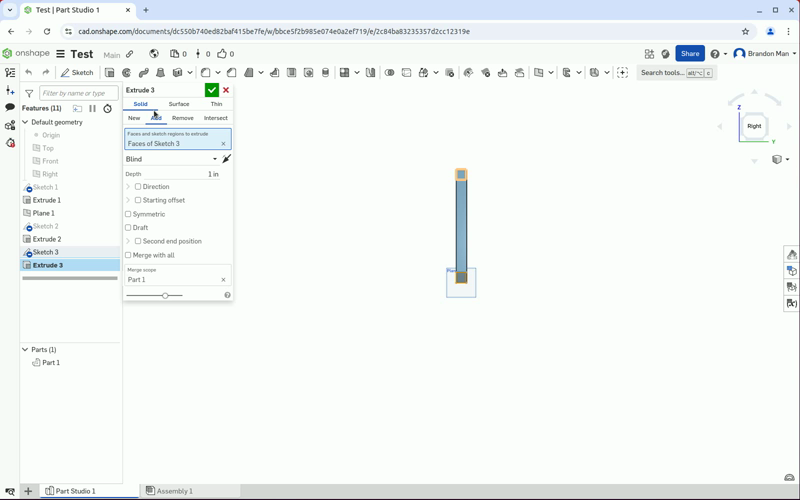
mouse_move(186, 120)
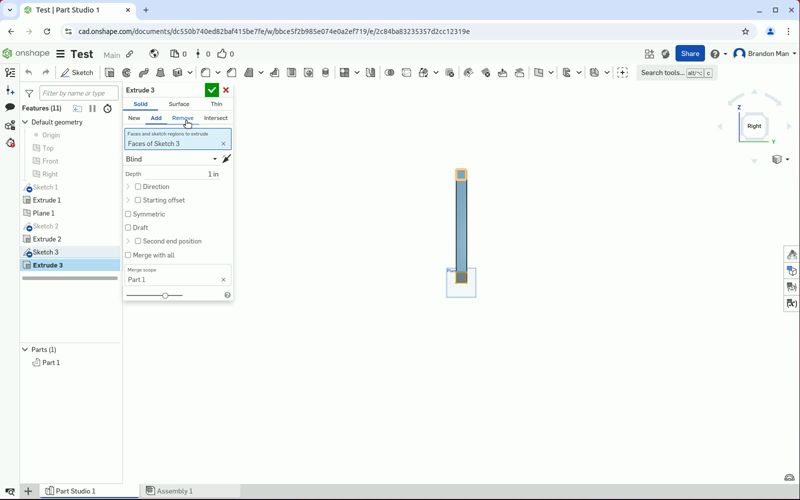
click(186, 120)
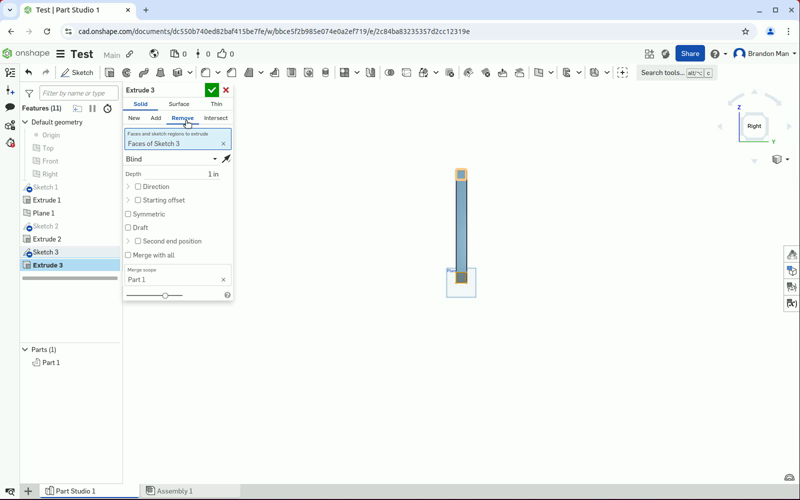
key(tab, 4)
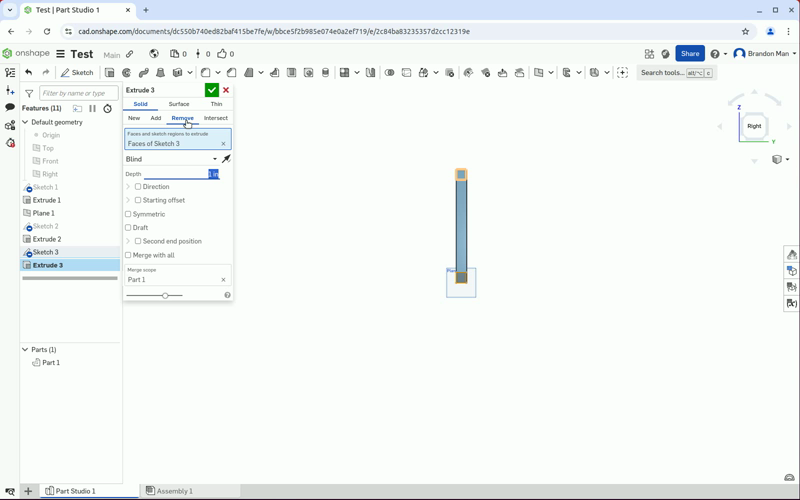
text(0.963)
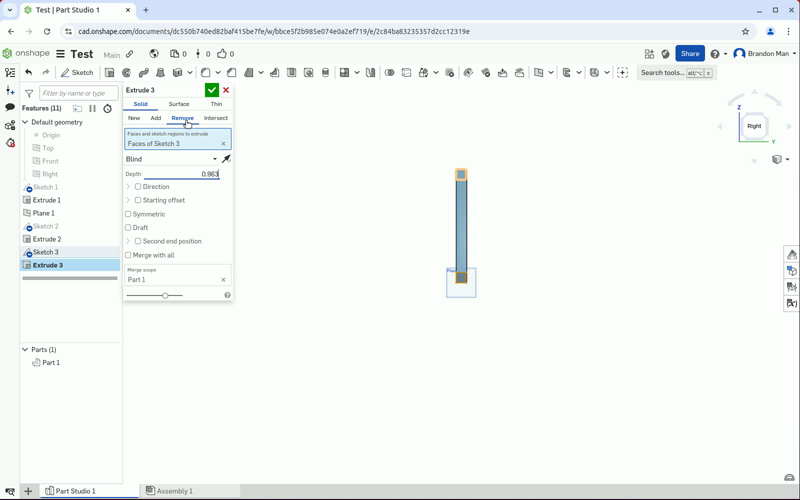
key(tab, 6)
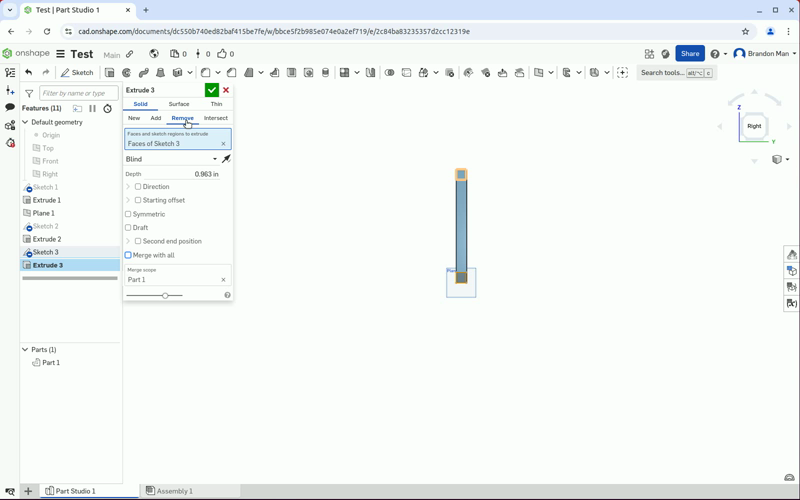
key(space)
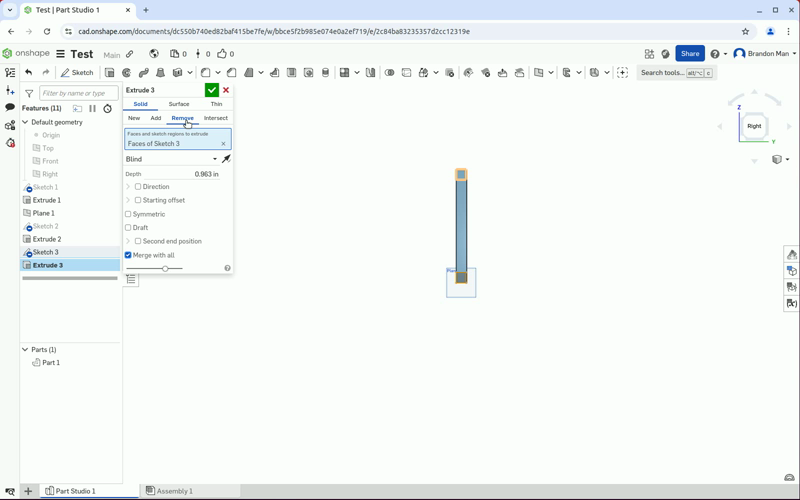
key(enter)
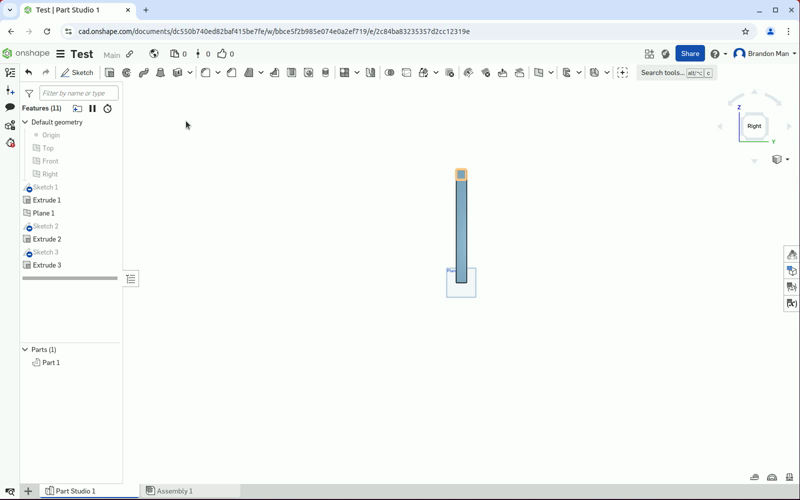
key(shift+h)
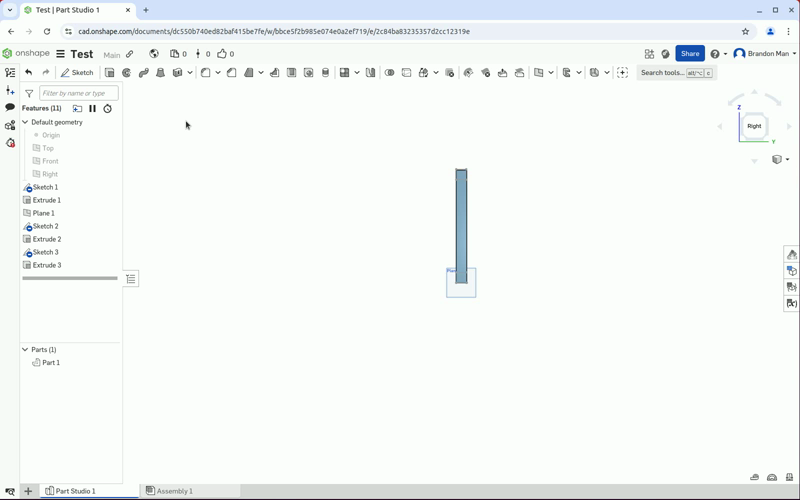
key(shift+h)
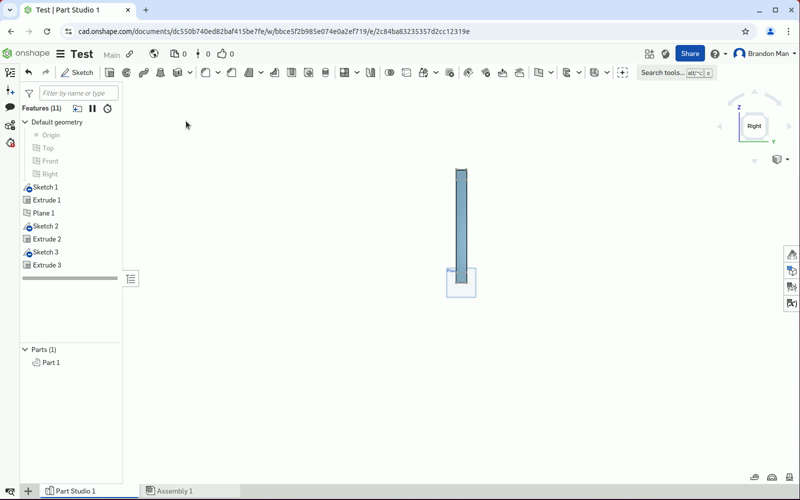
key(shift+7)
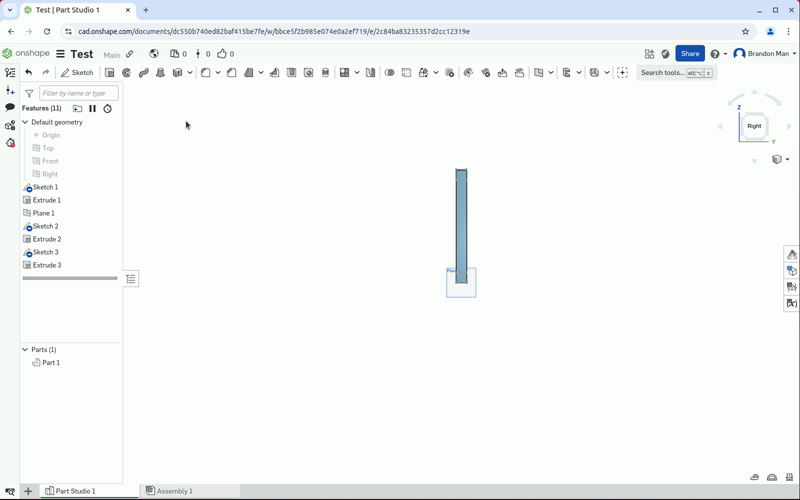
key(right, 2)
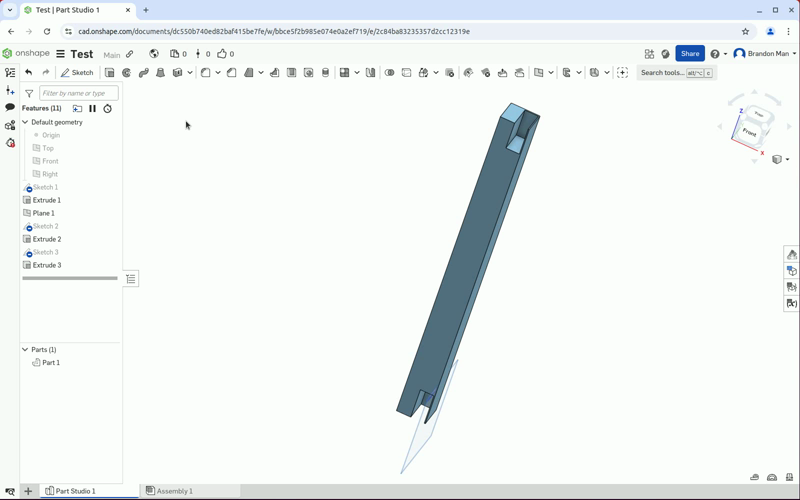
key(down, 2)
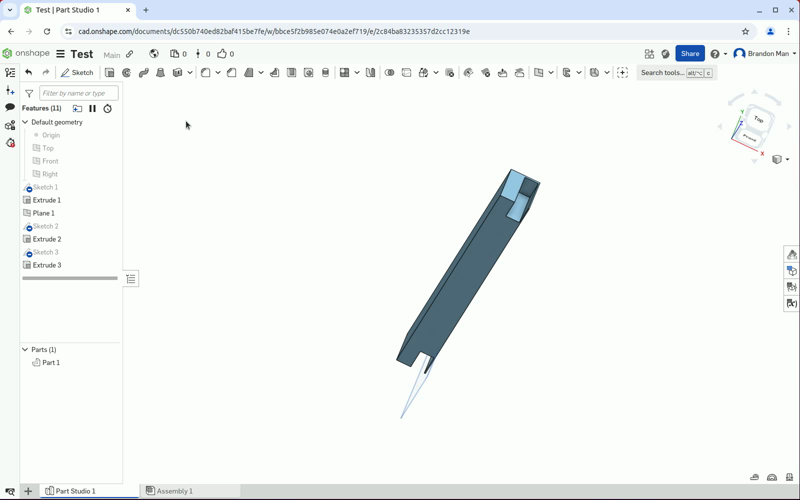
key(up, 2)
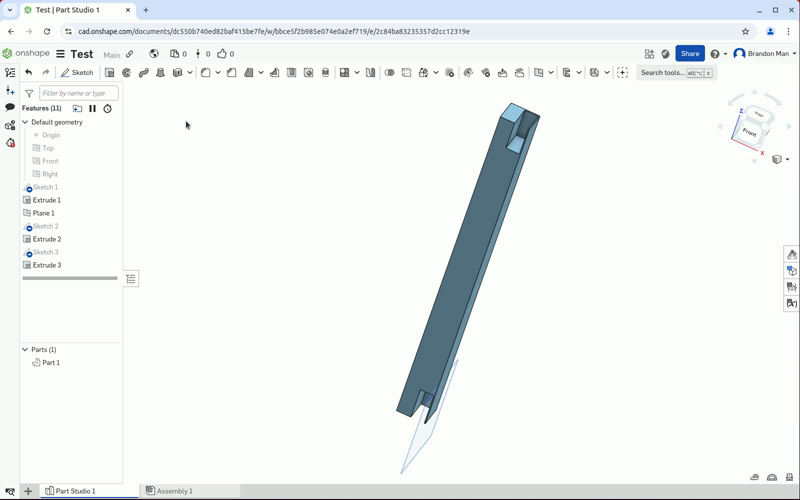
key(left, 2)
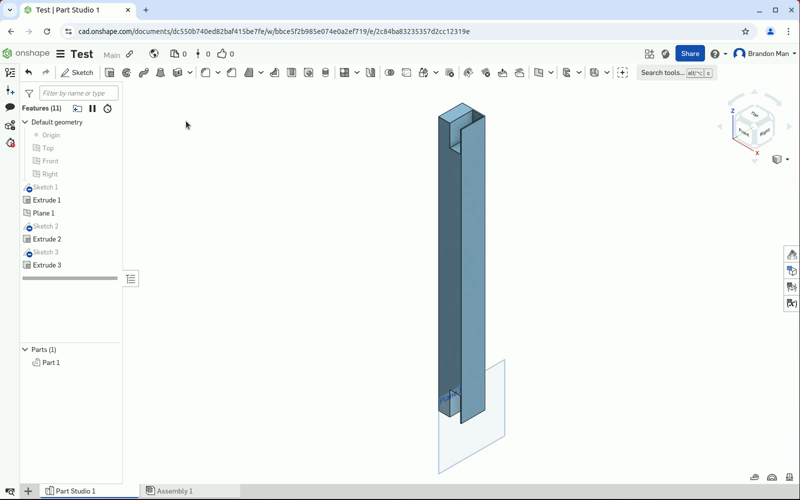
mouse_move(73, 189)
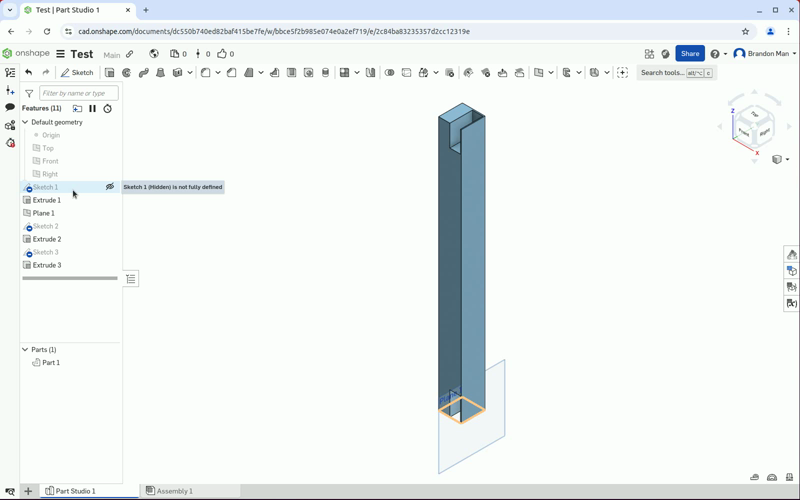
click(73, 189)